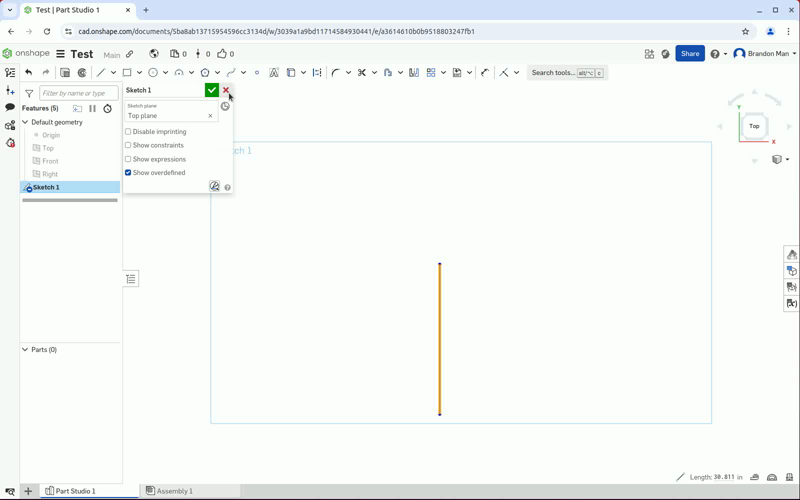
key(shift+h)
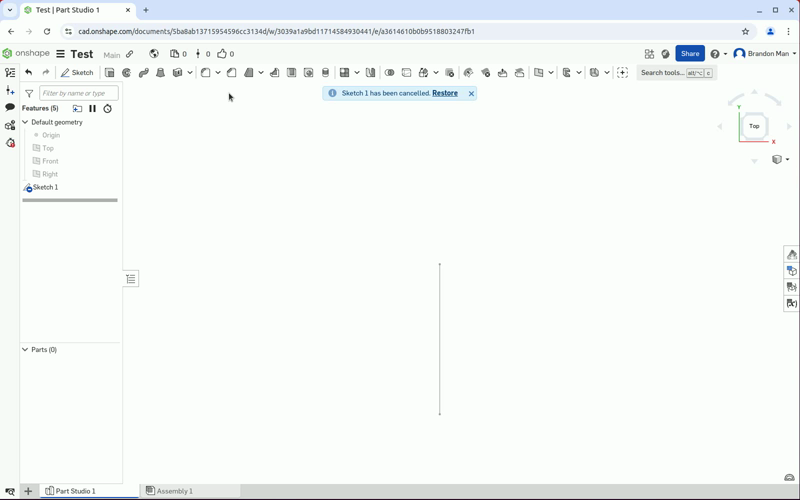
mouse_move(73, 352)
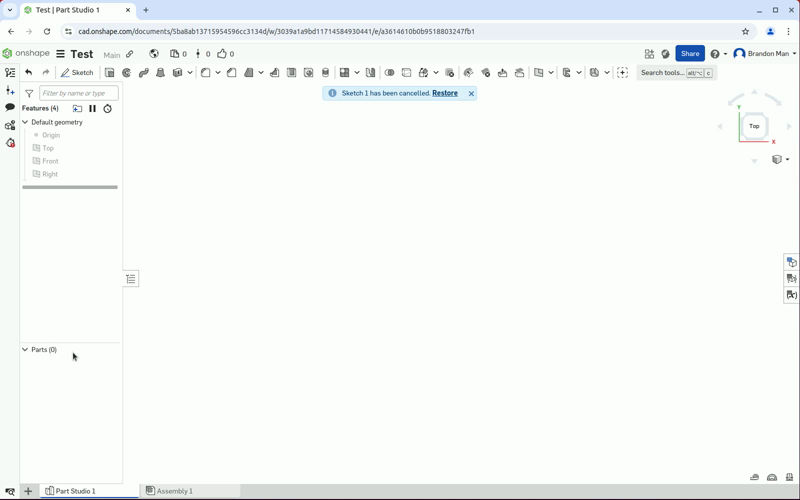
key(y)
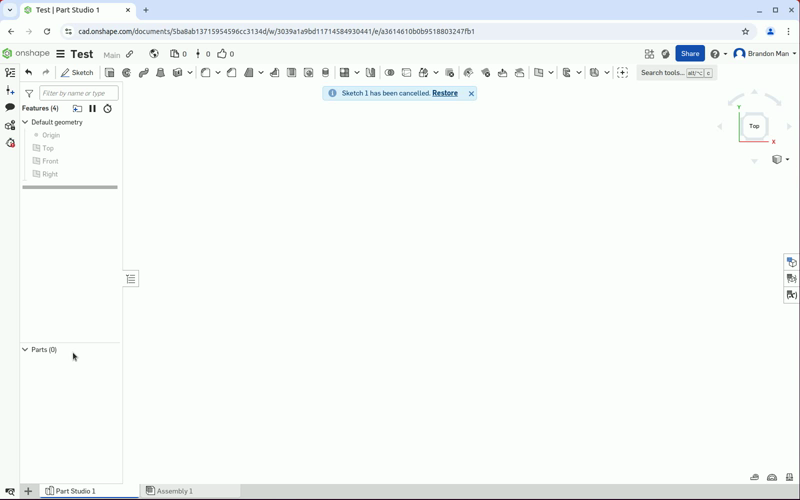
key(shift+p)
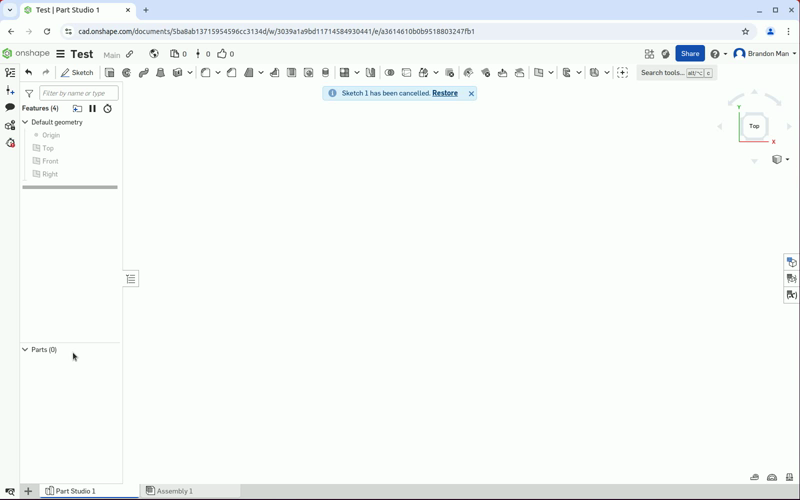
key(space)
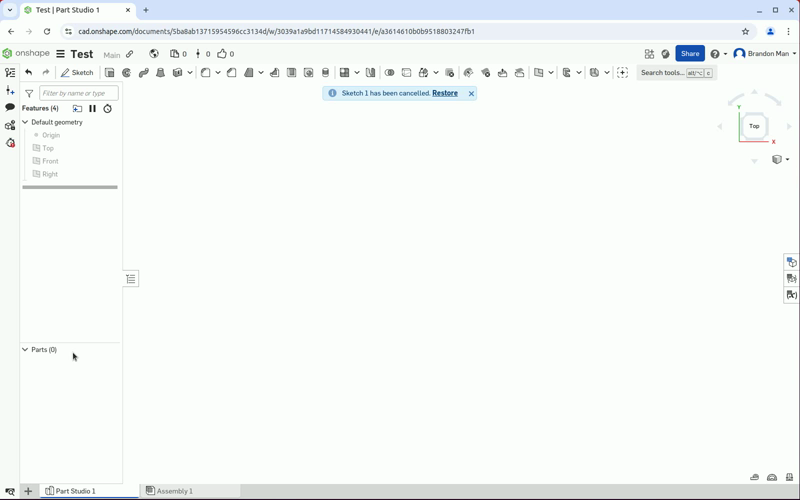
key_down(shift)
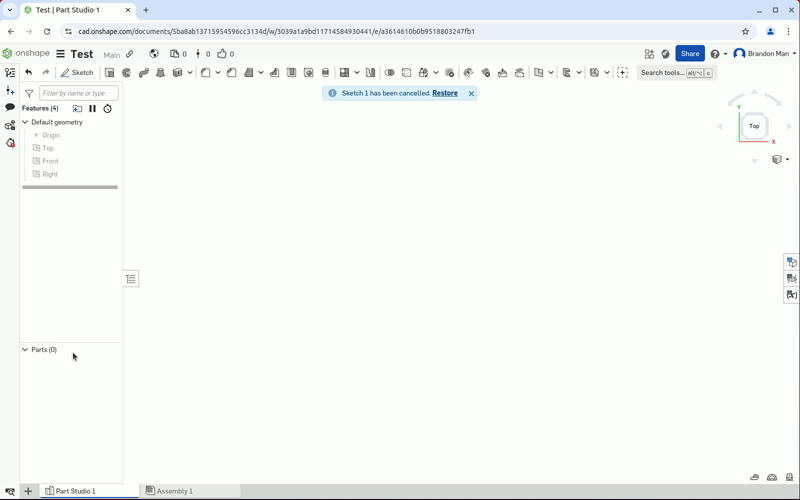
key(up)
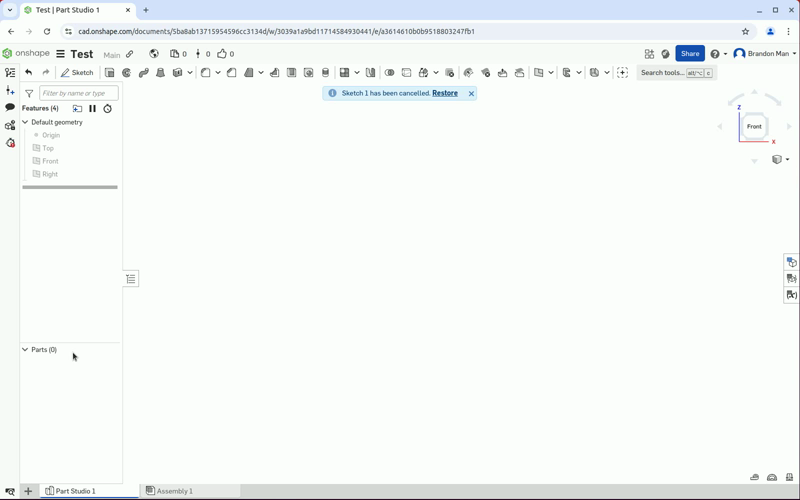
key_up(shift)
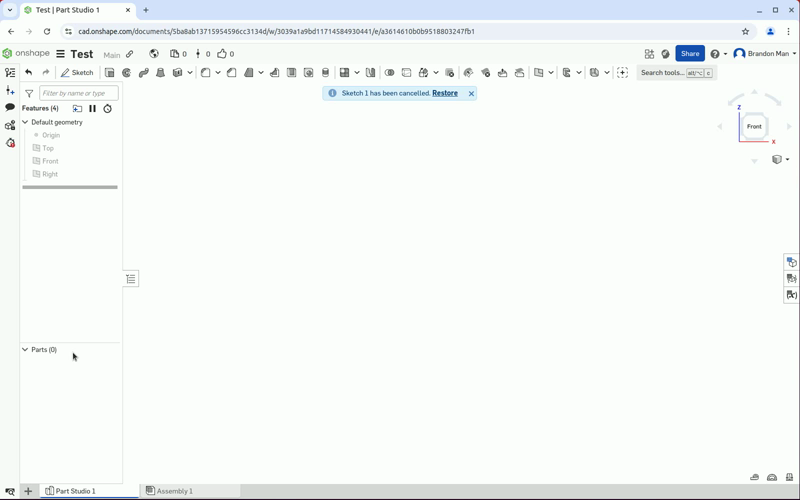
mouse_move(73, 352)
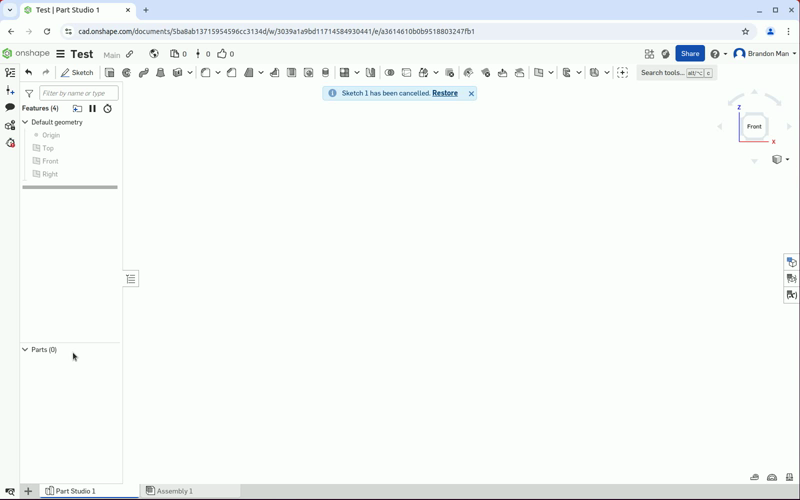
key(shift+y)
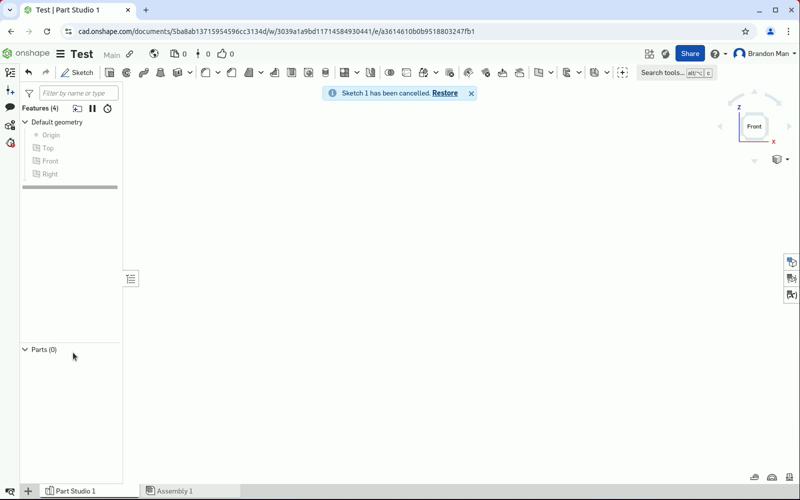
key(shift+s)
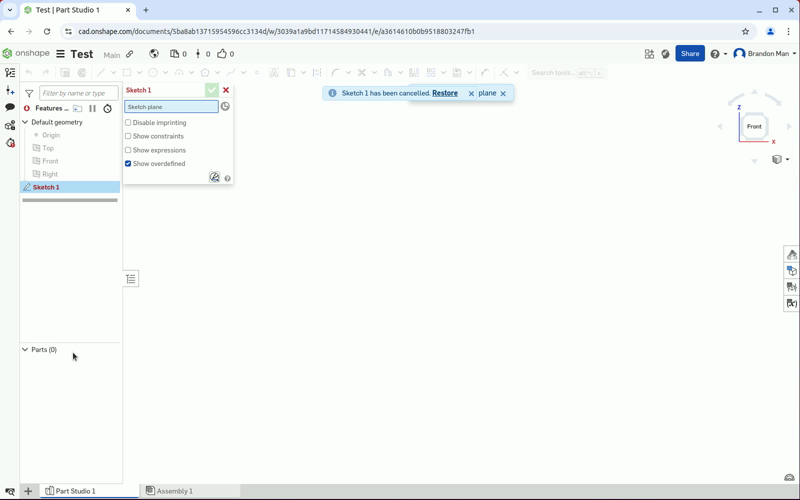
mouse_move(73, 163)
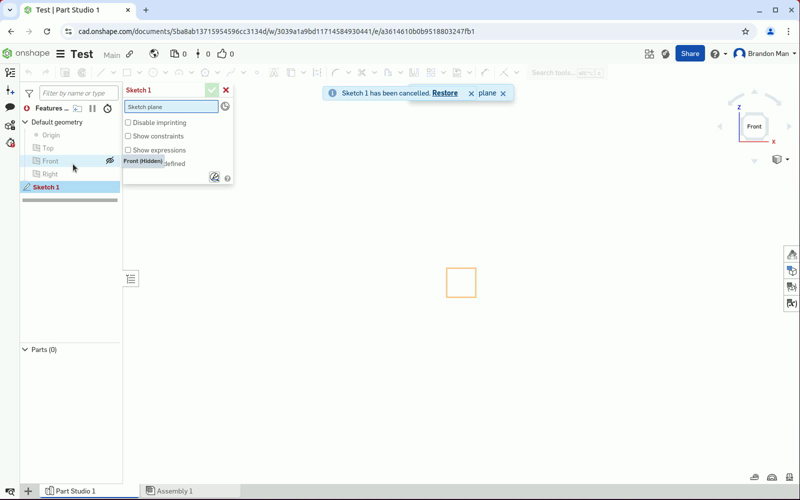
click(73, 163)
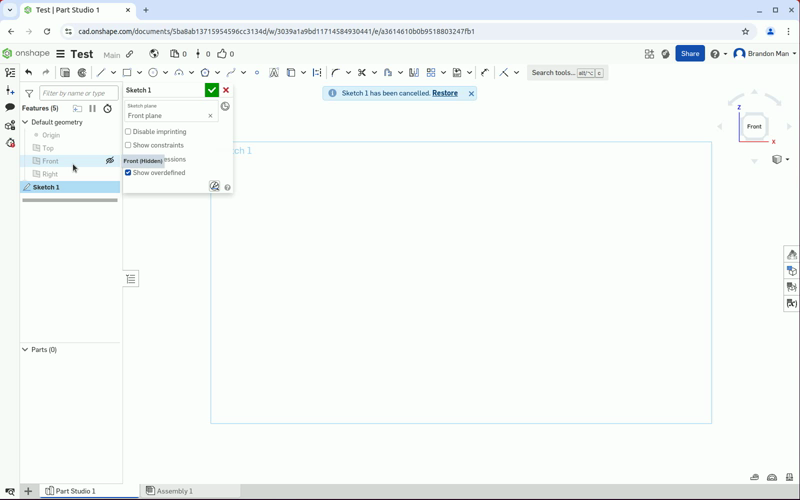
mouse_move(73, 352)
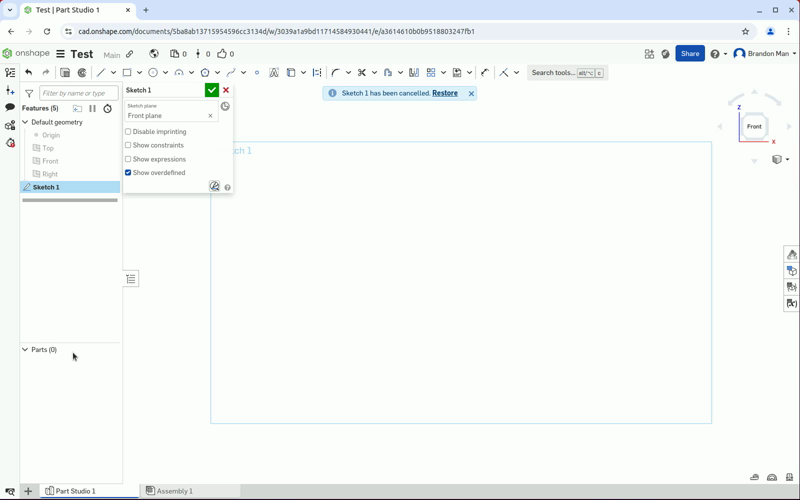
key(y)
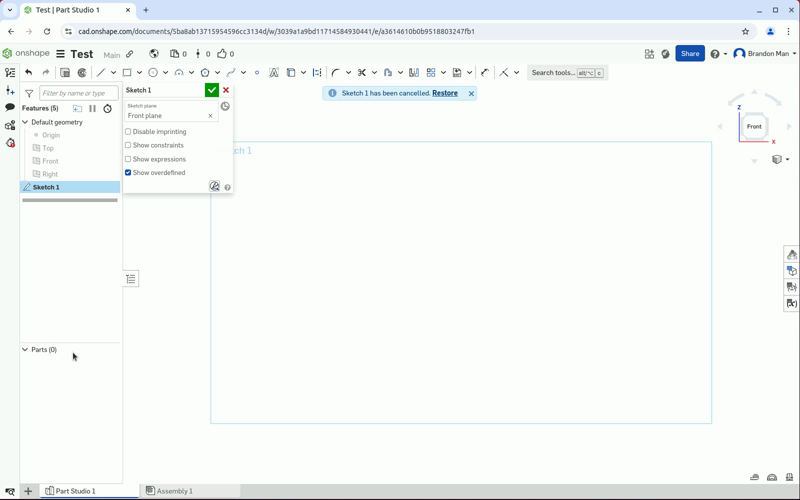
key(l)
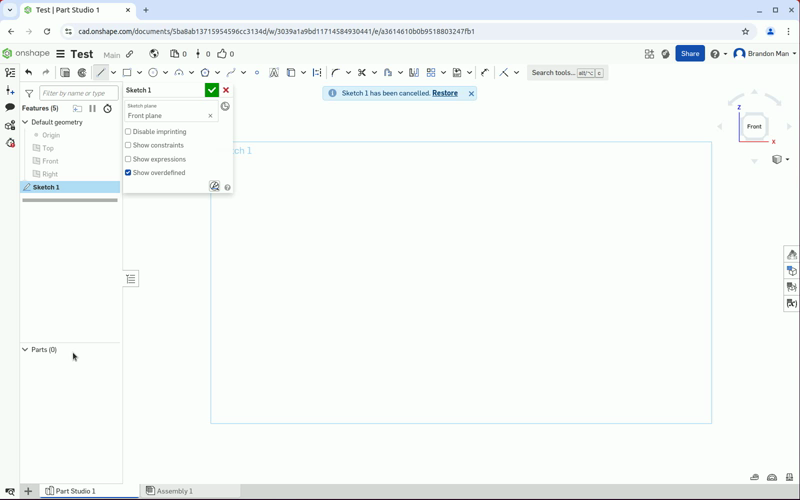
key_down(shift)
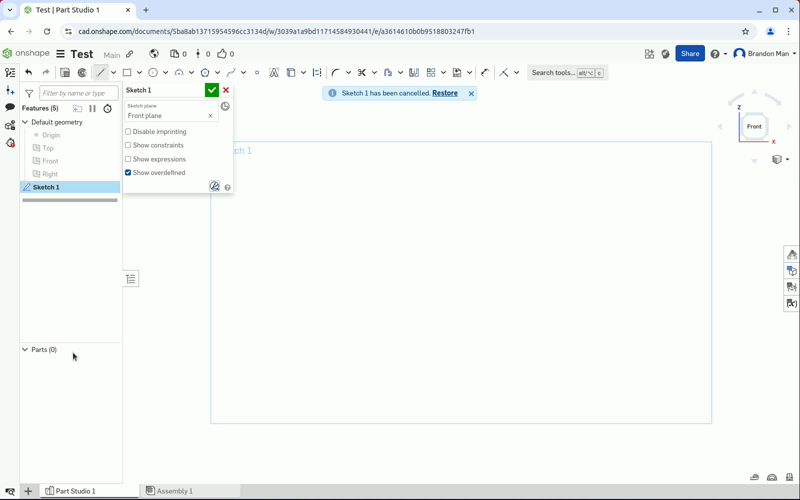
mouse_move(385, 240)
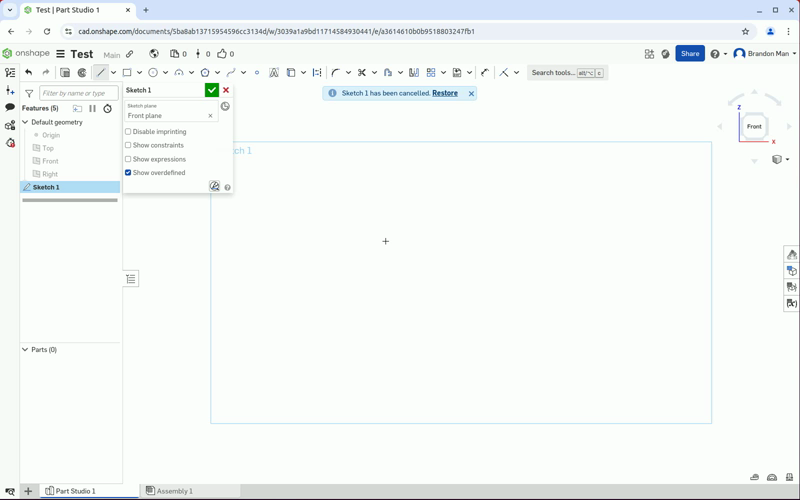
click(385, 240)
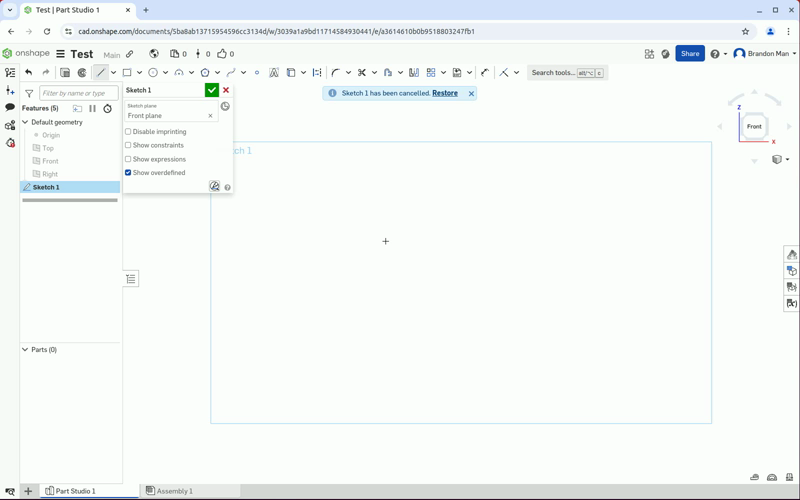
key_up(shift)
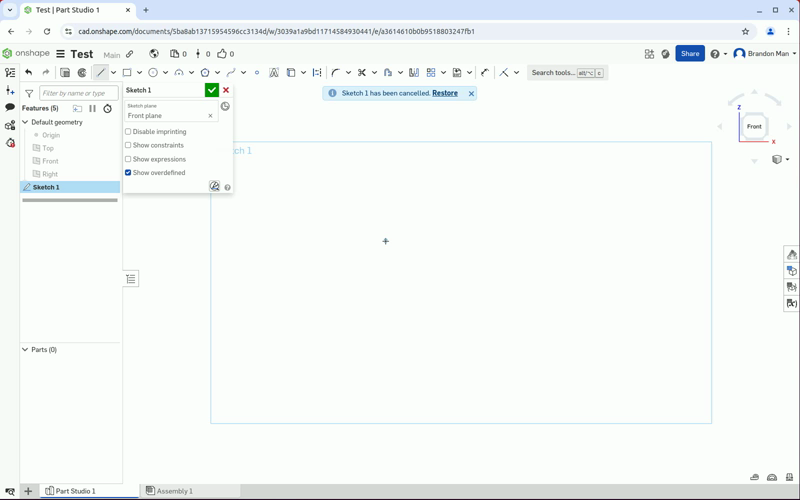
key_down(shift)
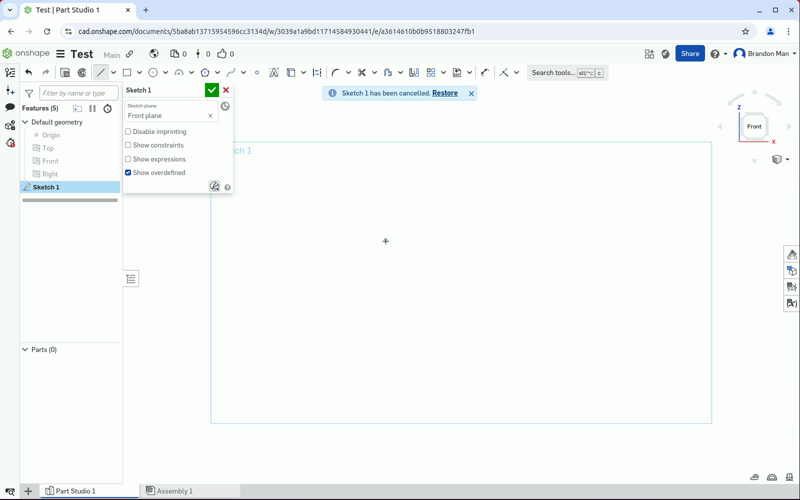
mouse_move(460, 327)
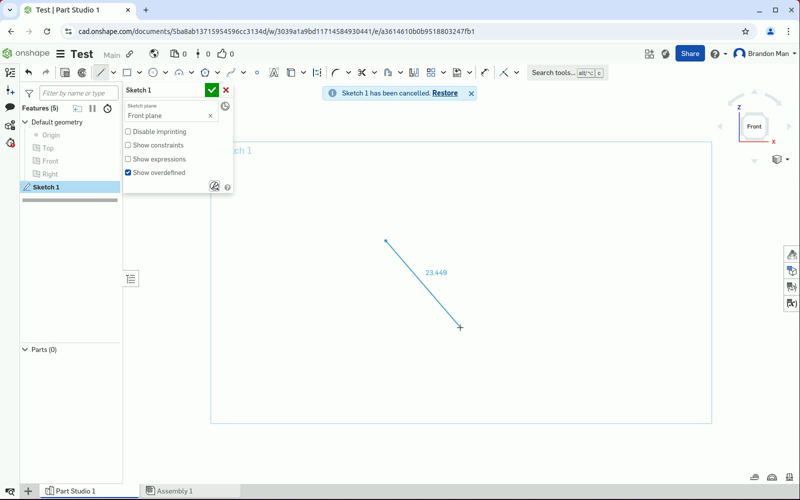
click(460, 327)
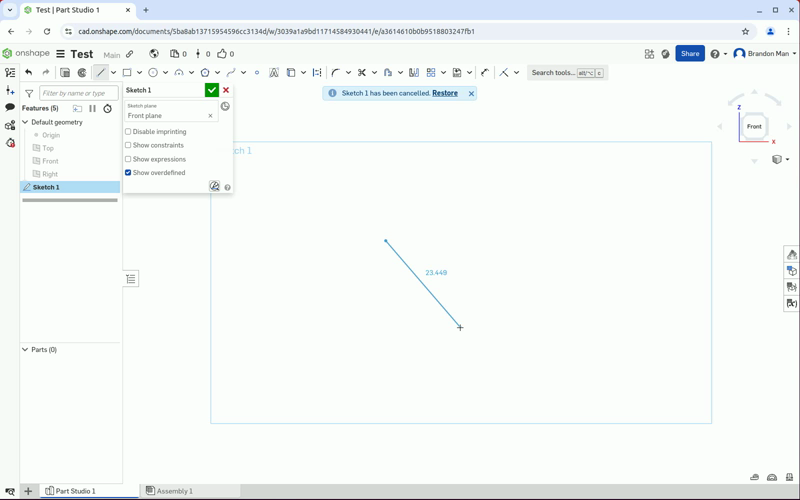
key_up(shift)
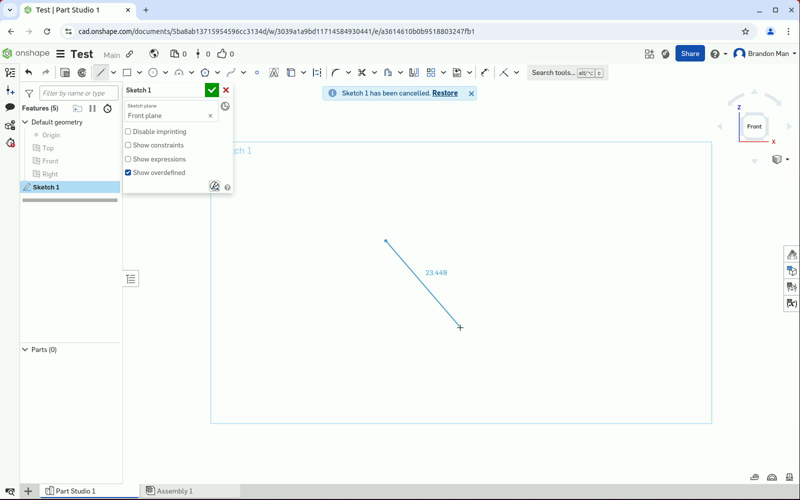
key_down(shift)
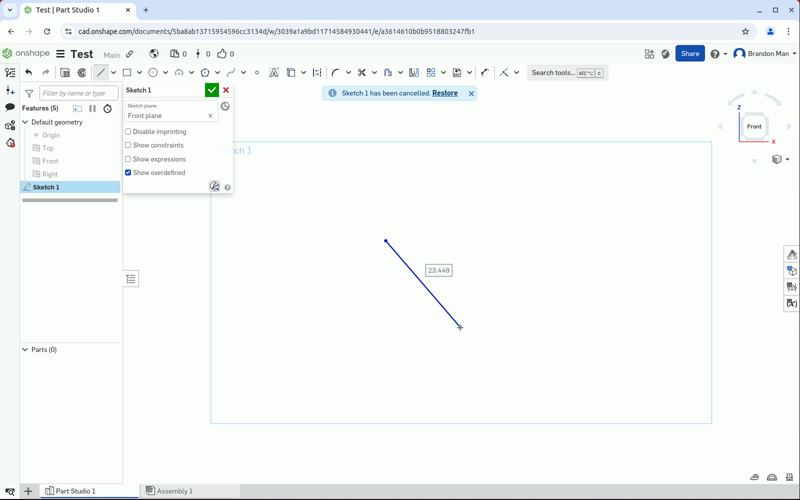
mouse_move(536, 240)
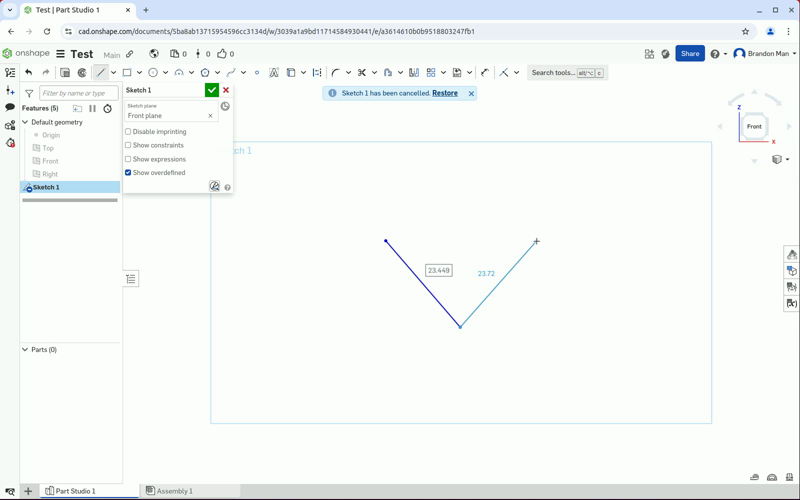
click(536, 240)
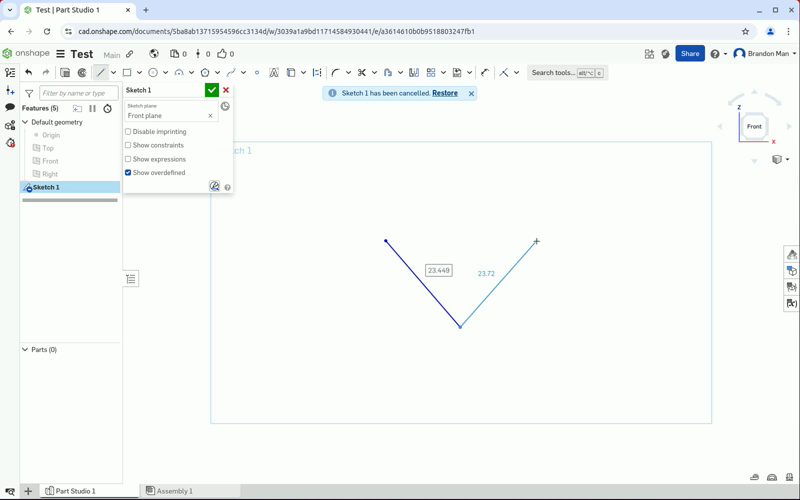
key_up(shift)
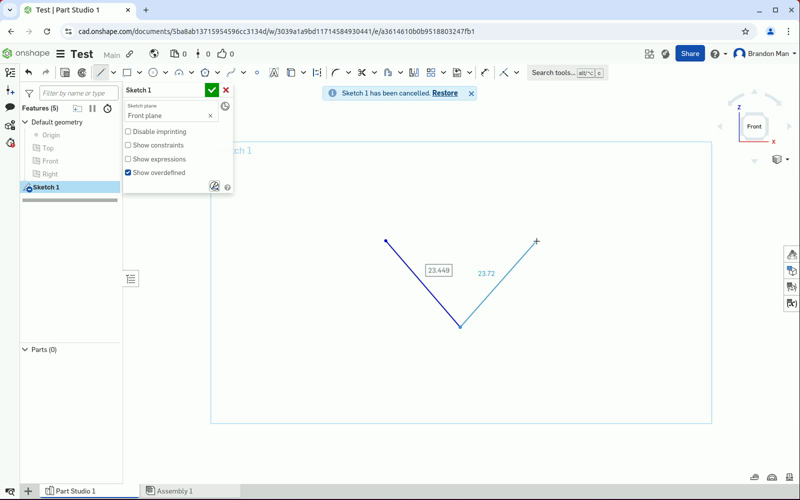
key(esc)
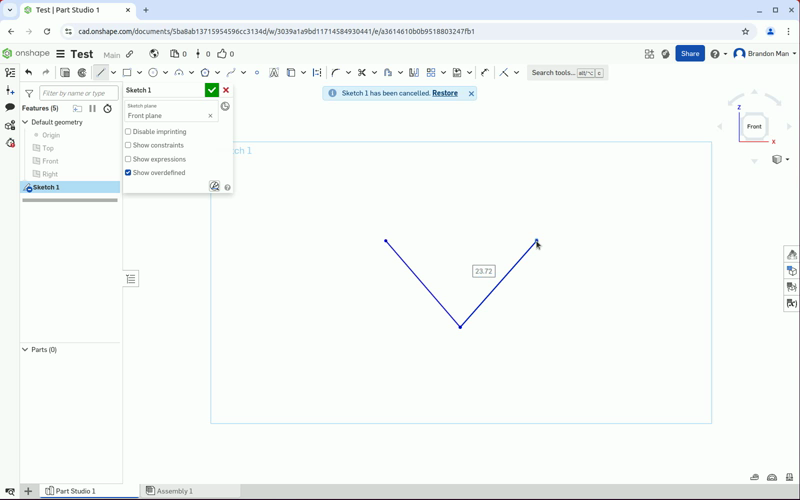
key(a)
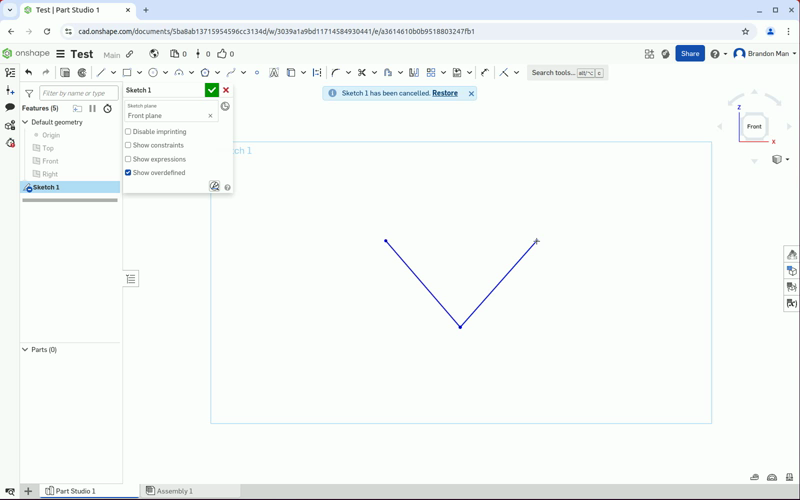
mouse_move(536, 240)
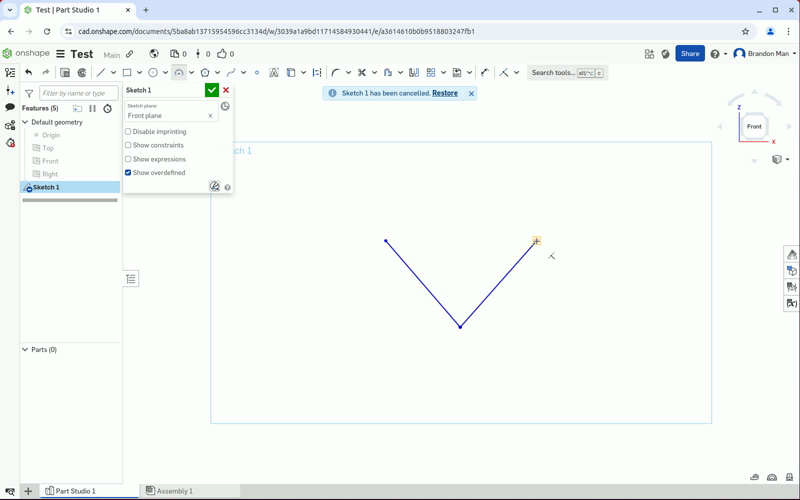
click(536, 240)
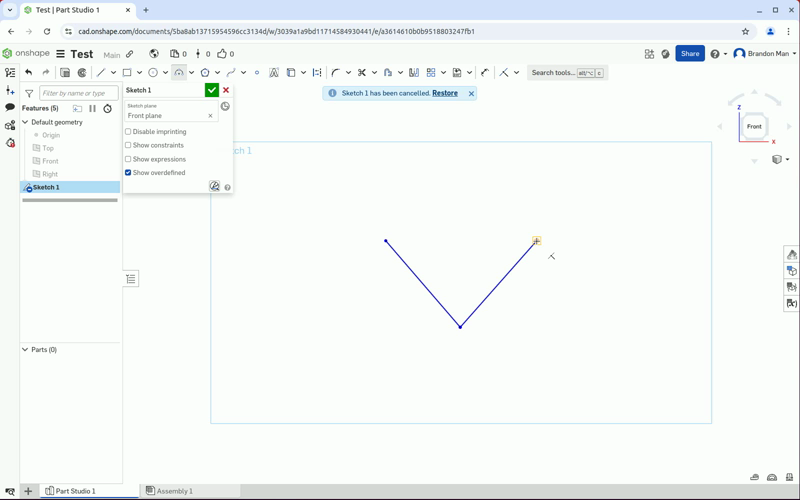
key_down(shift)
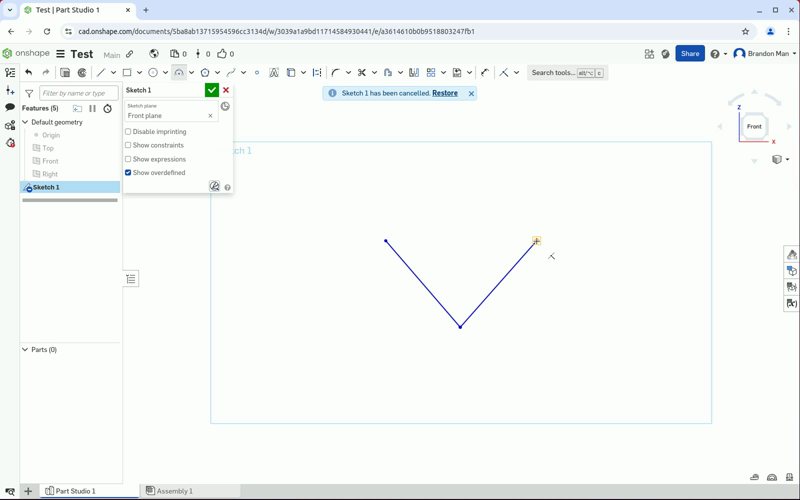
mouse_move(462, 210)
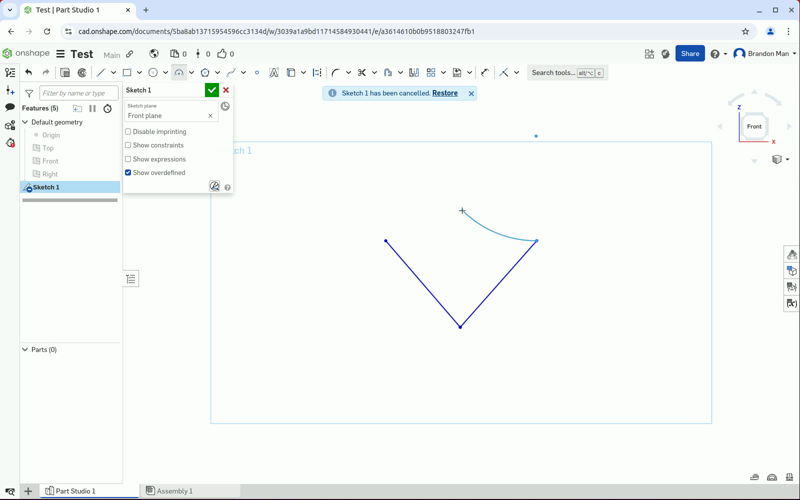
click(462, 210)
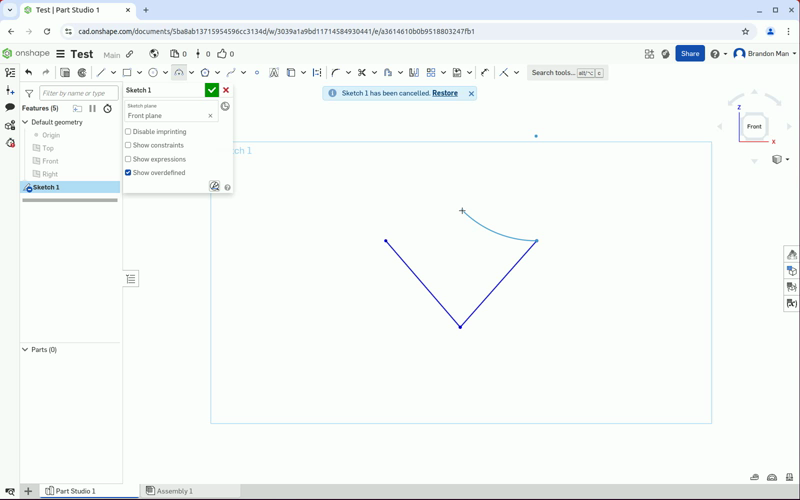
mouse_move(520, 173)
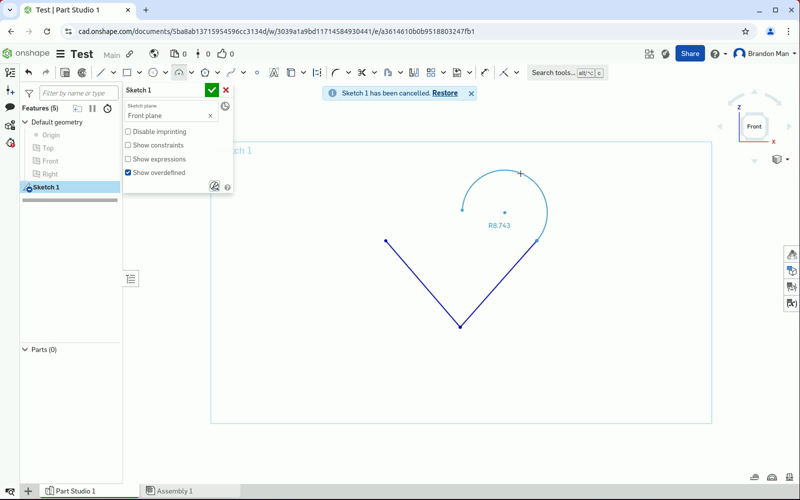
click(520, 173)
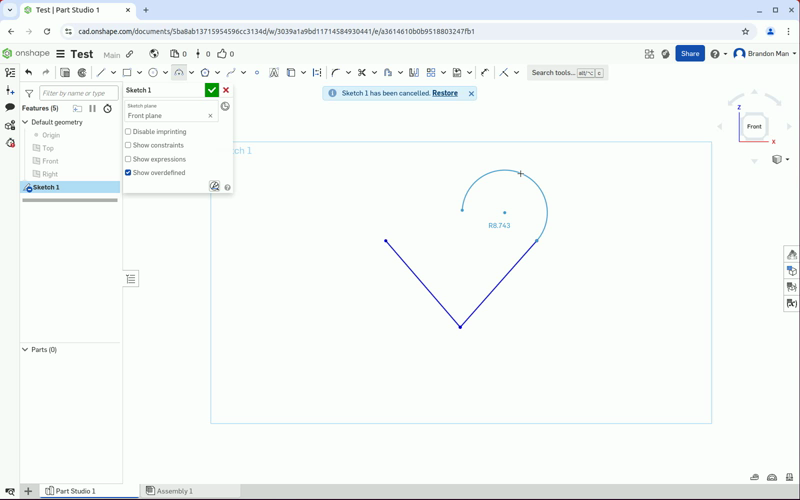
key_up(shift)
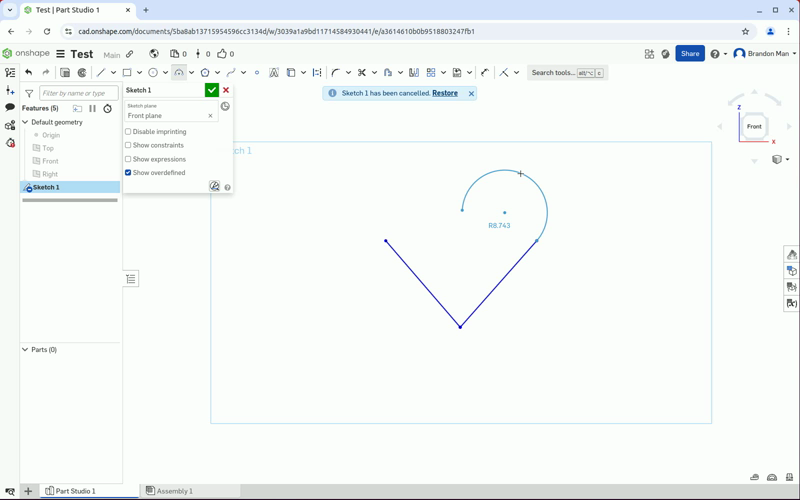
key(esc)
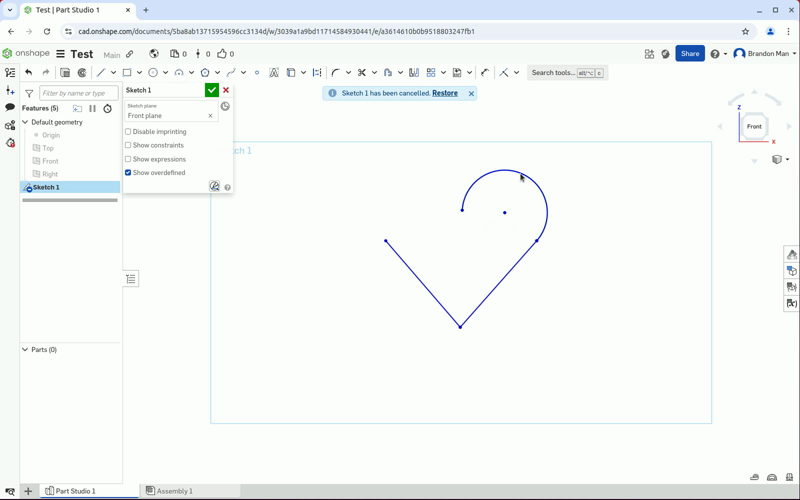
key(l)
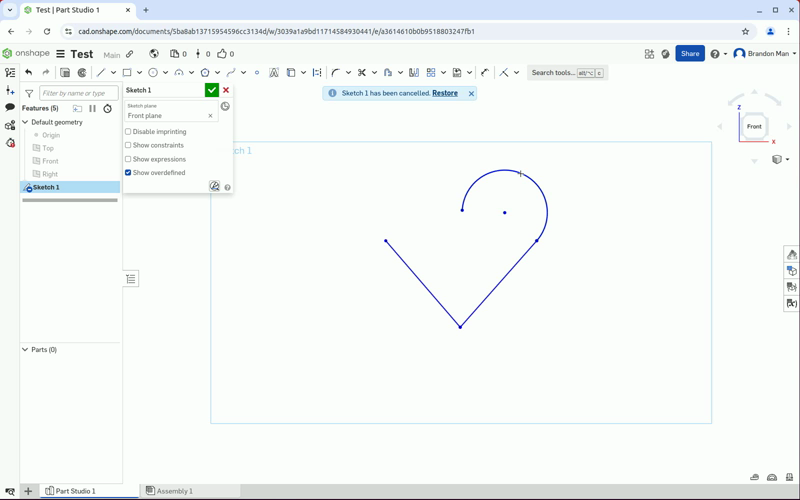
mouse_move(462, 210)
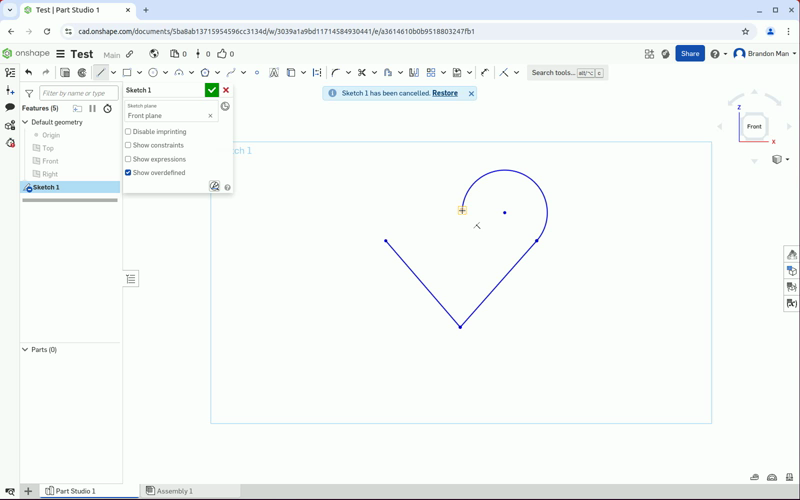
click(462, 210)
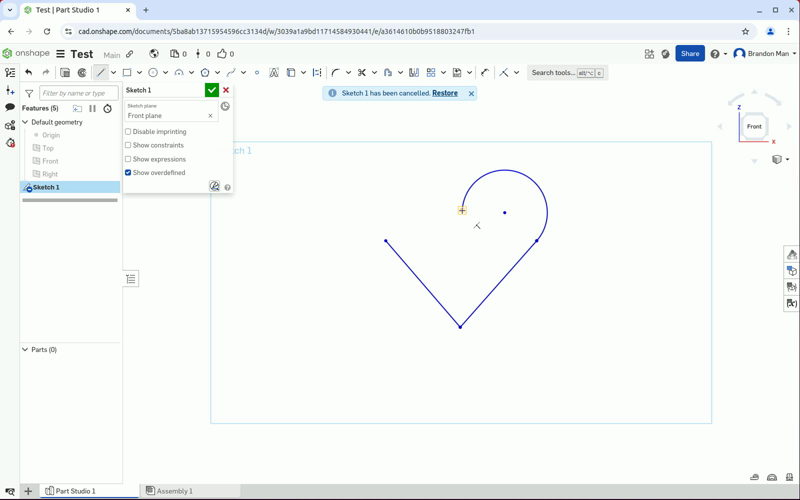
key_down(shift)
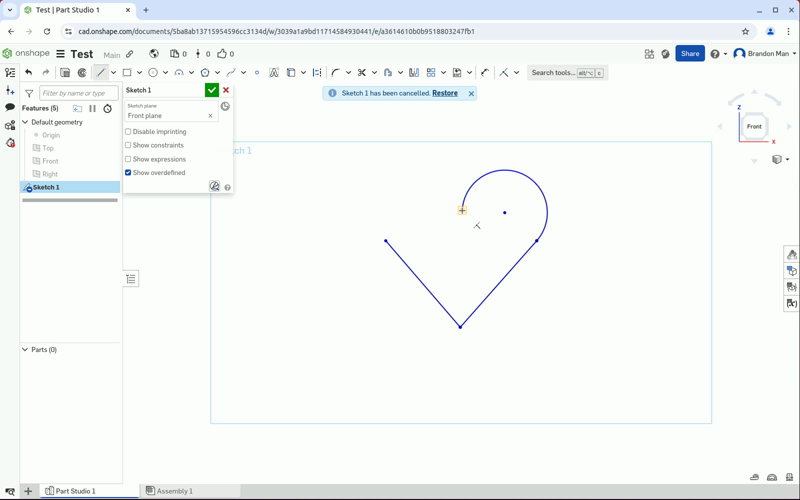
mouse_move(492, 210)
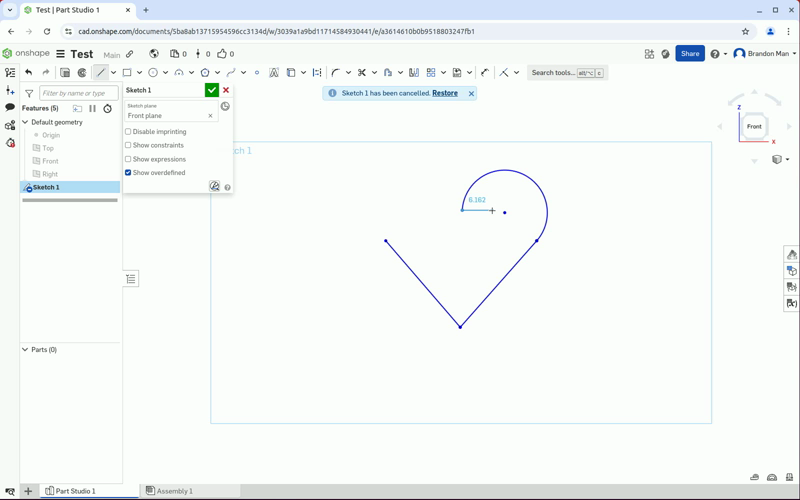
mouse_move(460, 222)
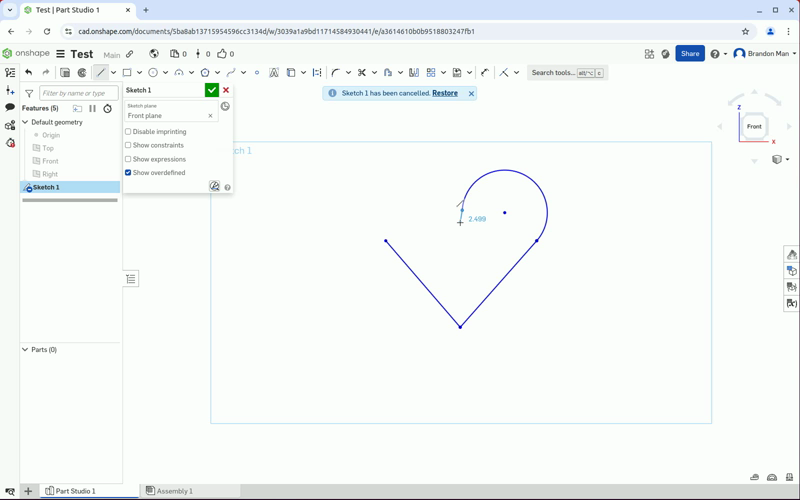
click(460, 222)
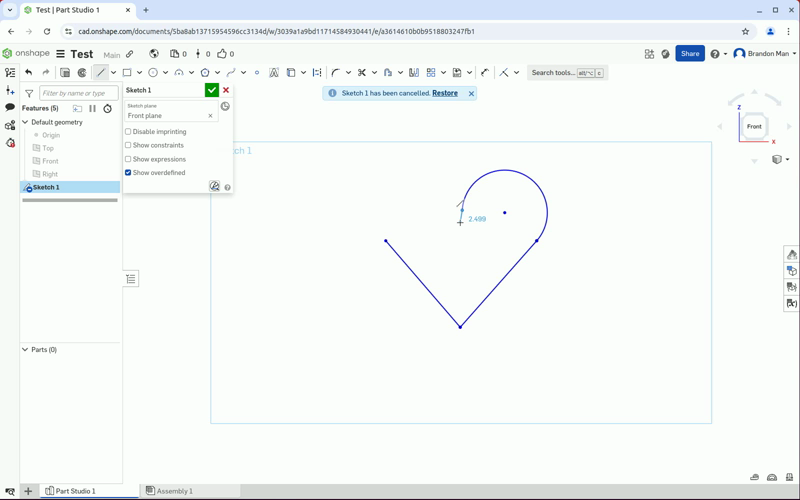
key_up(shift)
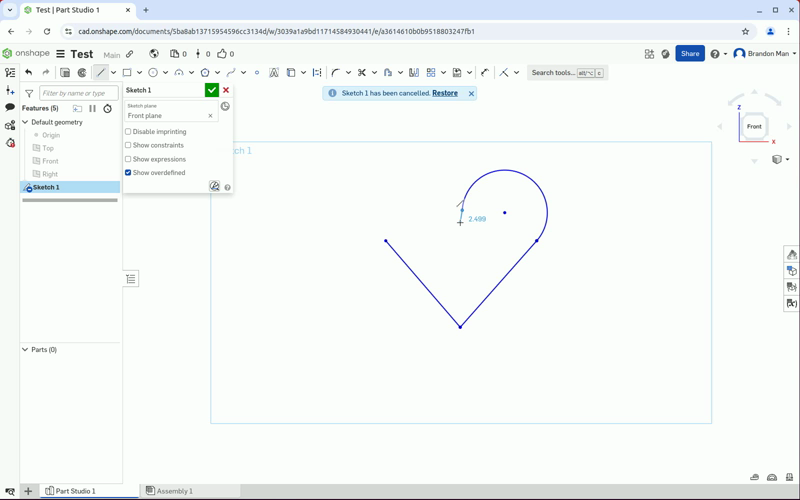
key_down(shift)
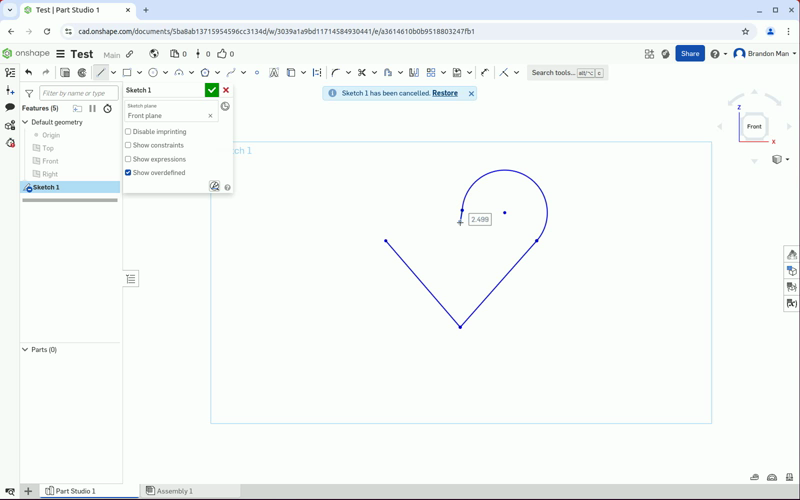
mouse_move(490, 222)
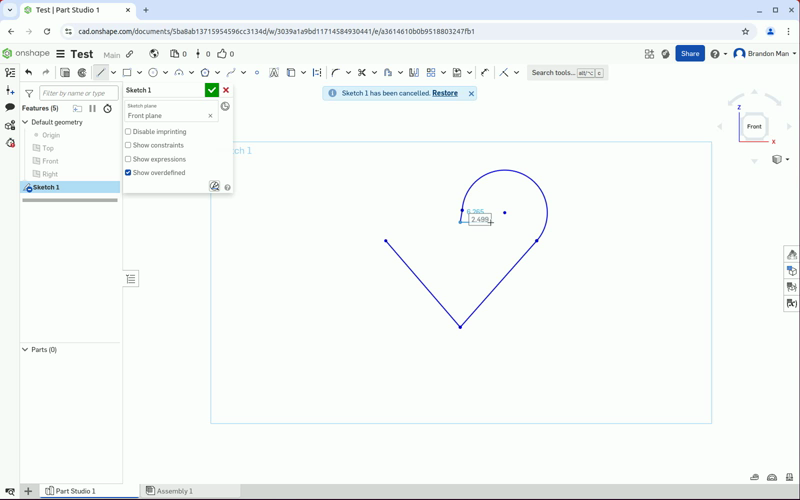
mouse_move(460, 211)
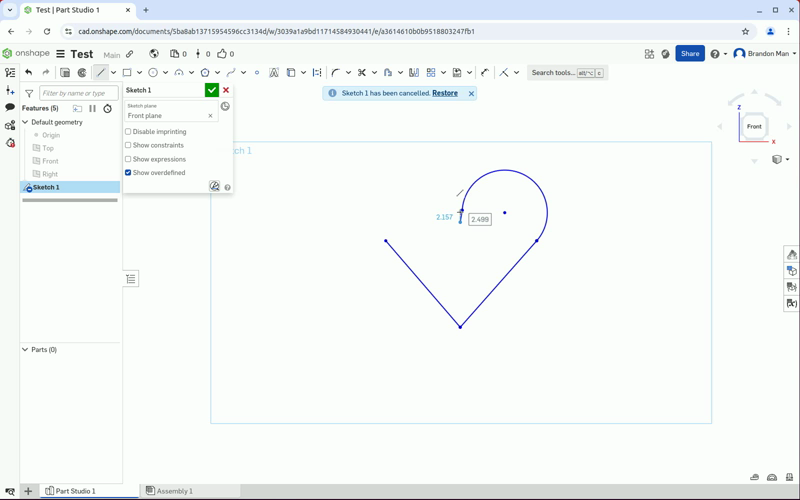
scroll(6)
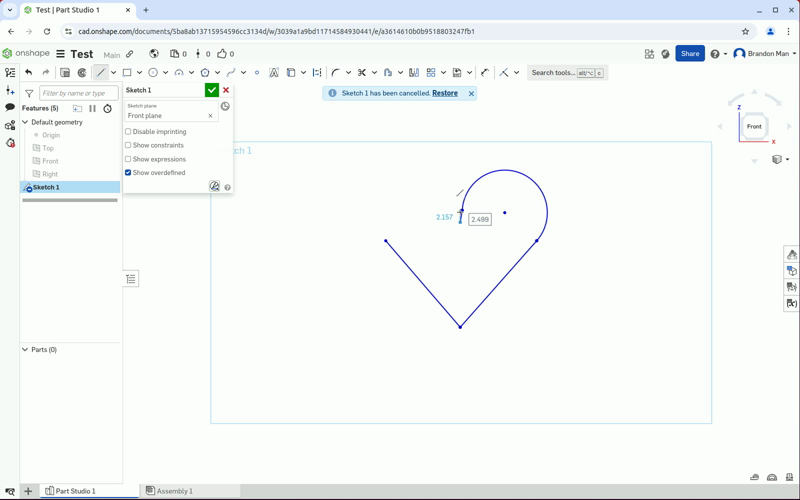
scroll(6)
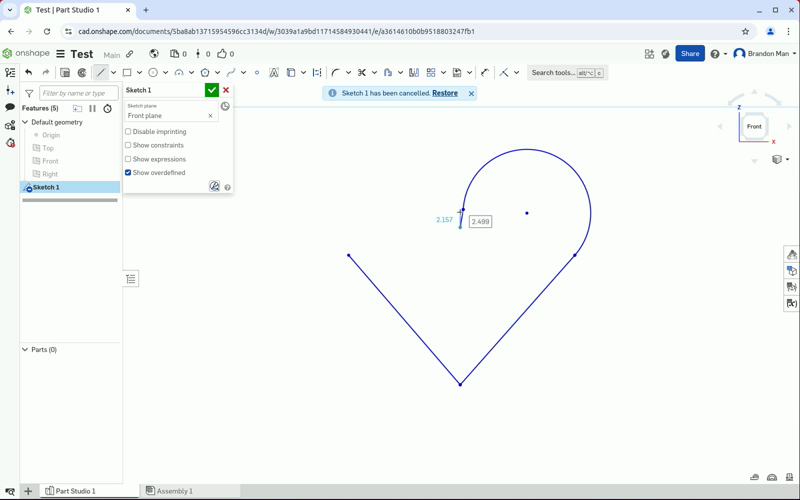
scroll(6)
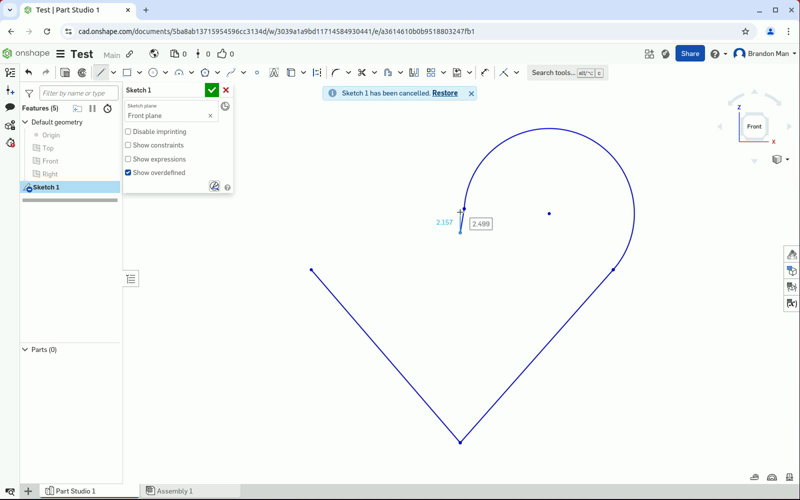
scroll(6)
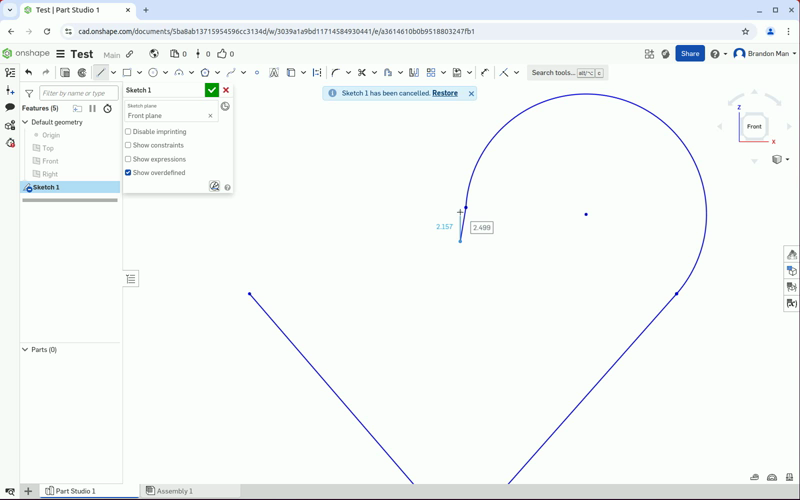
scroll(6)
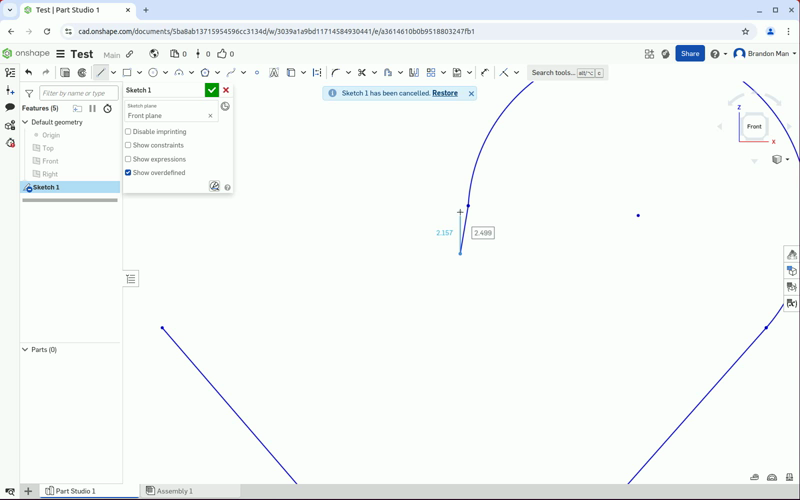
scroll(6)
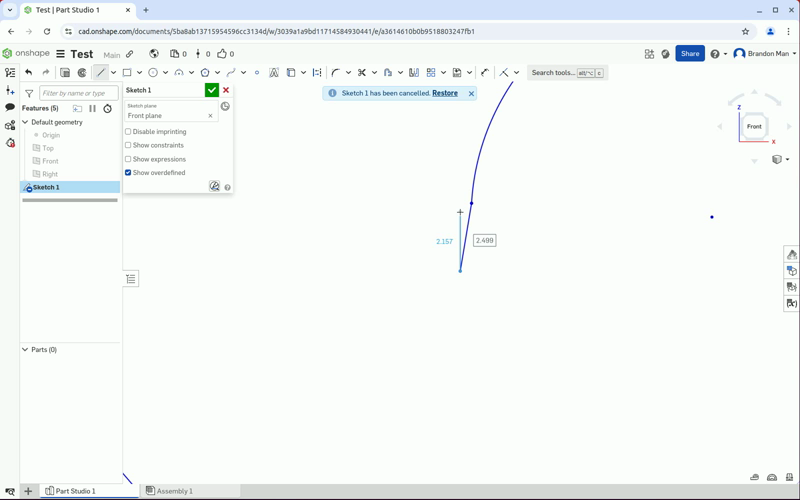
scroll(6)
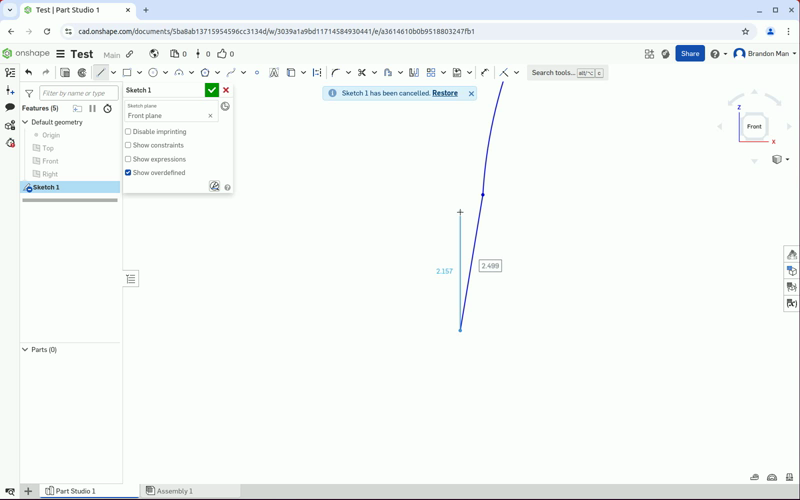
click(460, 211)
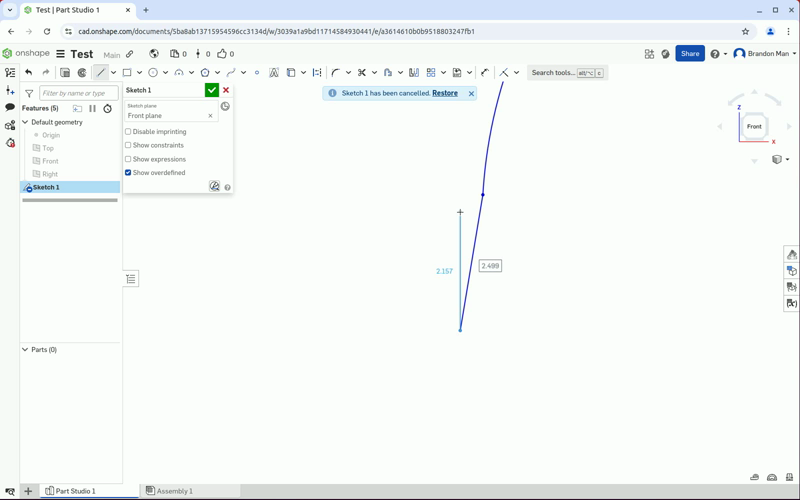
scroll(-6)
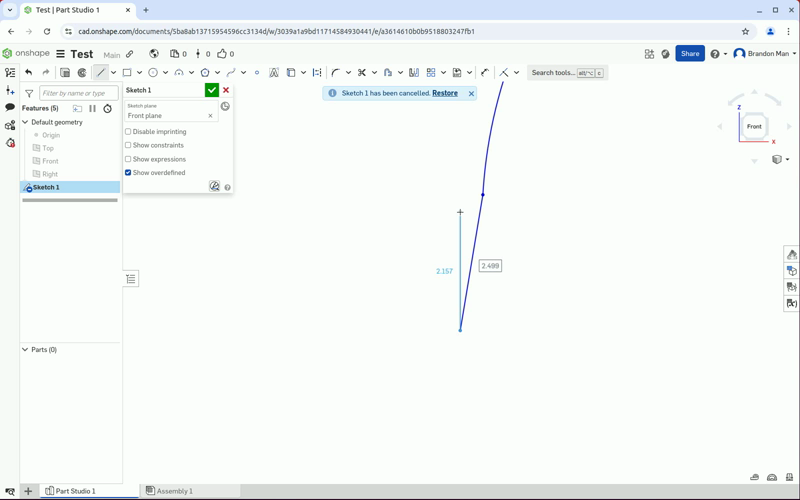
scroll(-6)
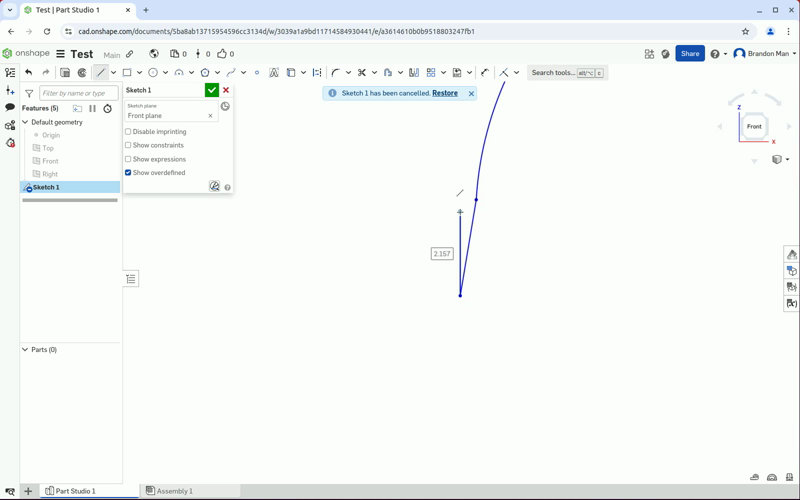
scroll(-6)
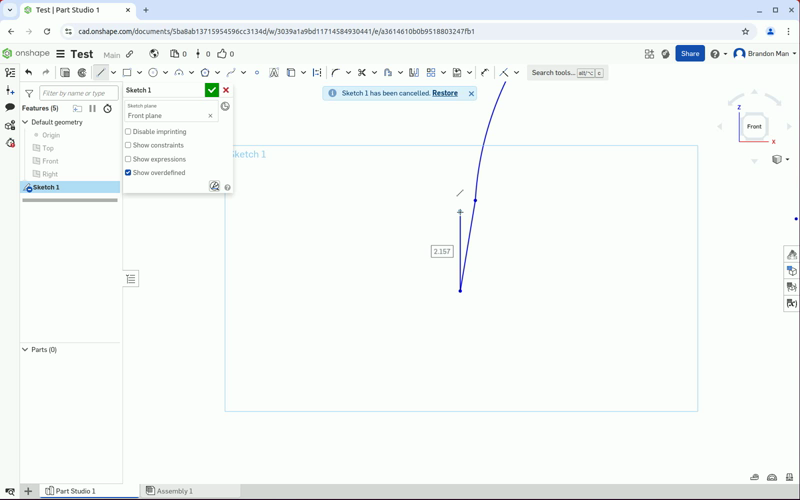
scroll(-6)
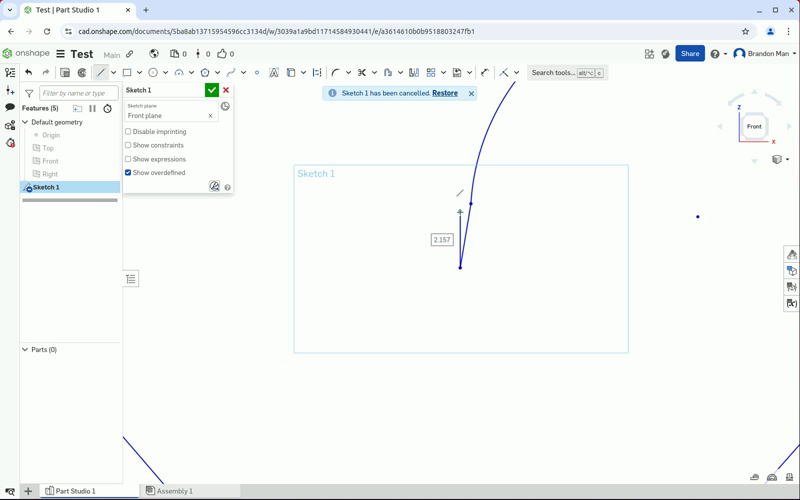
scroll(-6)
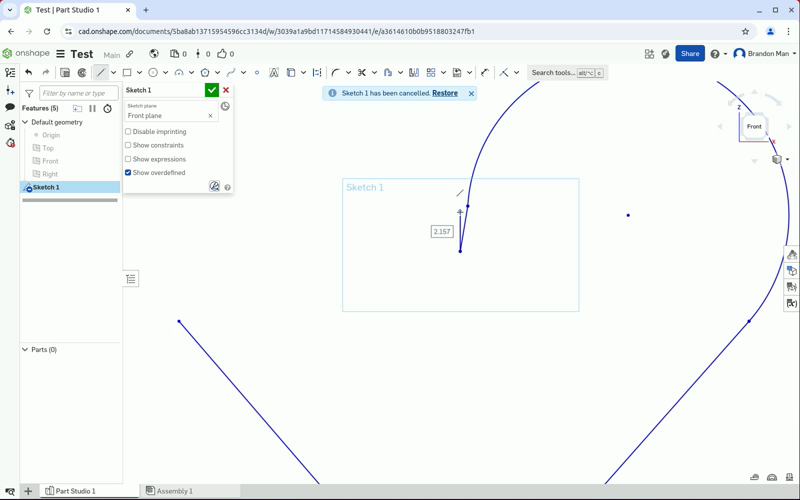
scroll(-6)
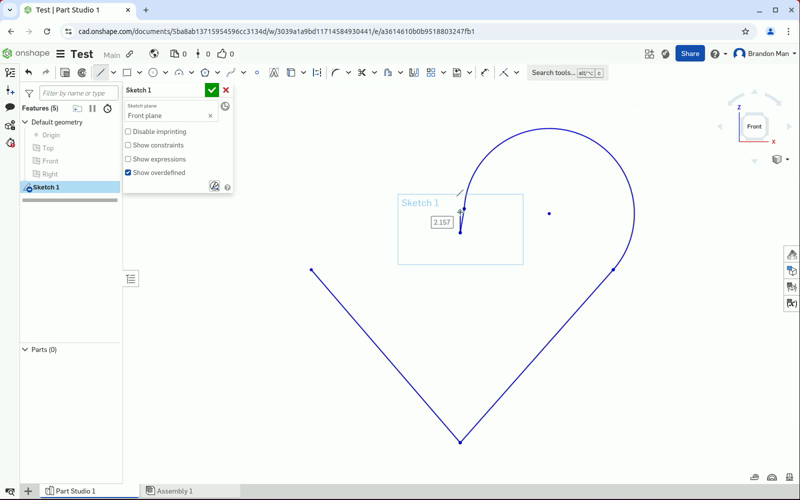
scroll(-6)
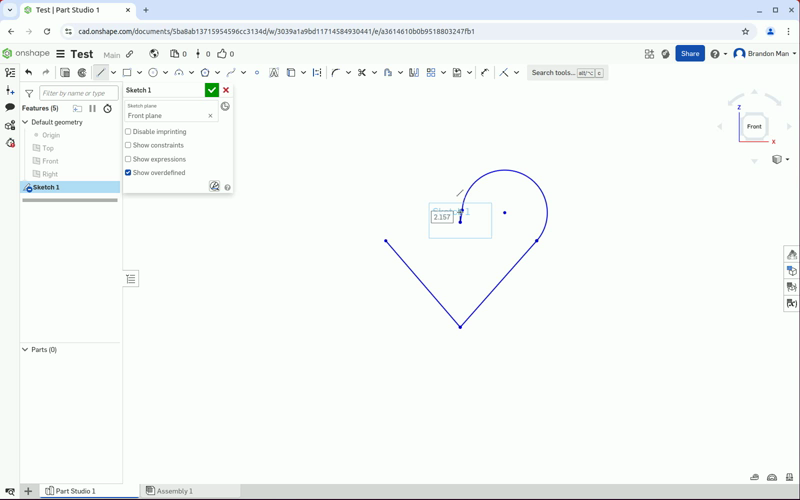
key_up(shift)
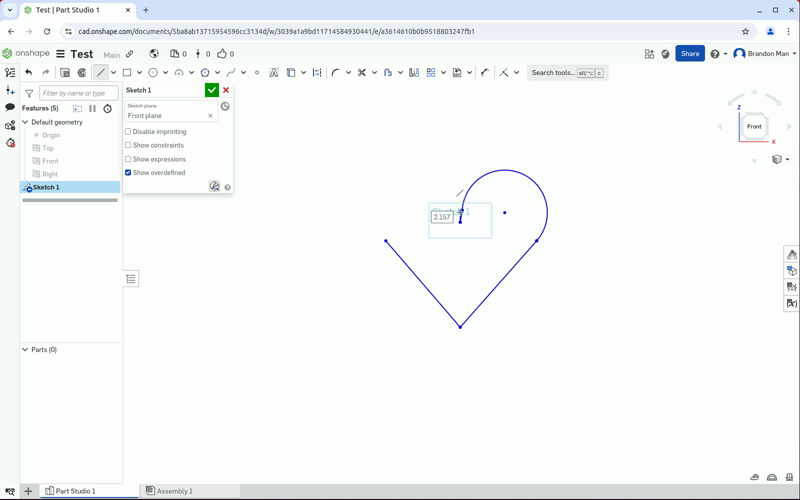
key(esc)
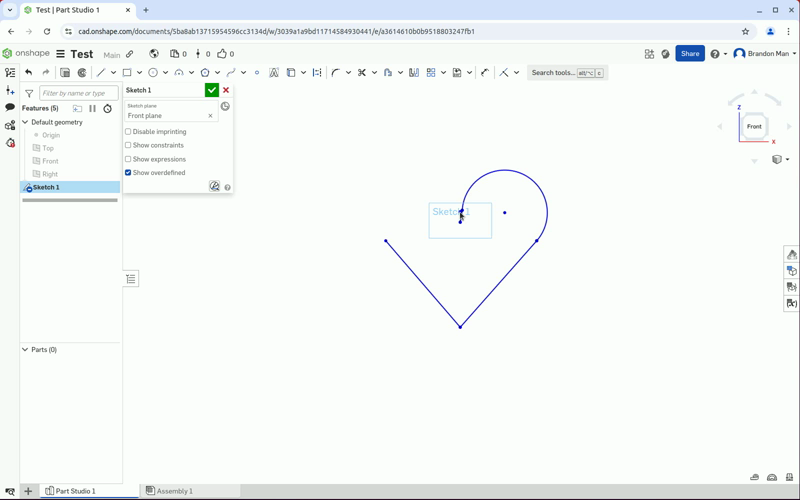
key(a)
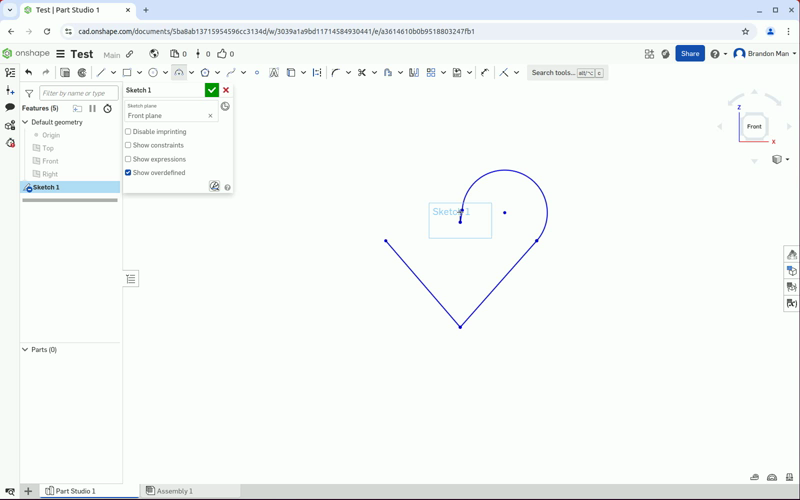
mouse_move(460, 211)
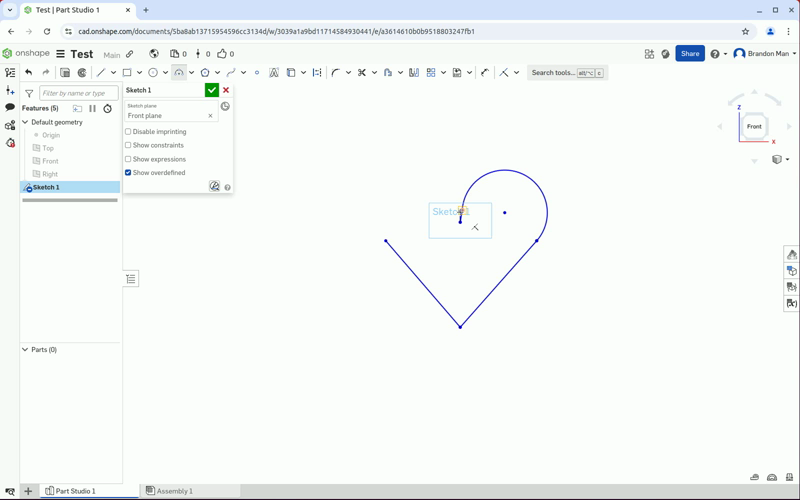
scroll(6)
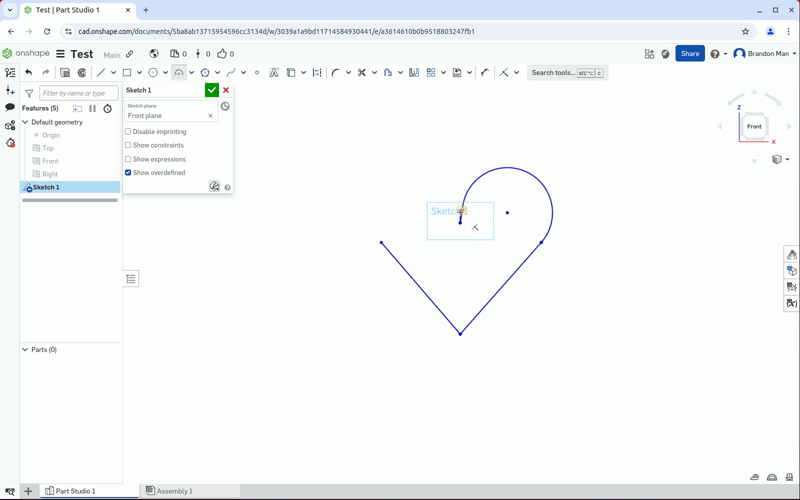
scroll(6)
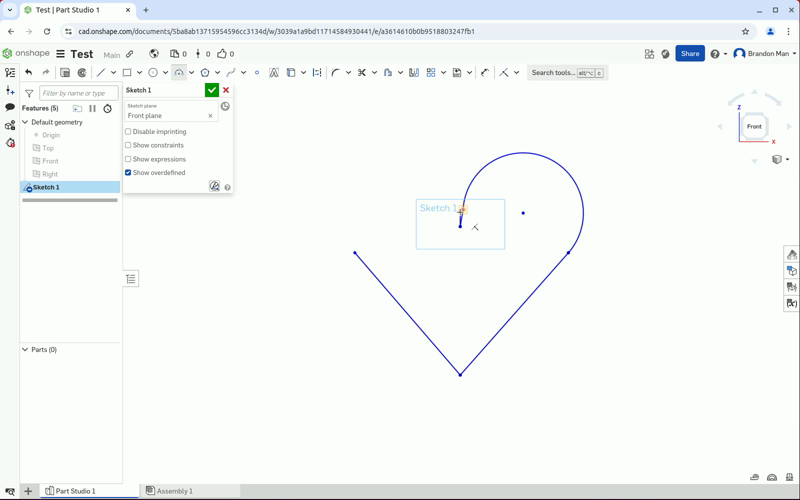
scroll(6)
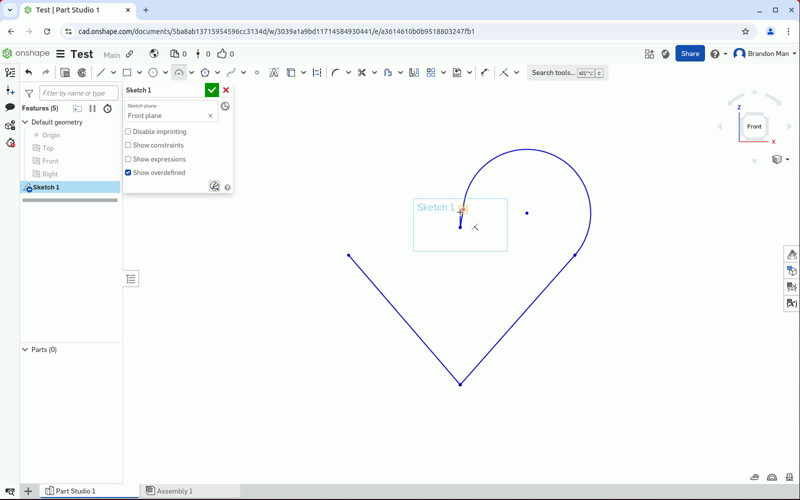
scroll(6)
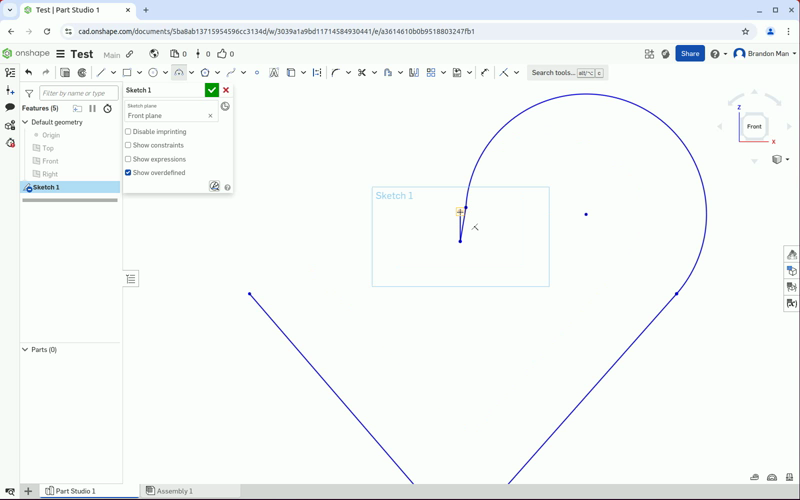
scroll(6)
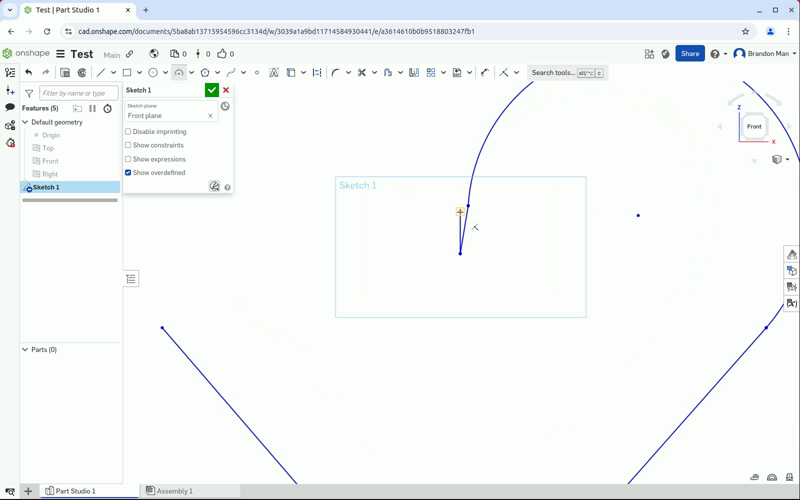
scroll(6)
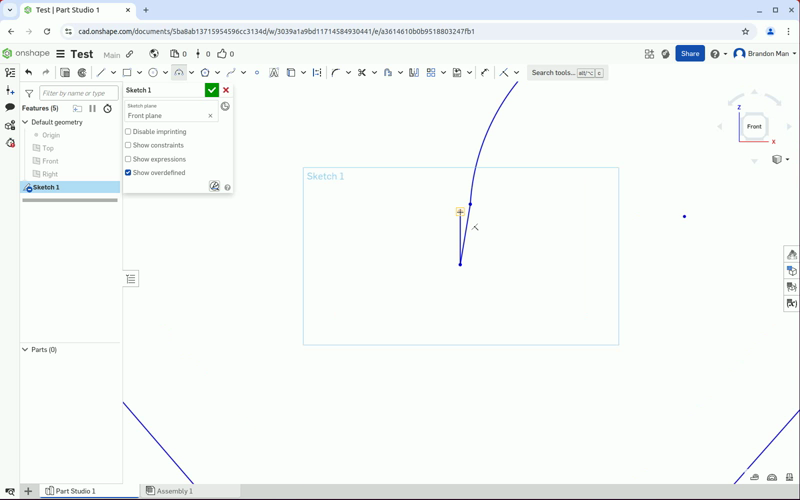
scroll(6)
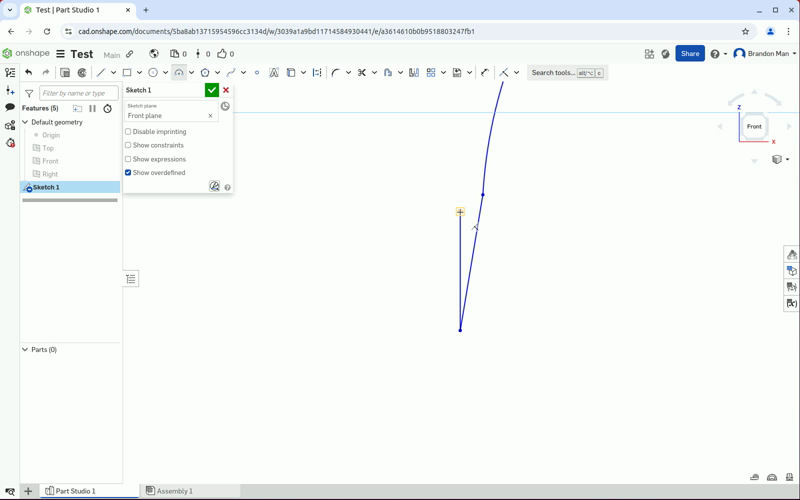
click(460, 211)
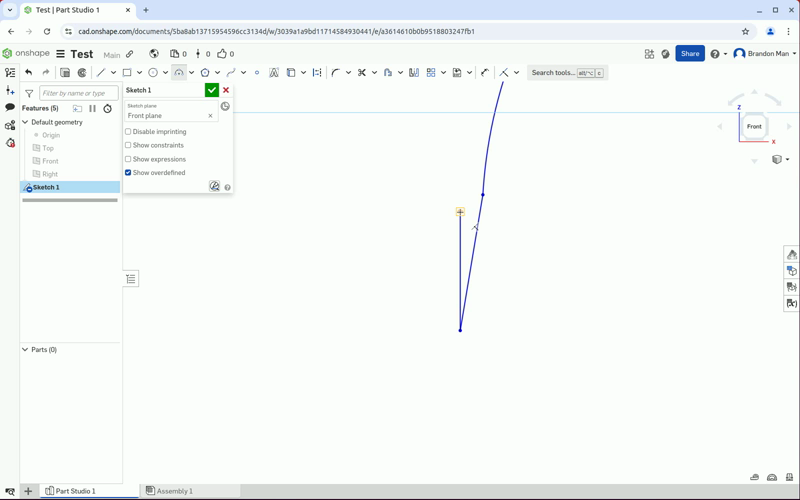
scroll(-6)
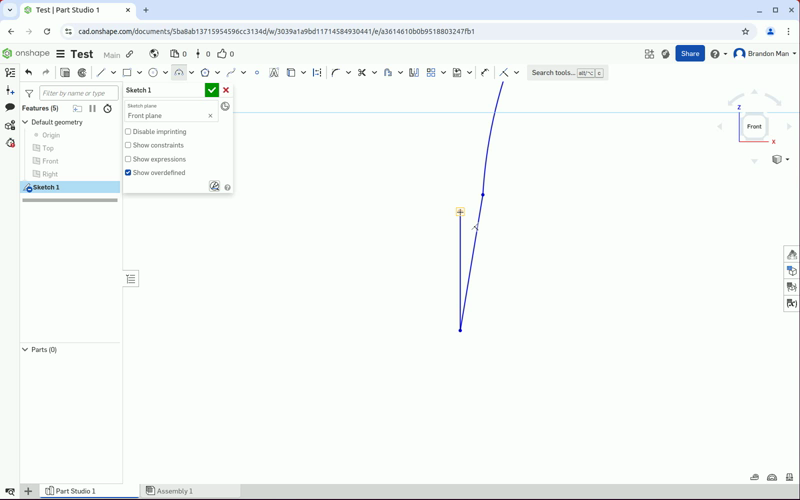
scroll(-6)
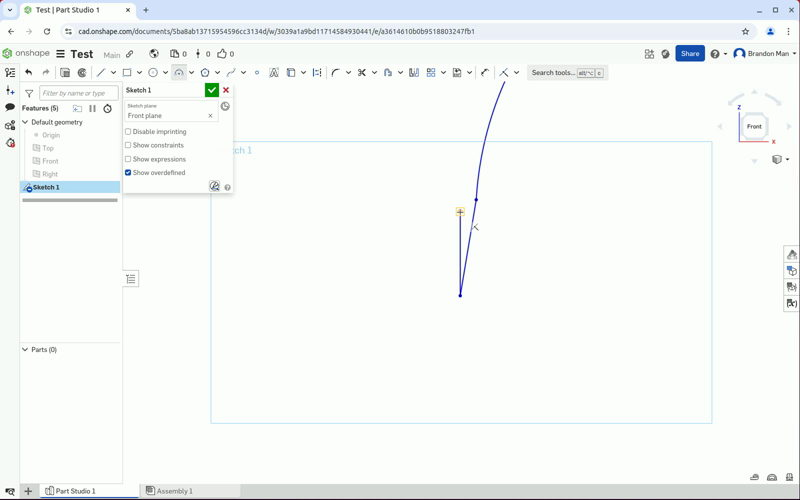
scroll(-6)
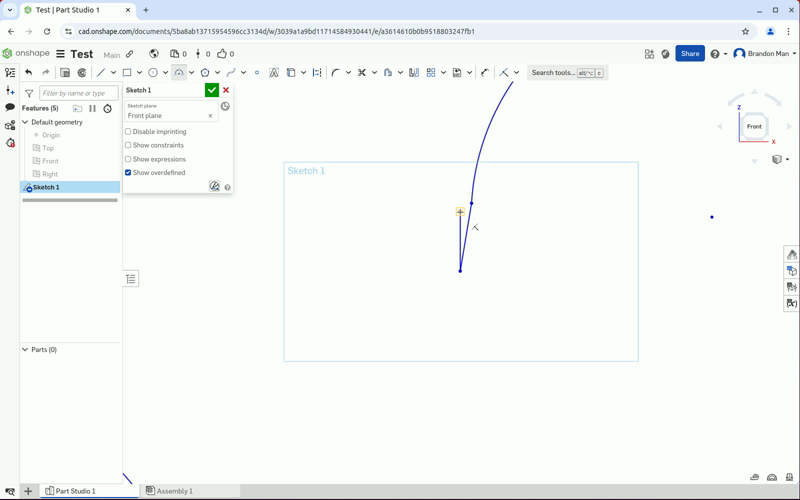
scroll(-6)
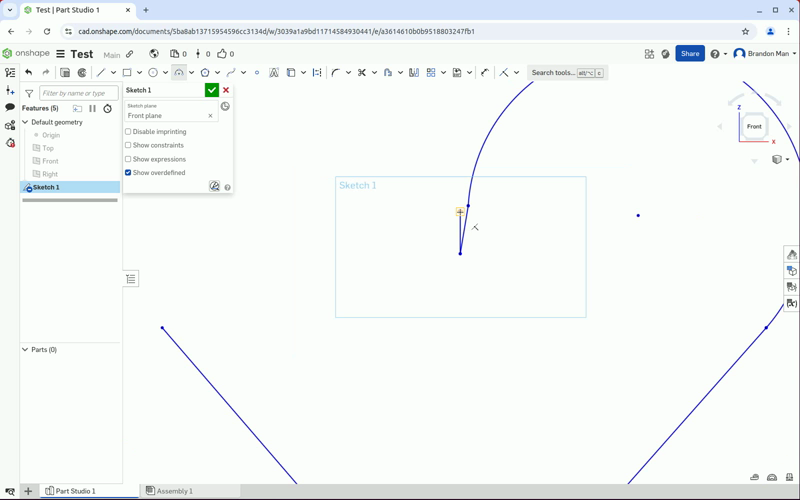
scroll(-6)
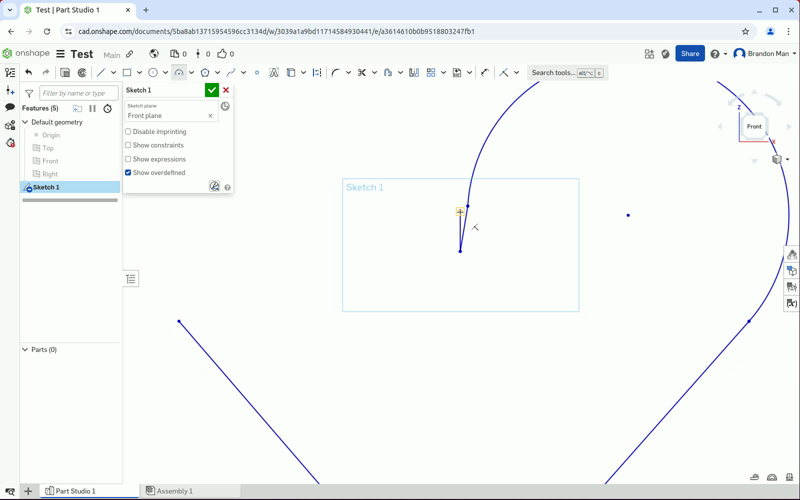
scroll(-6)
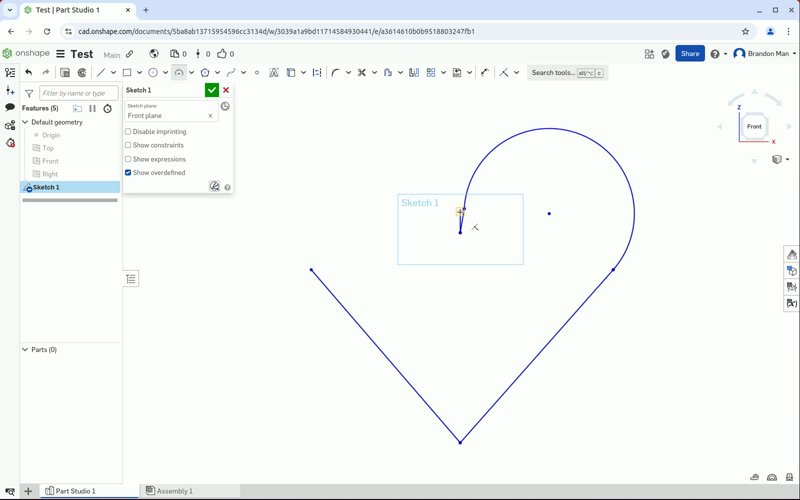
scroll(-6)
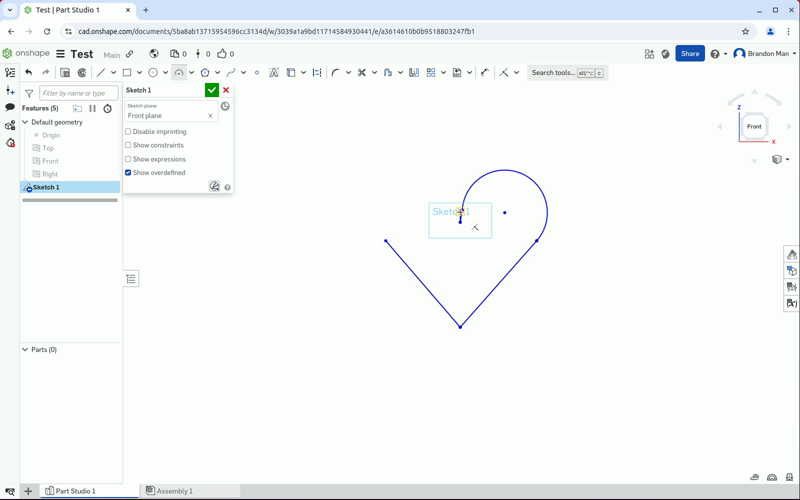
mouse_move(385, 240)
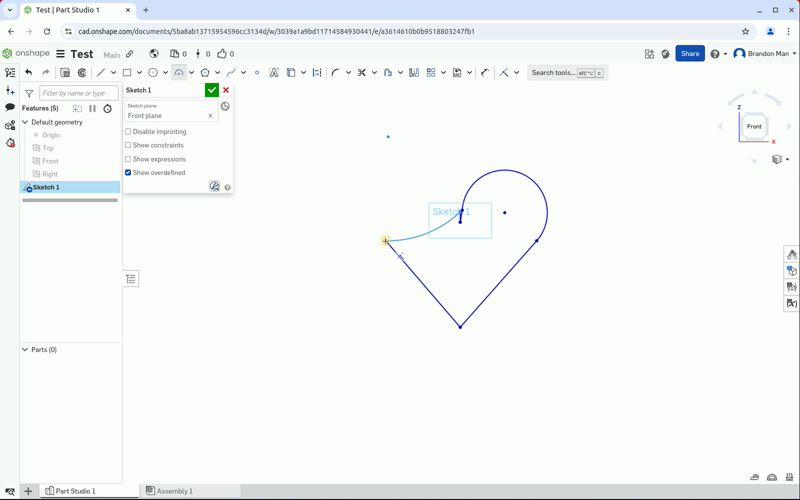
click(385, 240)
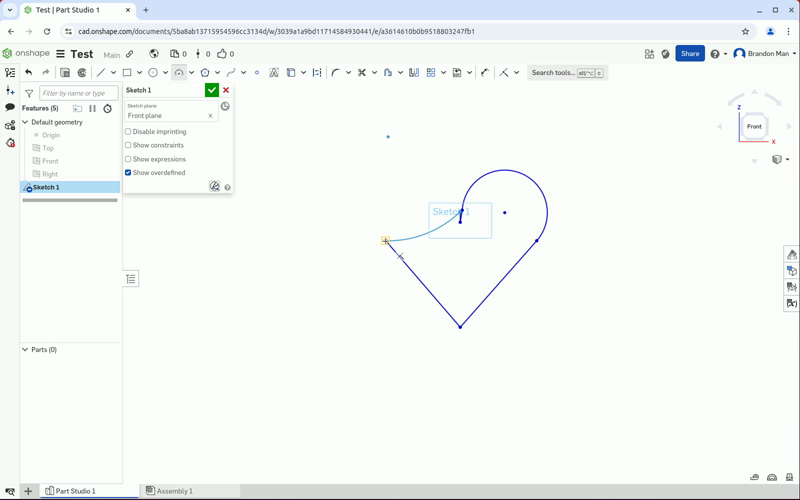
key_down(shift)
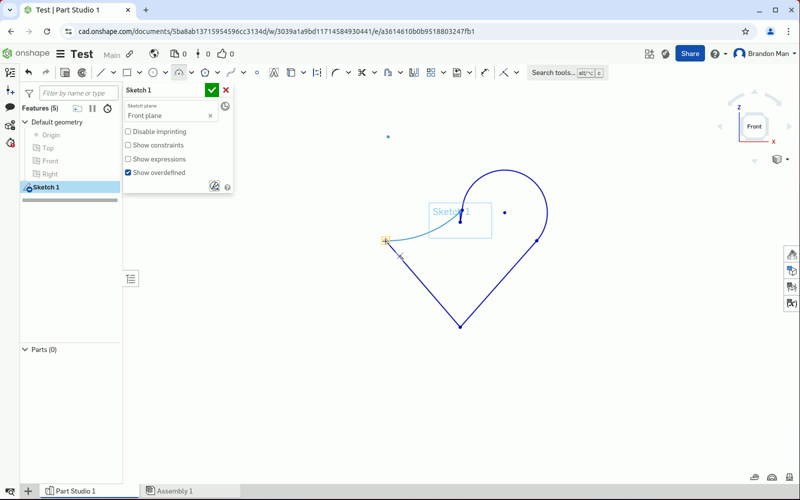
mouse_move(402, 174)
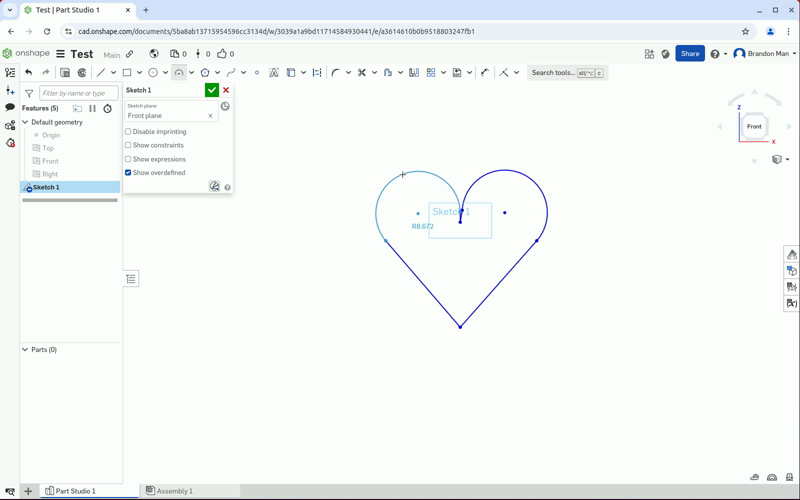
click(402, 174)
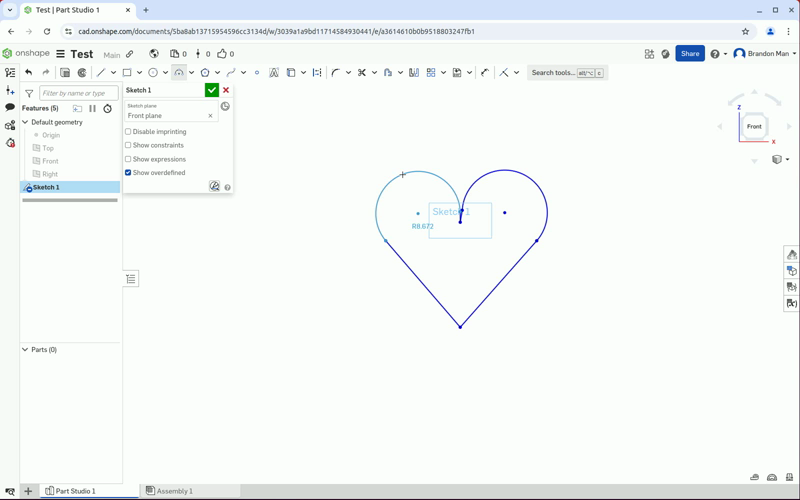
key_up(shift)
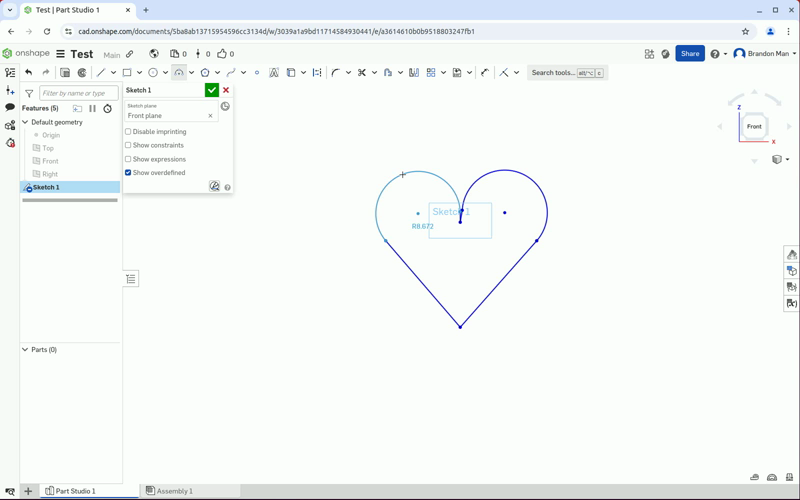
key(esc)
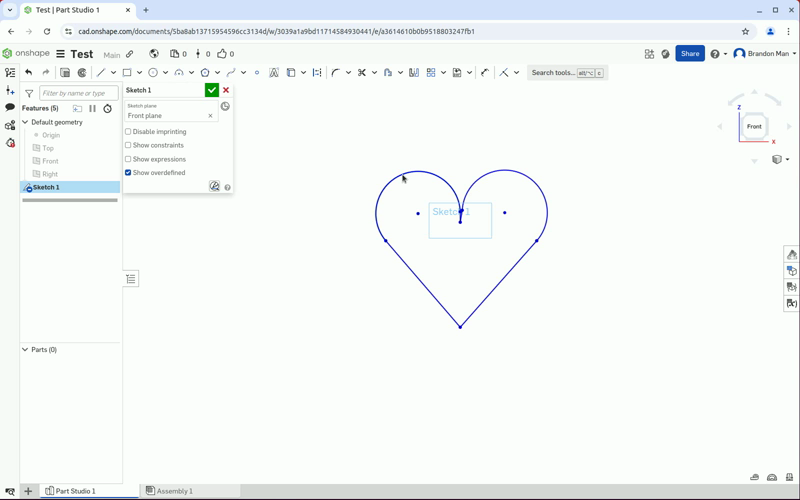
mouse_move(439, 222)
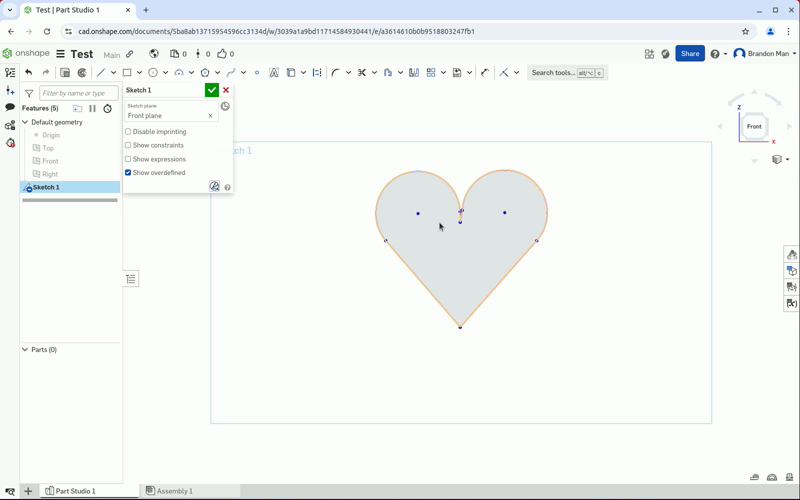
click(439, 222)
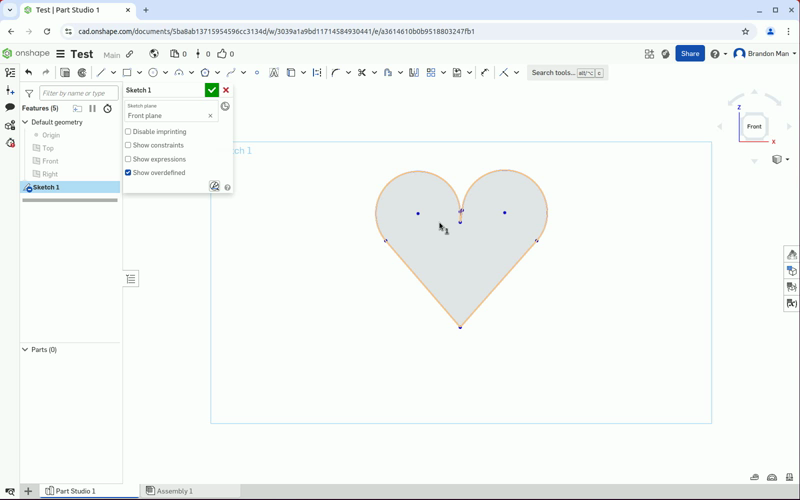
mouse_move(73, 352)
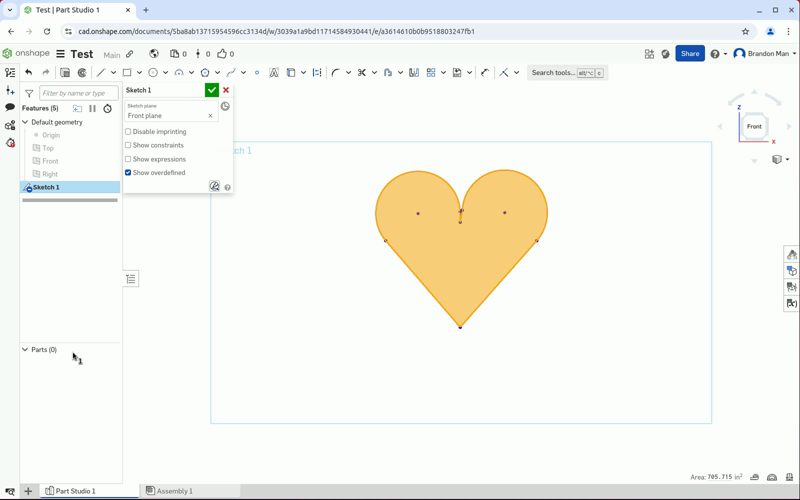
key(shift+y)
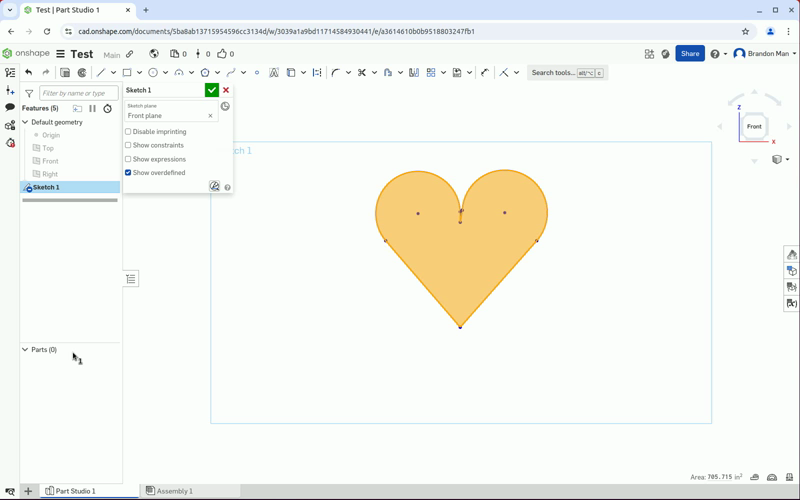
key(shift+e)
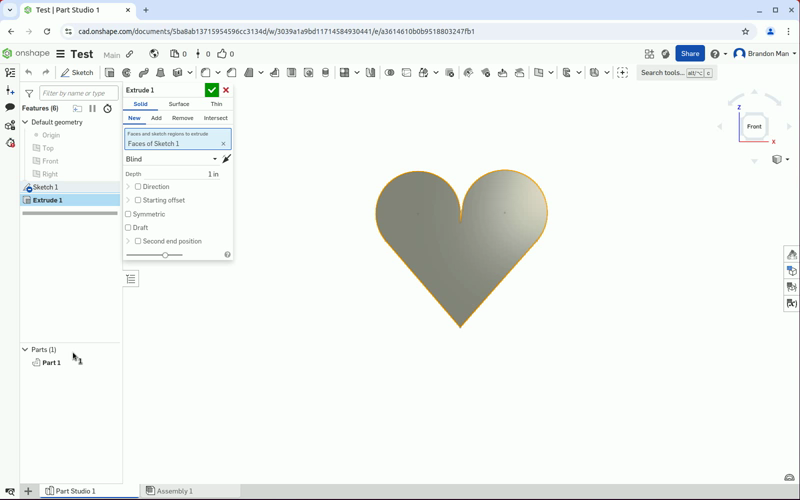
mouse_move(143, 106)
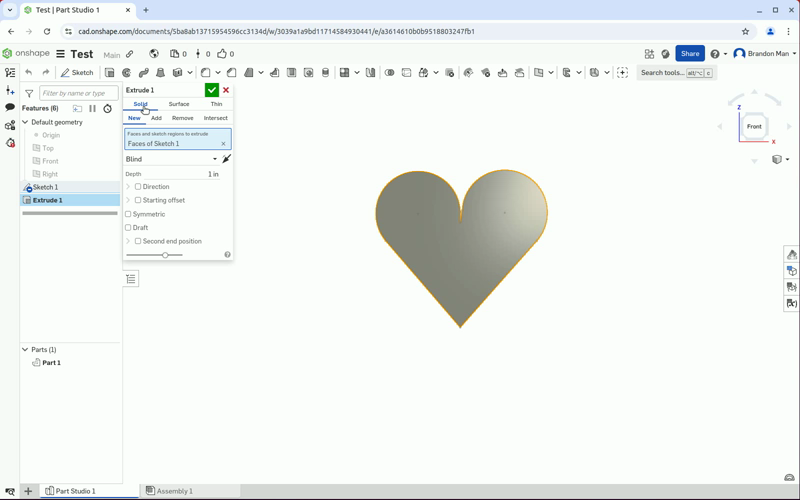
click(143, 106)
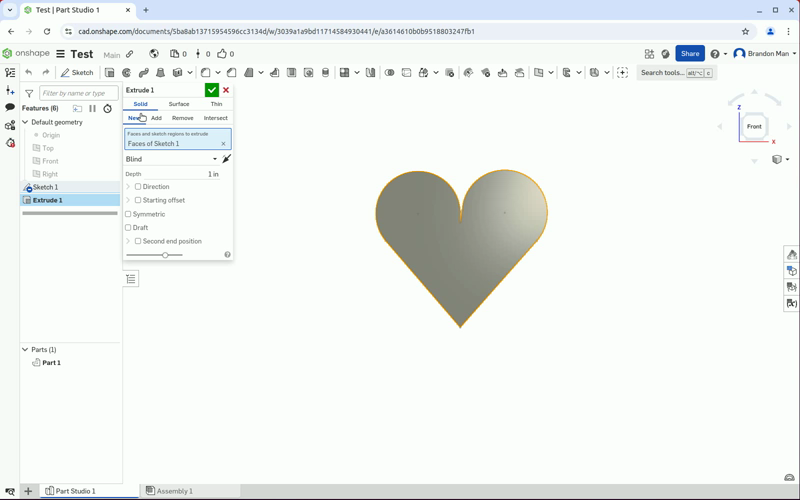
mouse_move(137, 120)
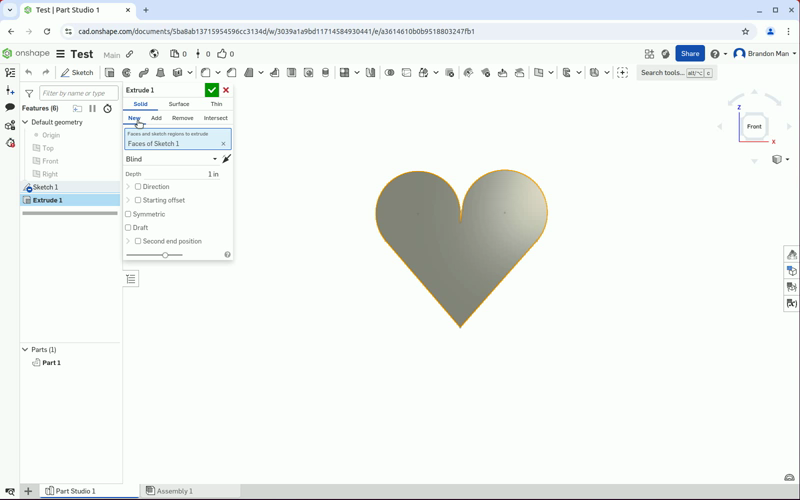
click(137, 120)
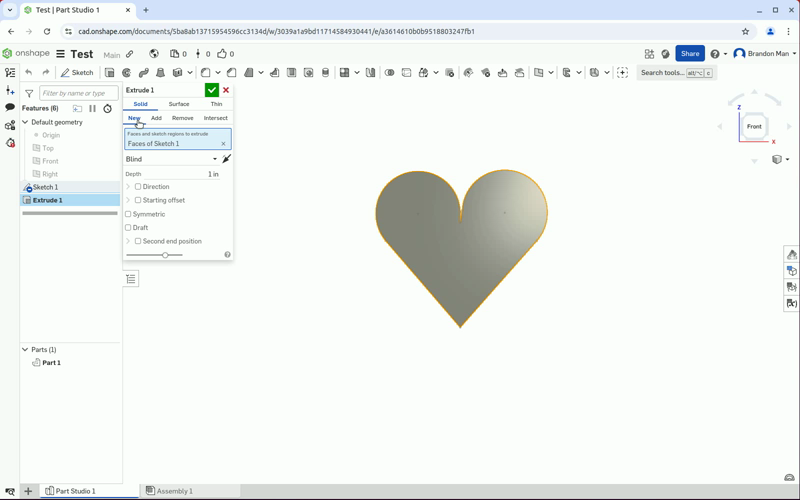
key(tab, 4)
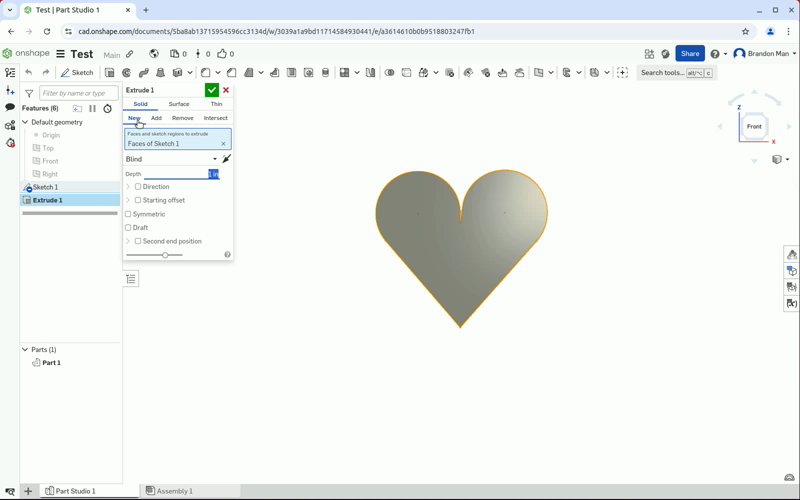
text(13.961)
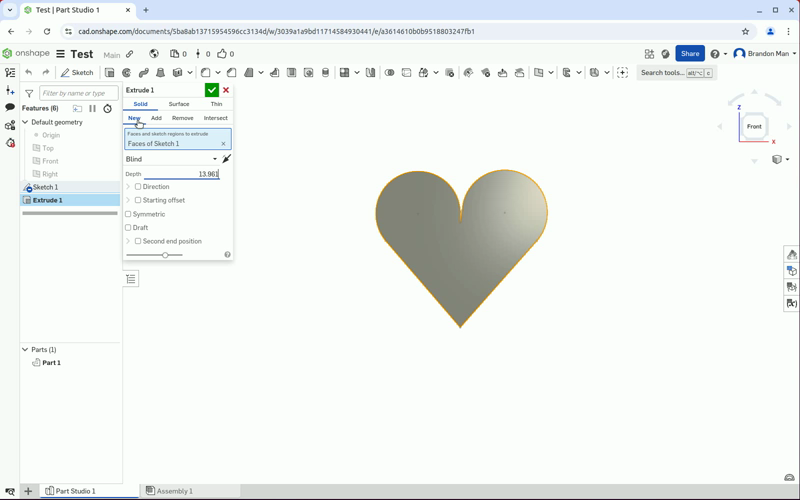
key(enter)
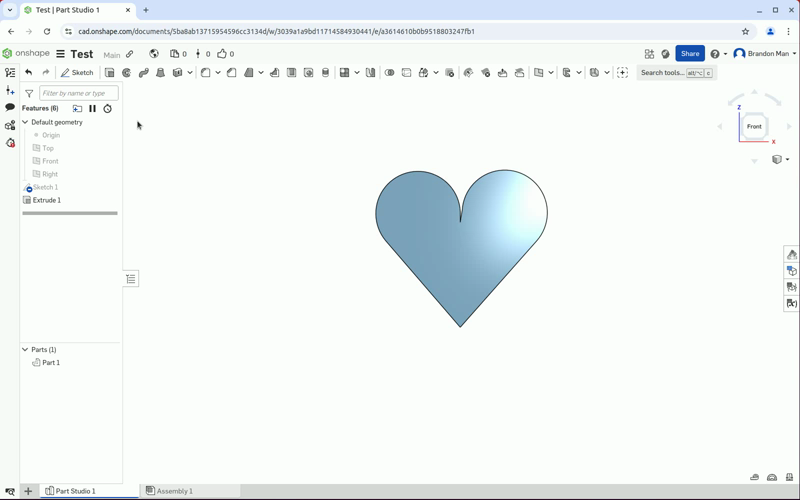
key(shift+h)
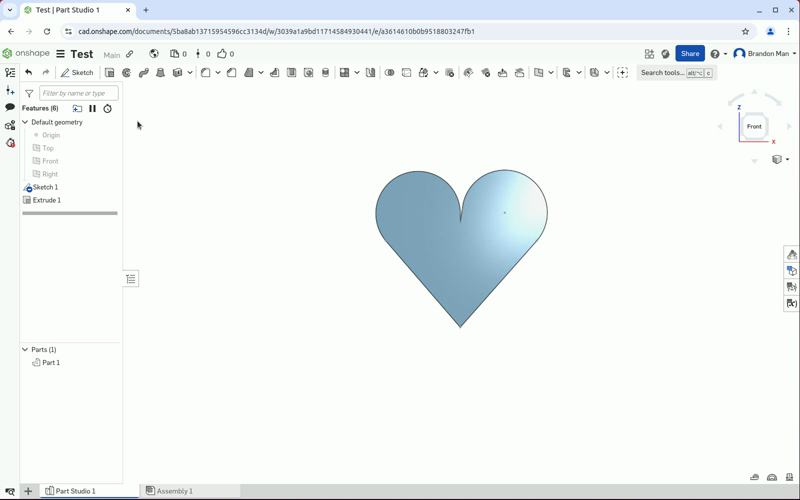
key(shift+h)
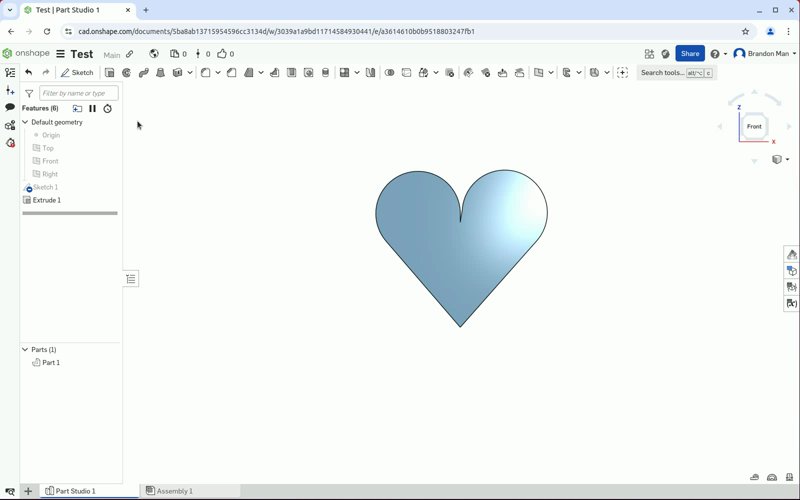
mouse_move(73, 189)
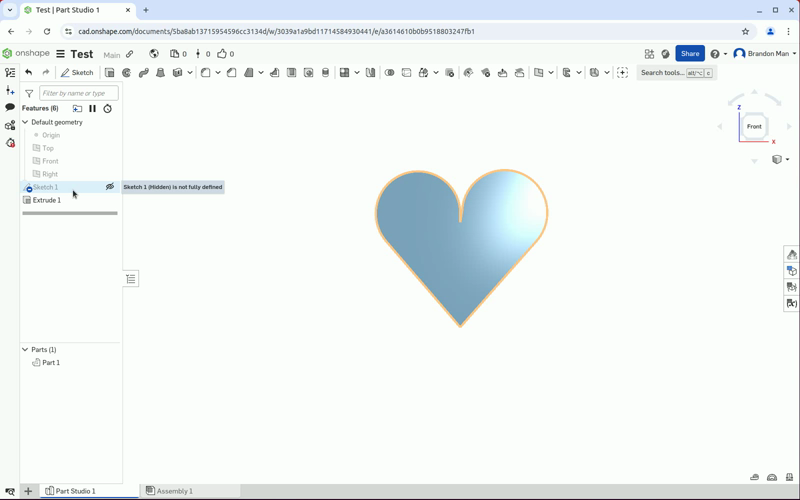
click(73, 189)
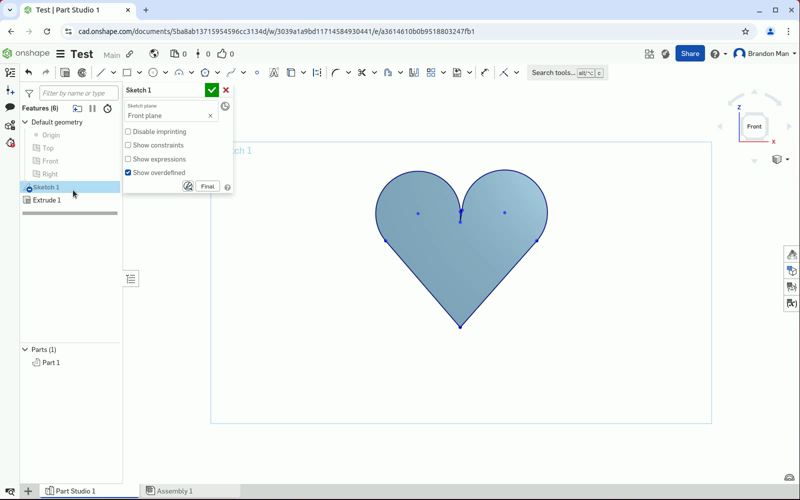
mouse_move(229, 92)
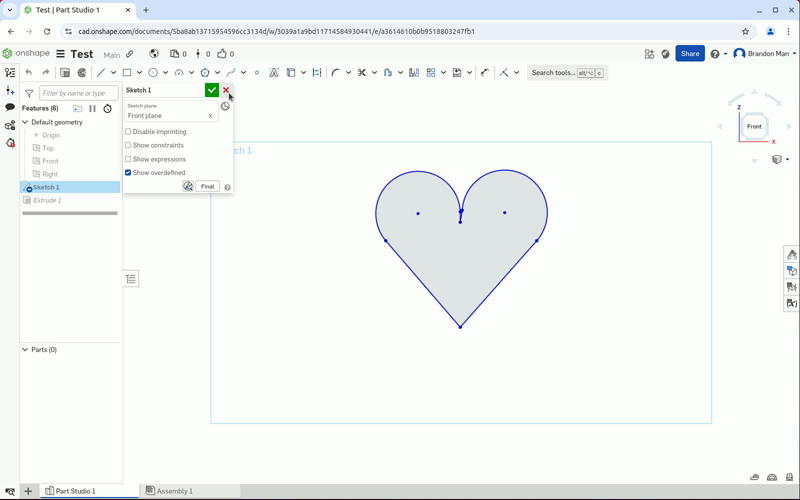
click(229, 92)
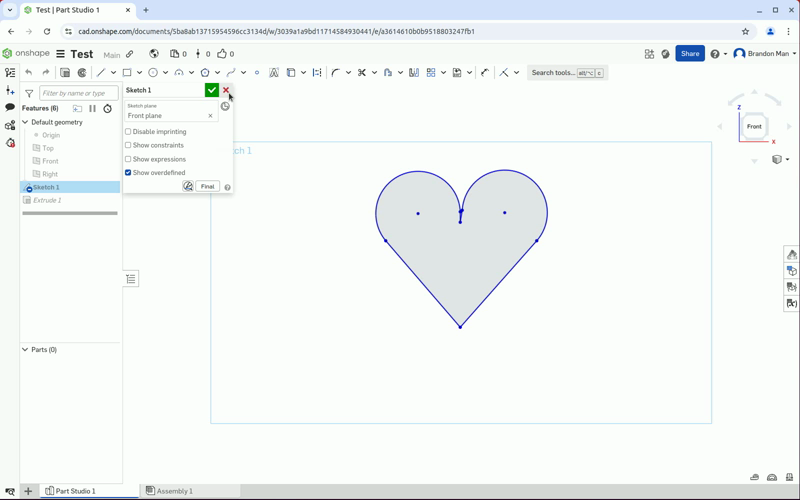
key(shift+s)
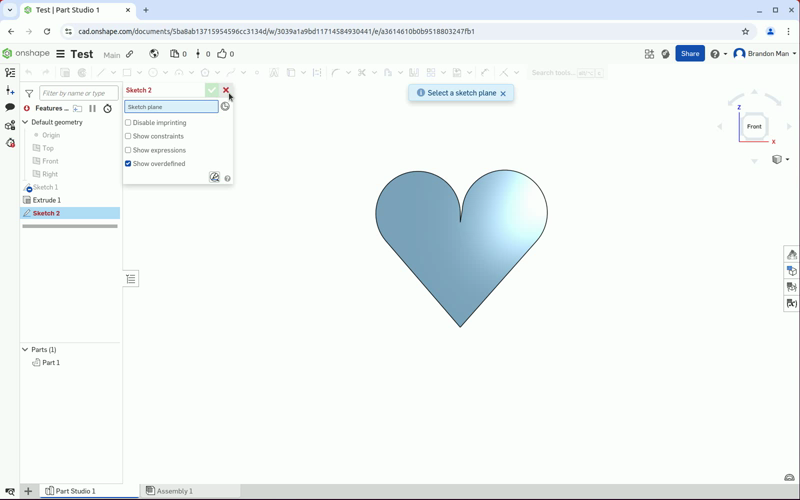
mouse_move(73, 163)
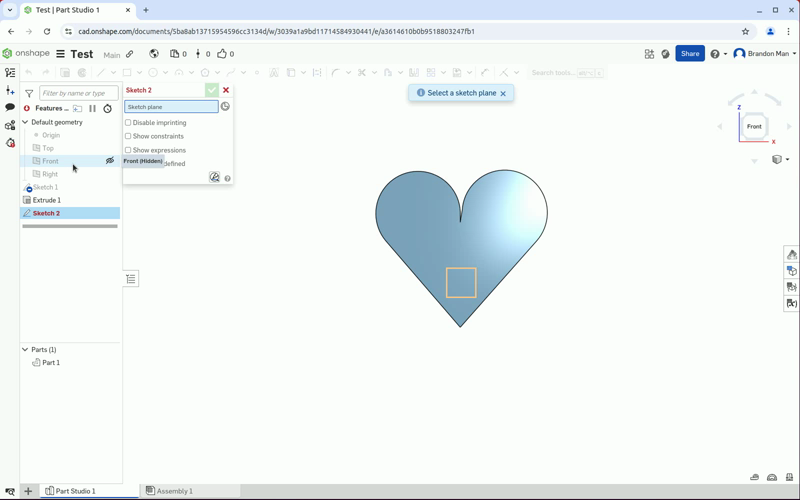
click(73, 163)
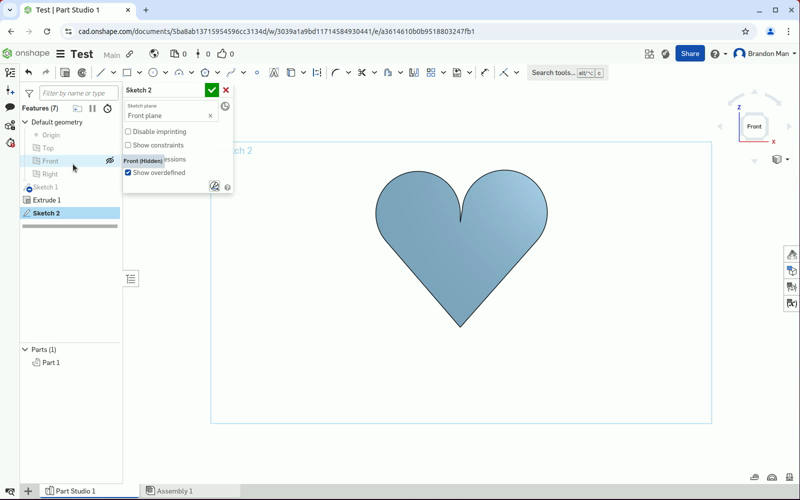
mouse_move(73, 352)
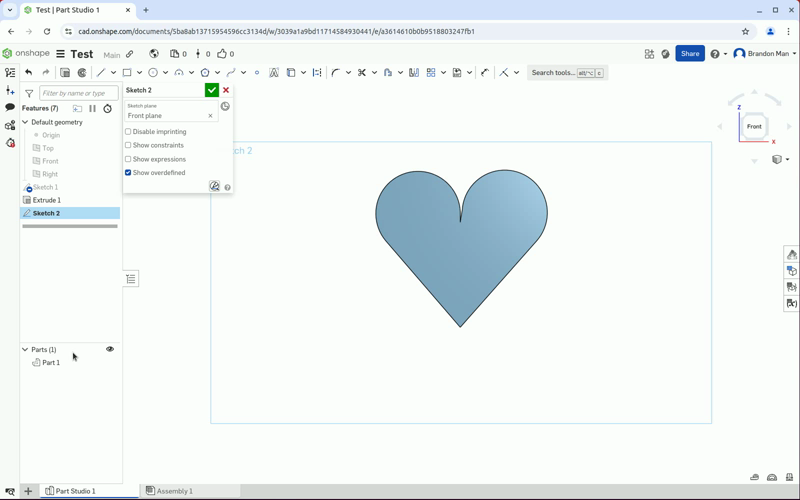
key(y)
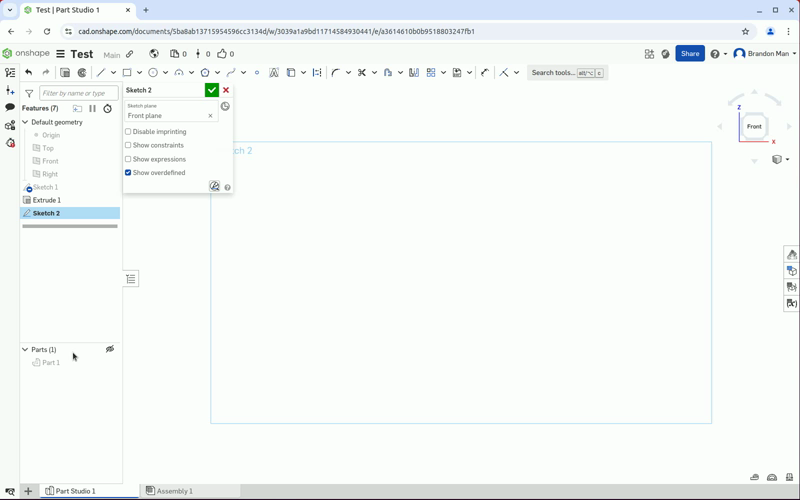
key(l)
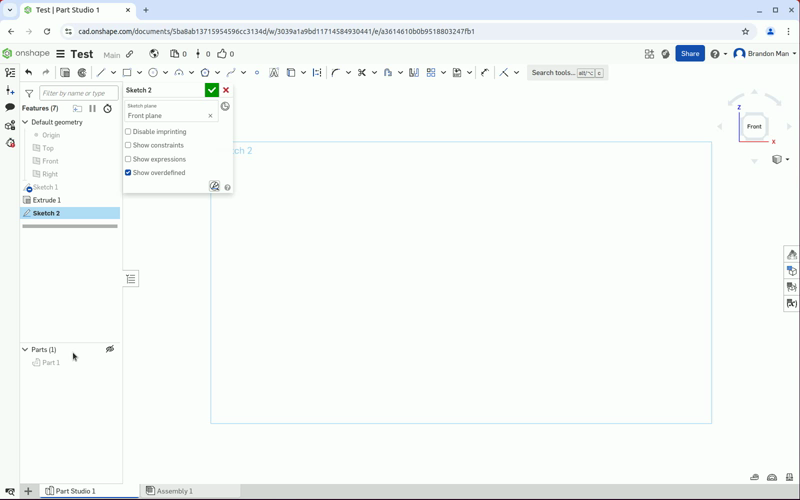
key_down(shift)
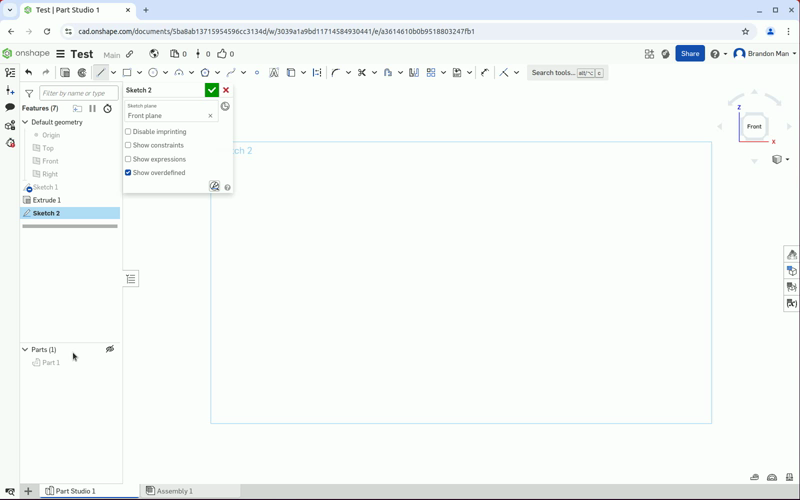
mouse_move(385, 240)
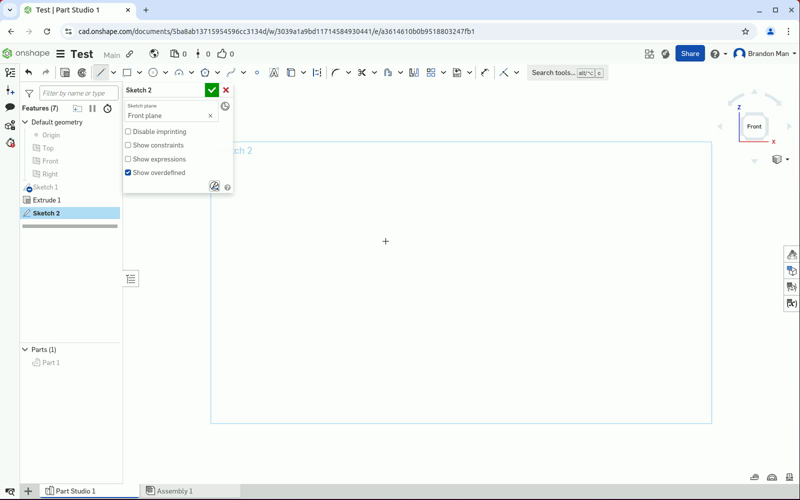
click(385, 240)
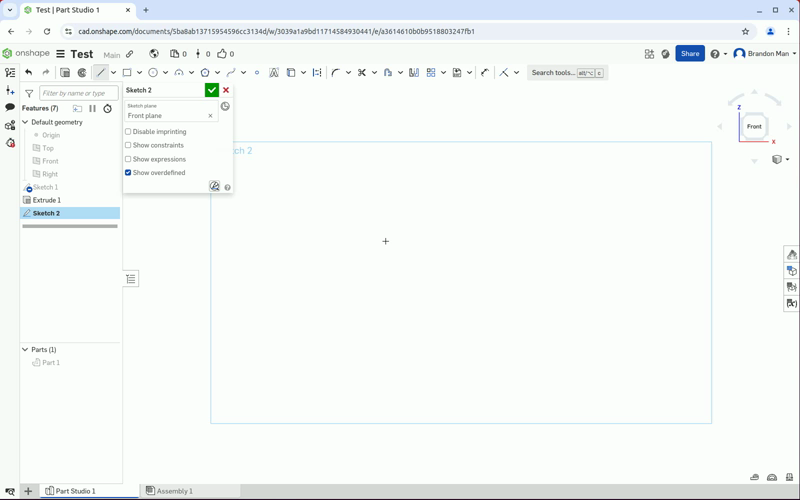
key_up(shift)
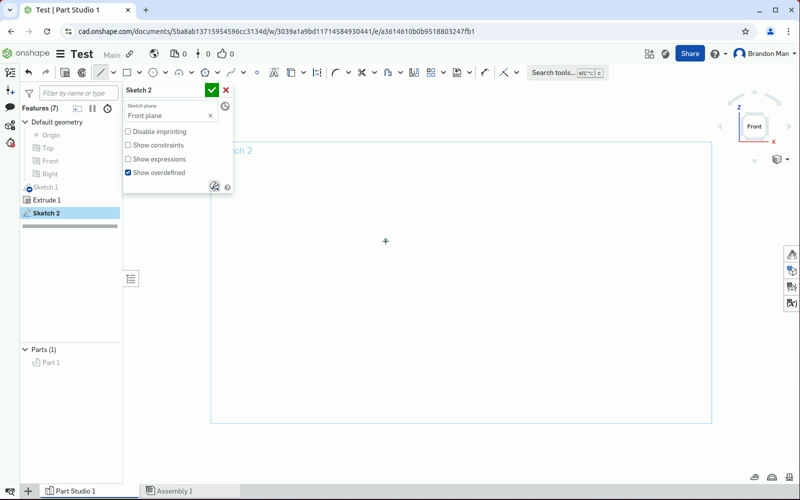
key_down(shift)
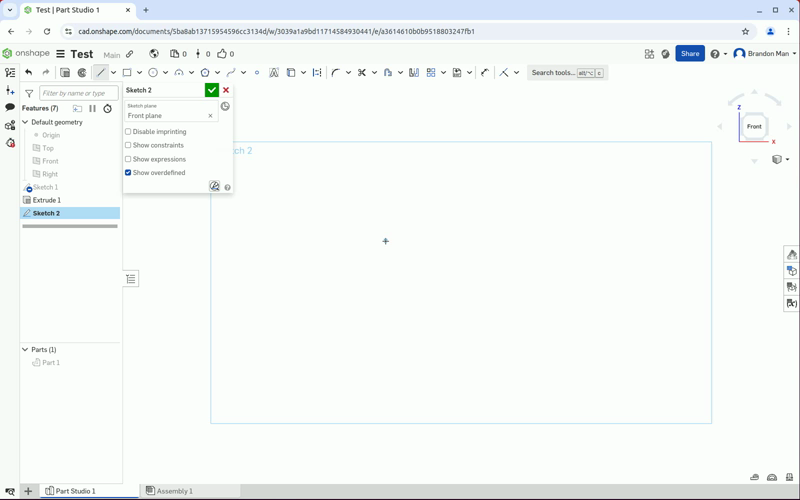
mouse_move(460, 327)
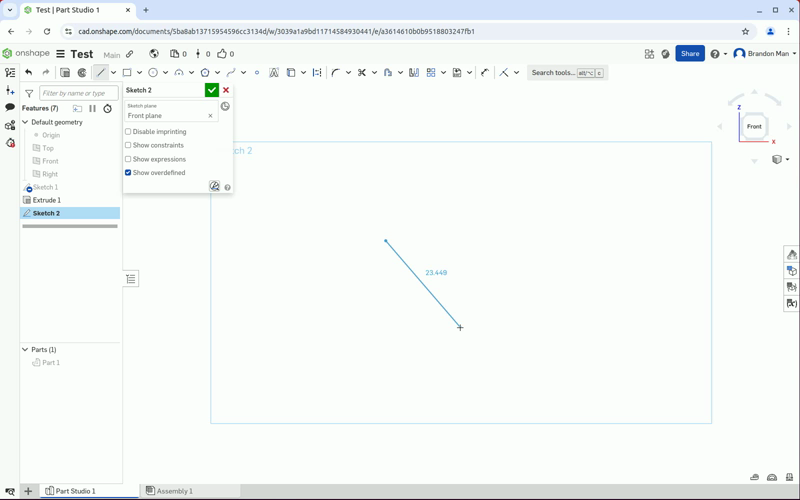
click(460, 327)
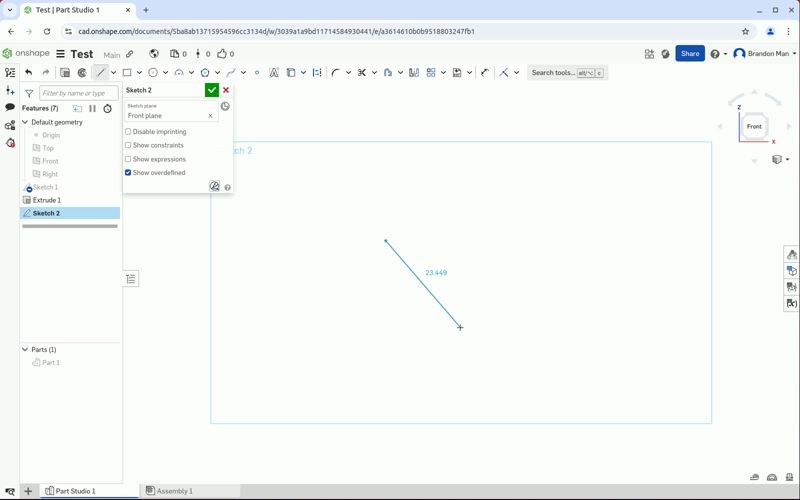
key_up(shift)
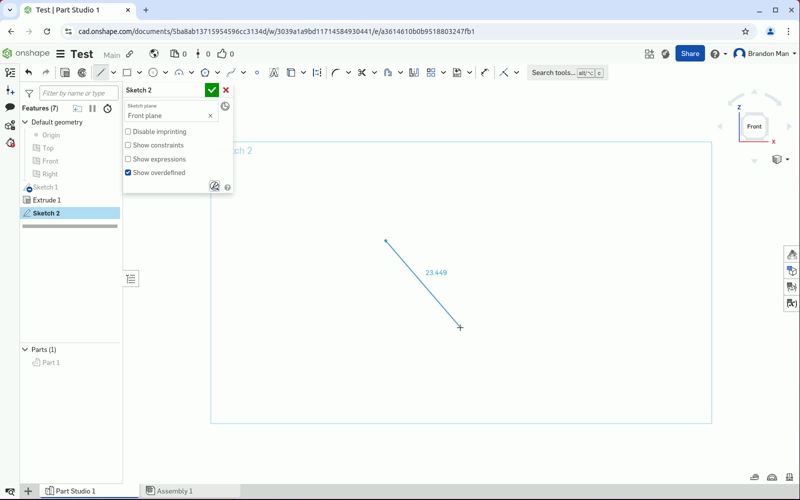
key_down(shift)
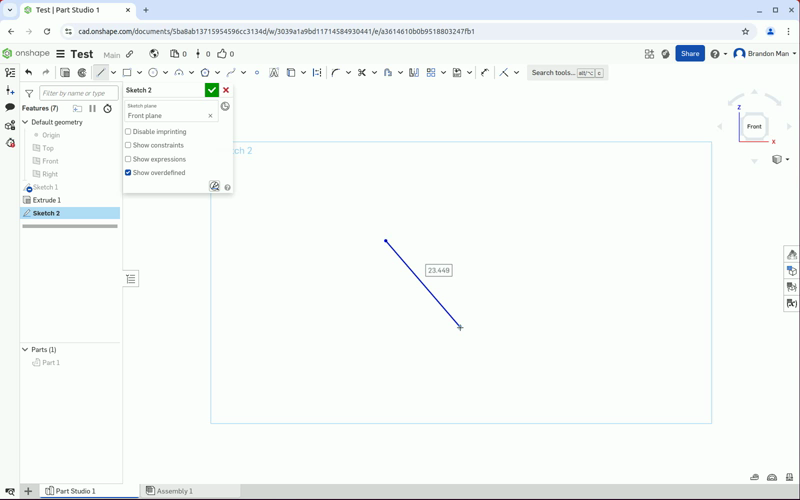
mouse_move(536, 240)
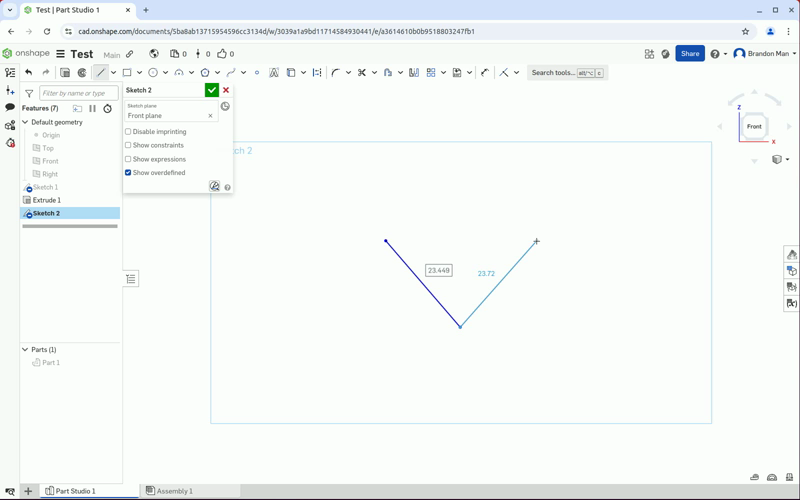
click(536, 240)
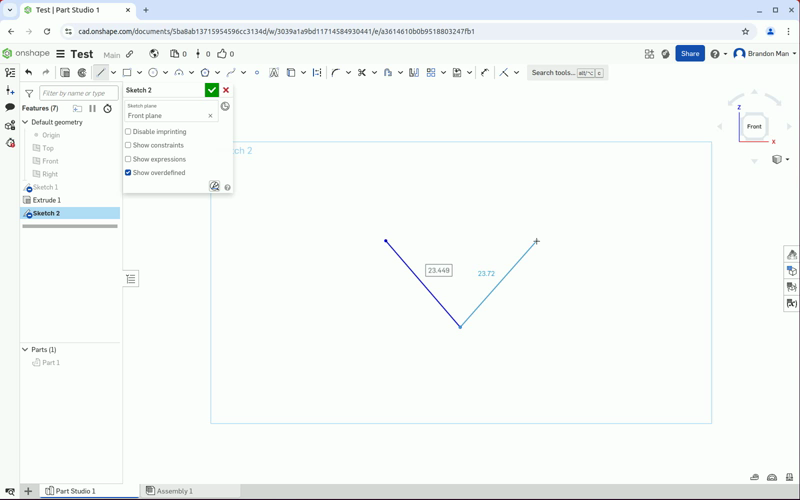
key_up(shift)
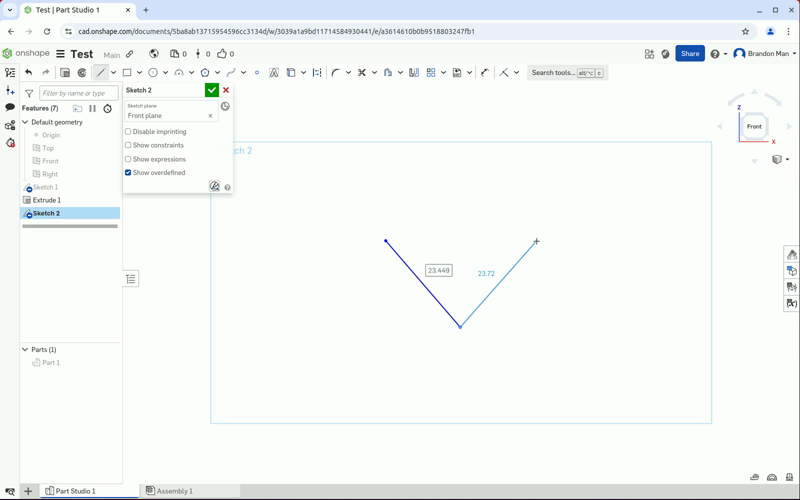
key(esc)
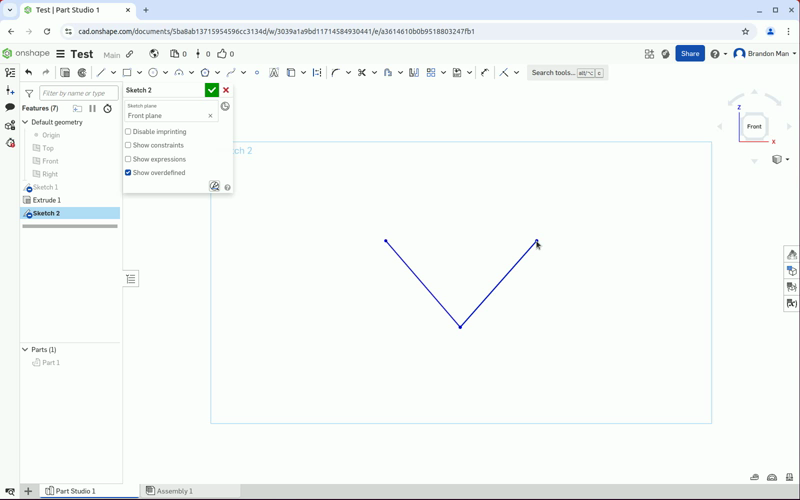
key(a)
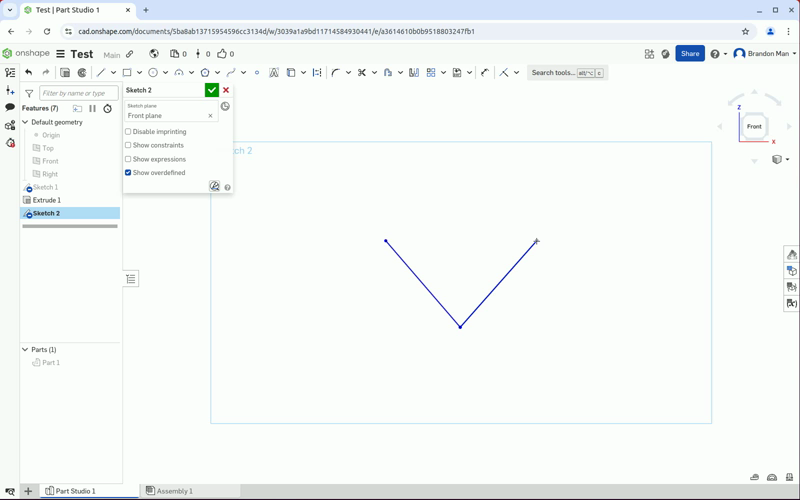
mouse_move(536, 240)
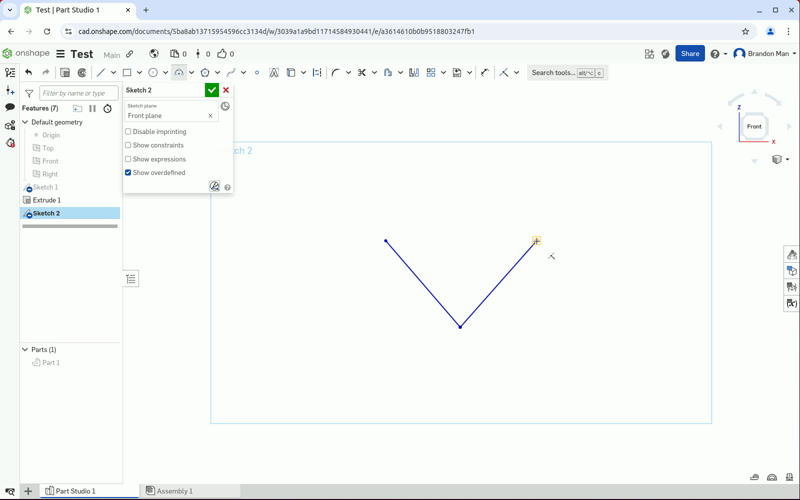
click(536, 240)
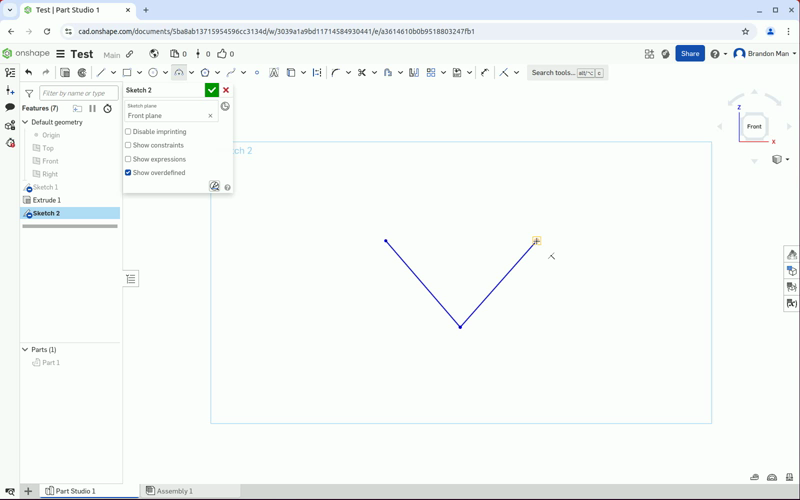
key_down(shift)
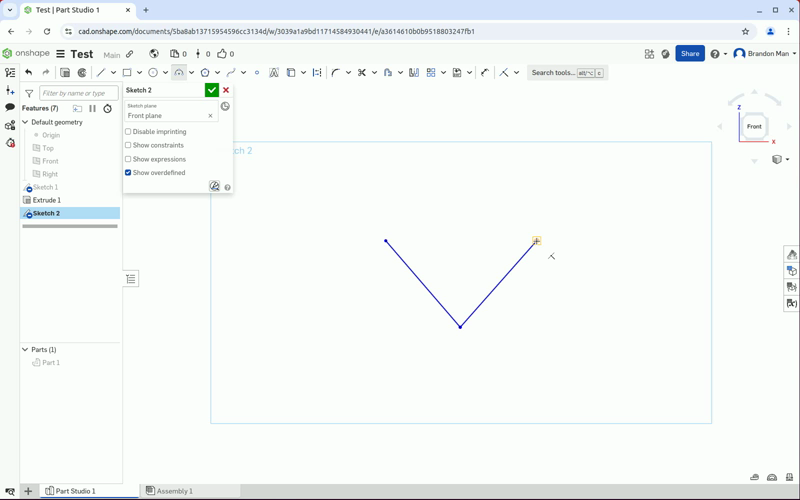
mouse_move(462, 210)
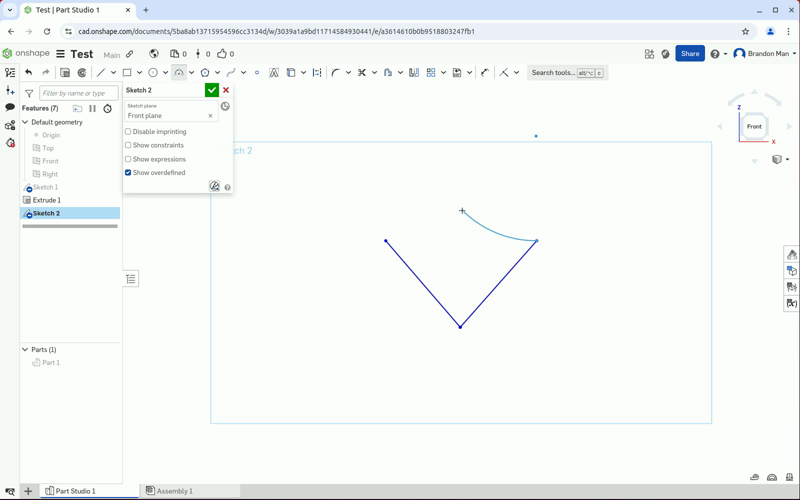
click(462, 210)
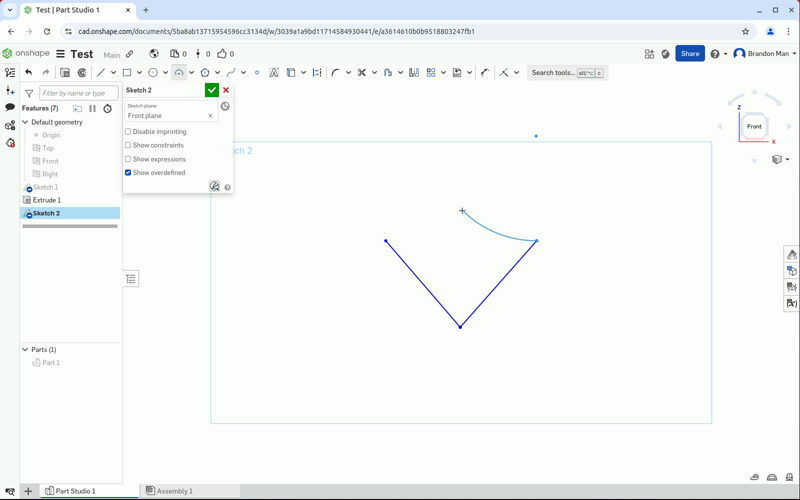
mouse_move(520, 173)
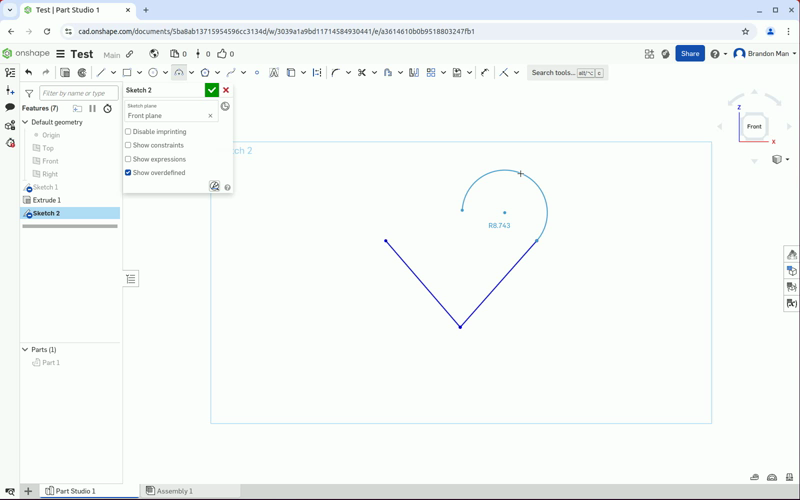
click(520, 173)
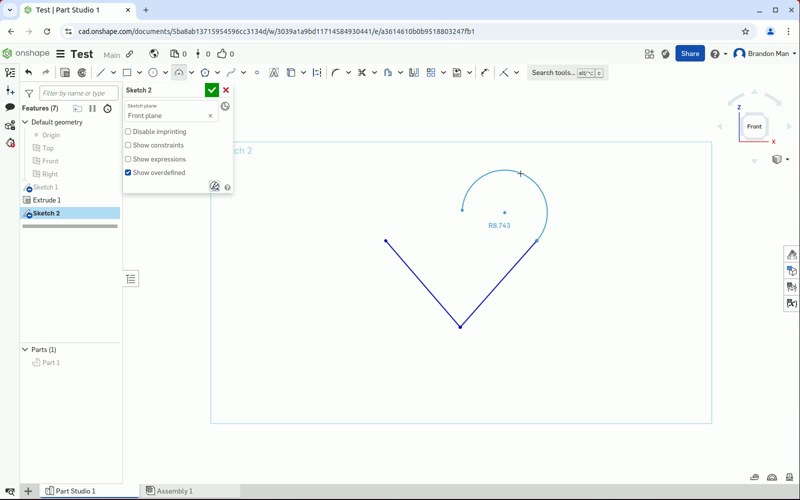
key_up(shift)
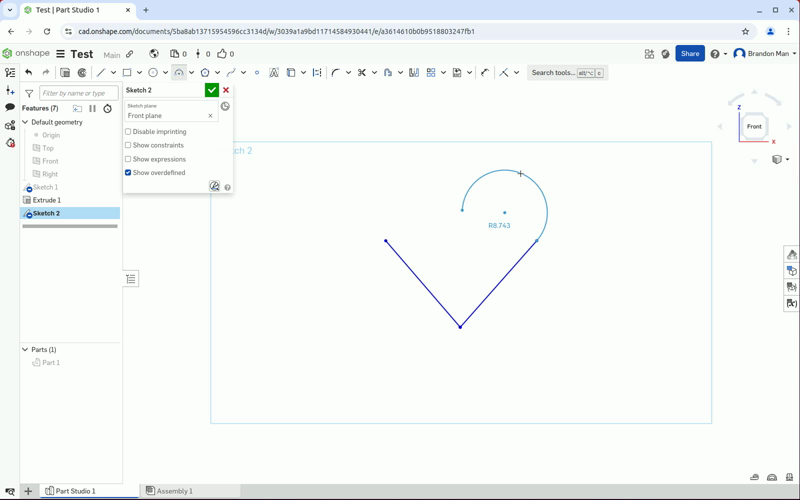
key(esc)
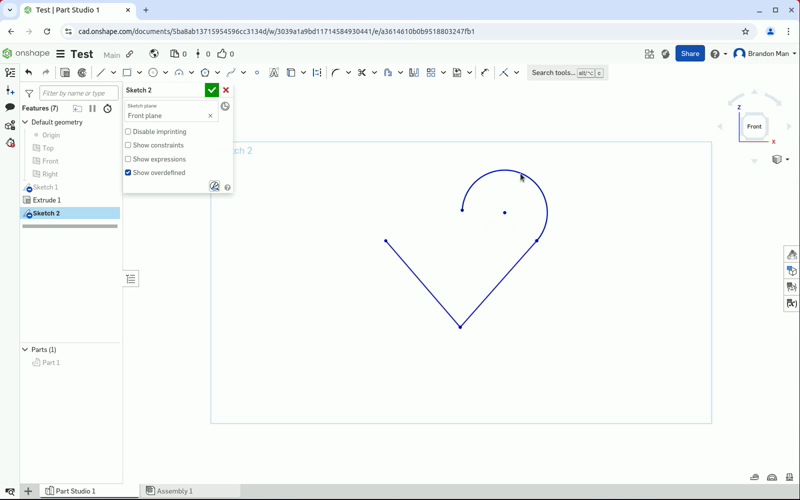
key(l)
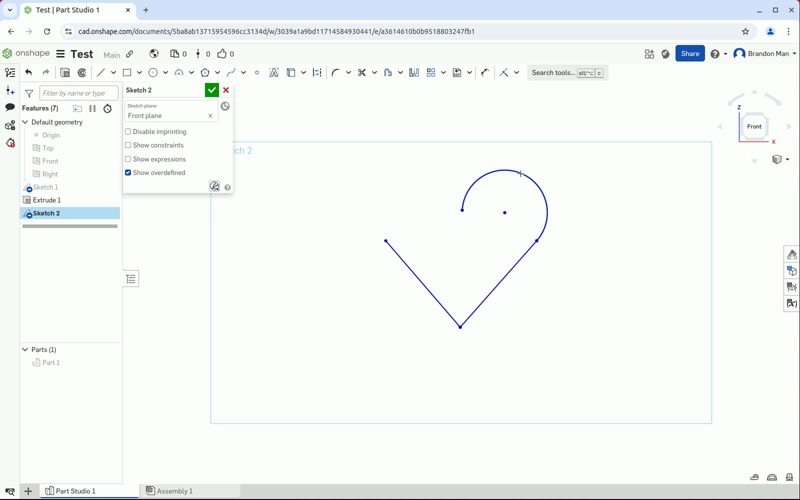
mouse_move(462, 210)
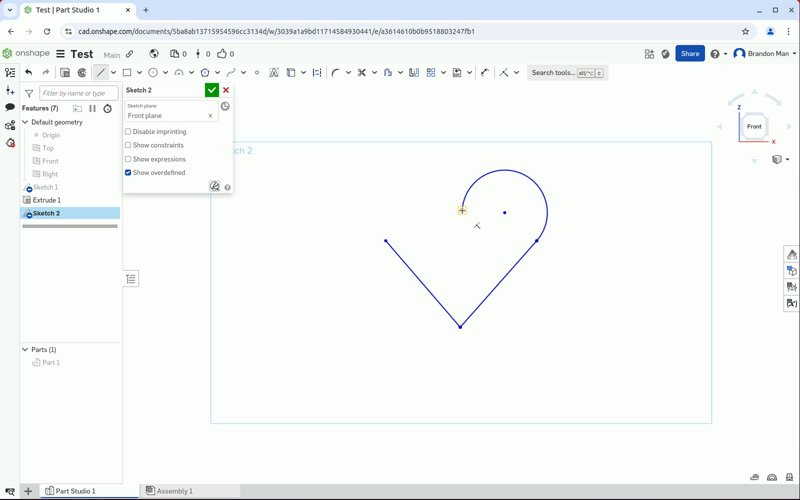
click(462, 210)
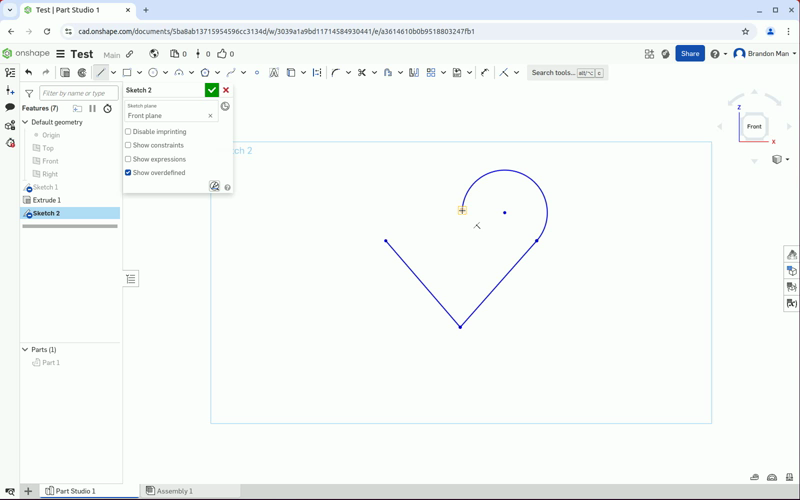
key_down(shift)
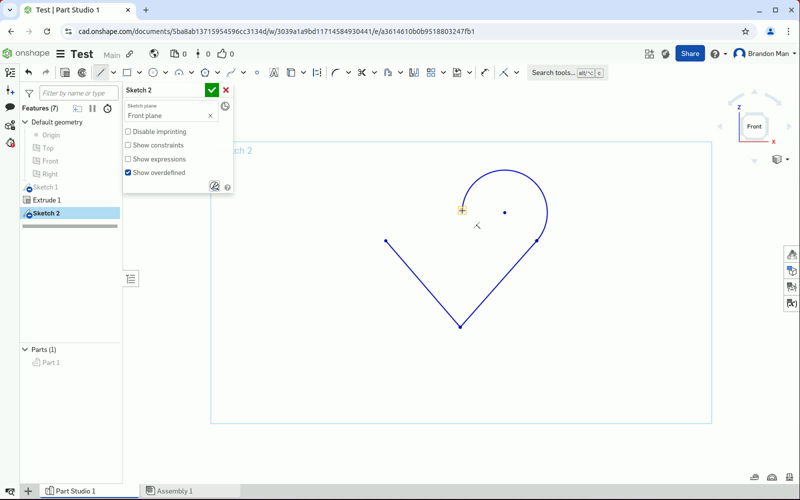
mouse_move(492, 210)
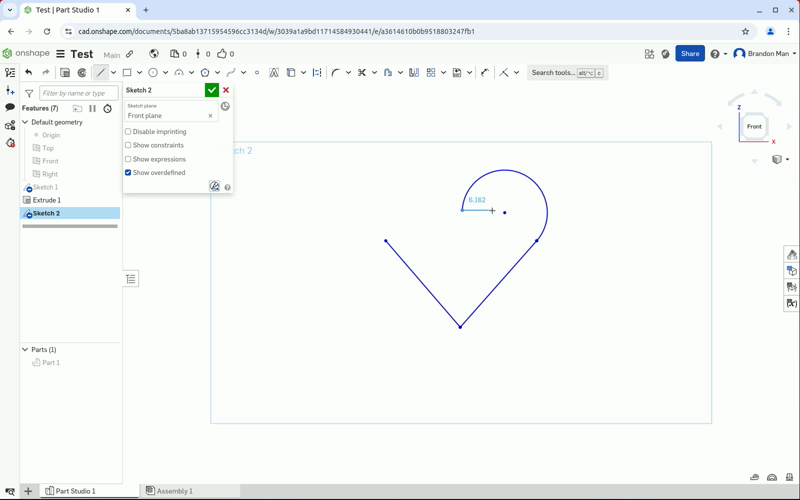
mouse_move(460, 222)
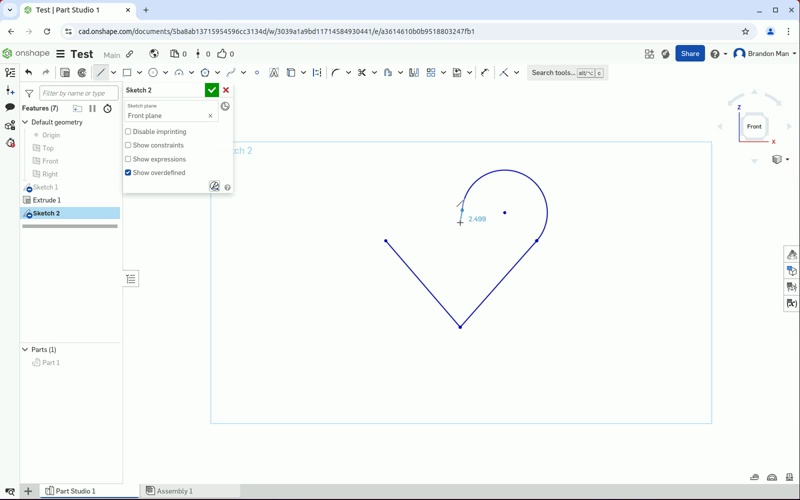
click(460, 222)
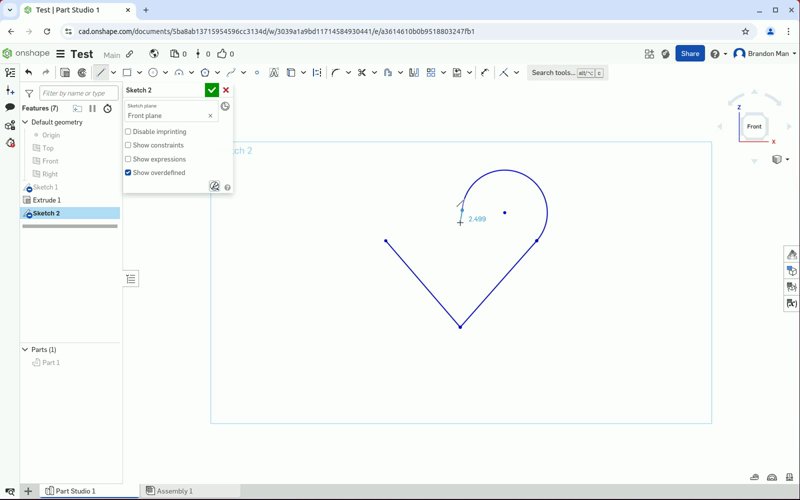
key_up(shift)
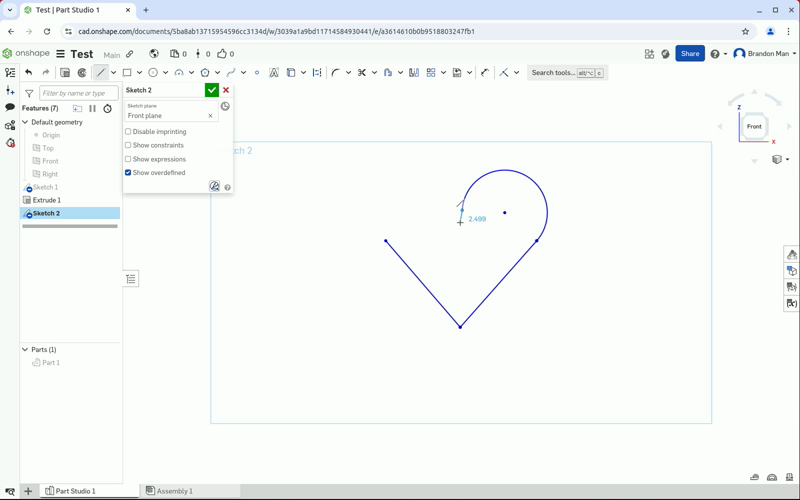
key_down(shift)
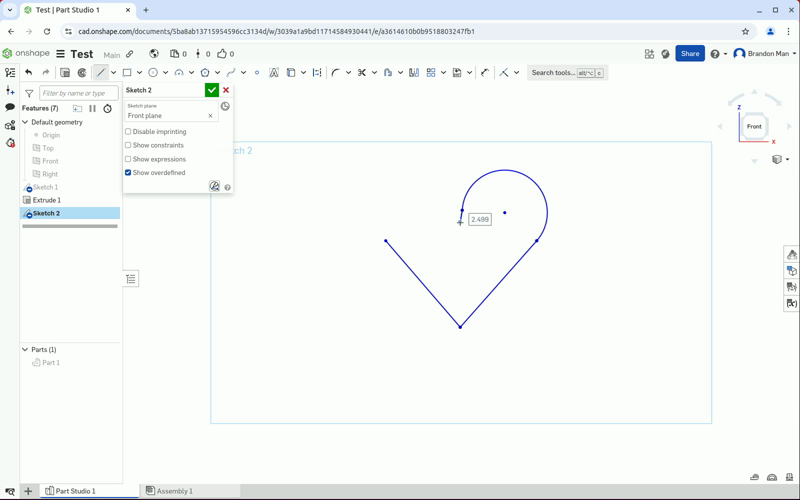
mouse_move(490, 222)
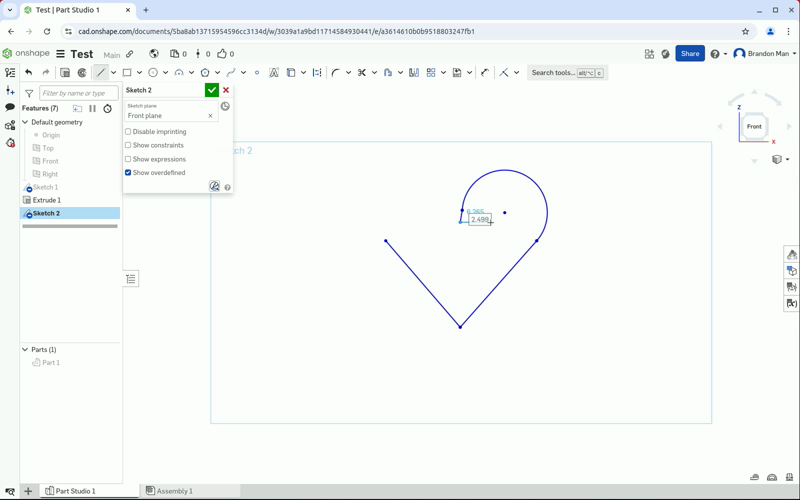
mouse_move(460, 211)
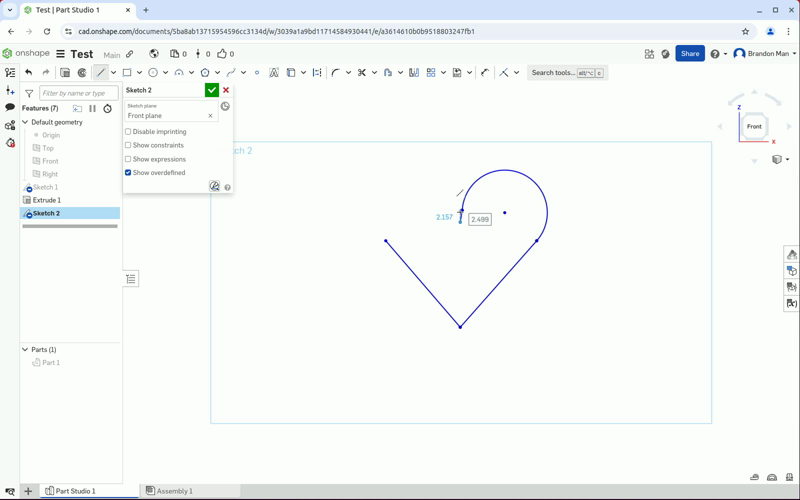
scroll(6)
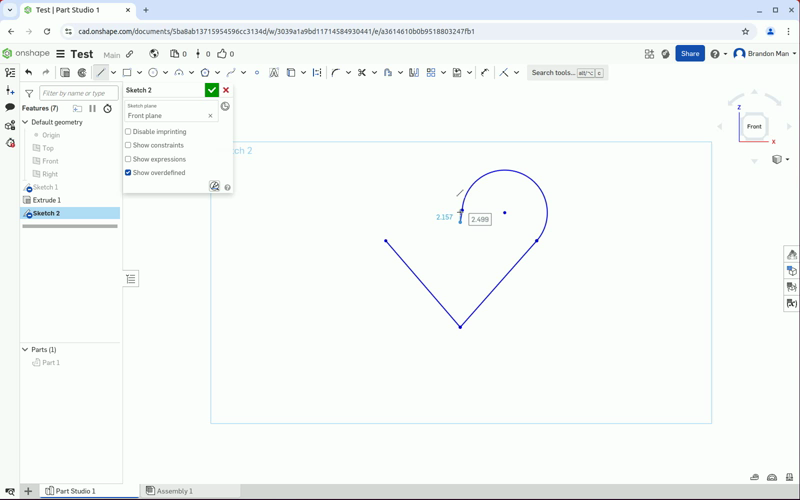
scroll(6)
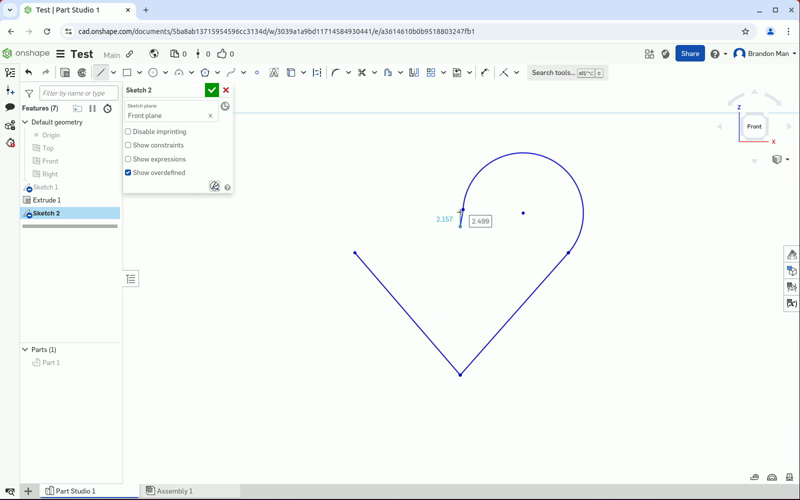
scroll(6)
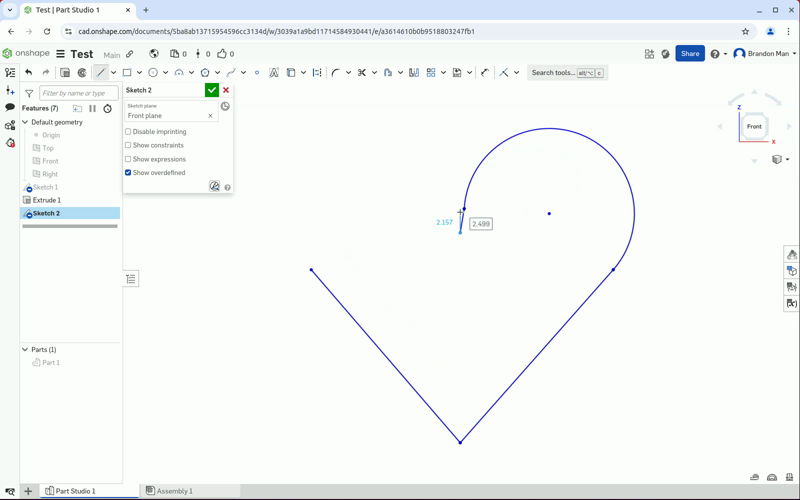
scroll(6)
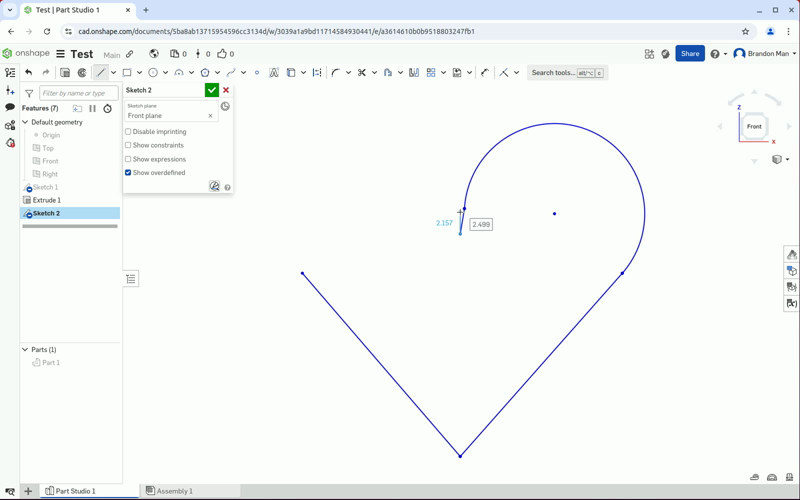
scroll(6)
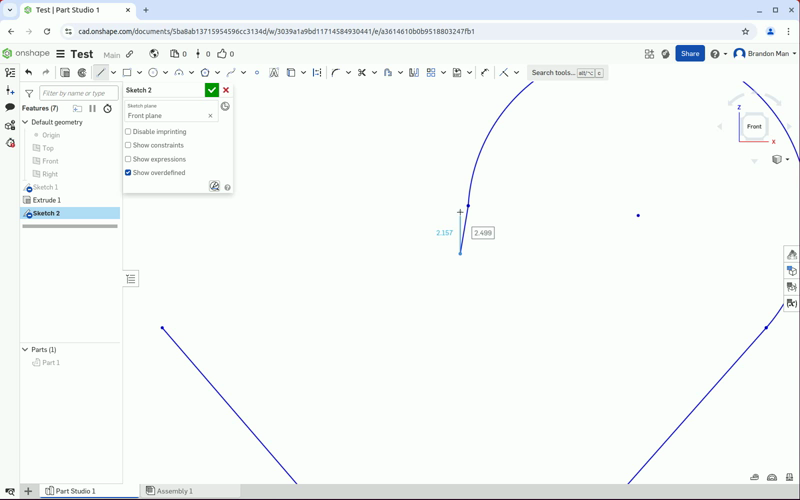
scroll(6)
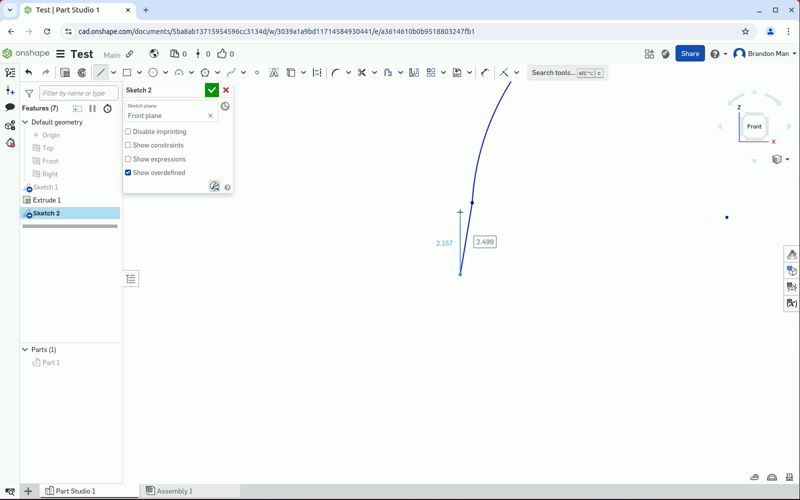
scroll(6)
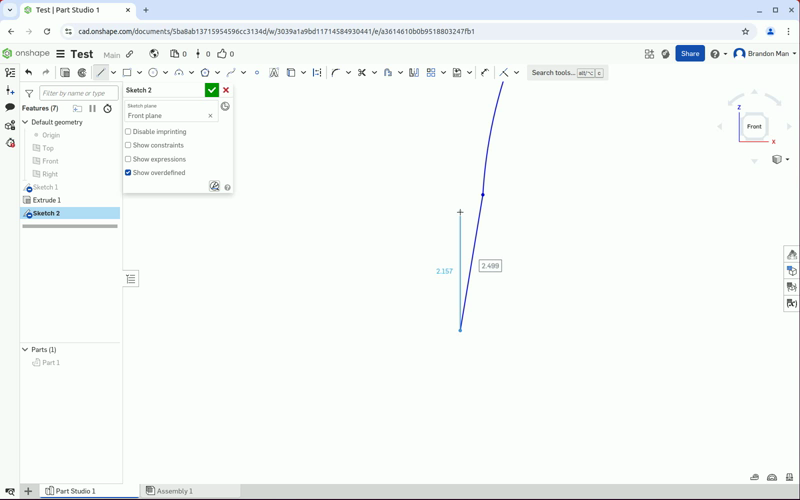
click(460, 211)
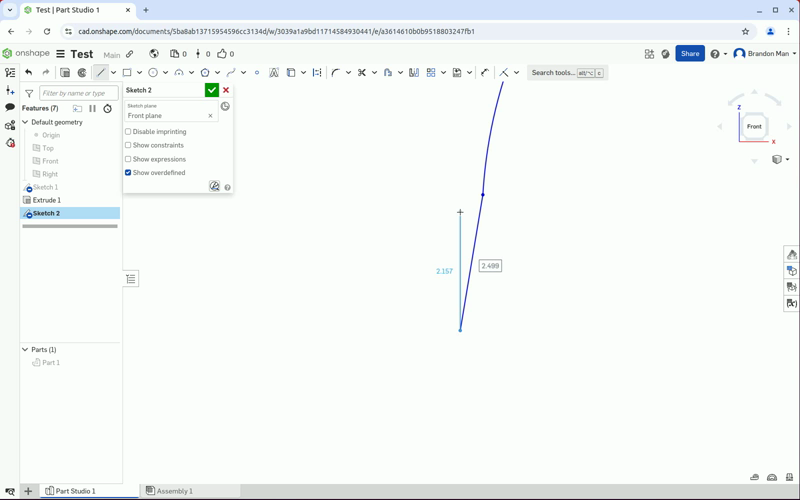
scroll(-6)
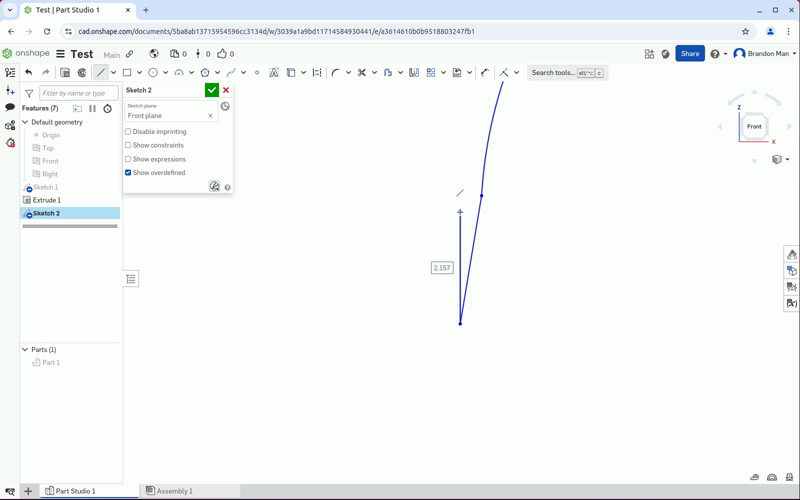
scroll(-6)
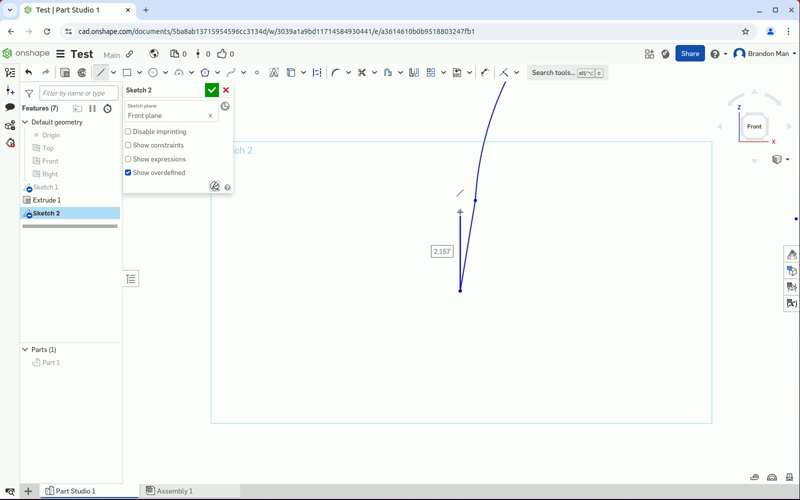
scroll(-6)
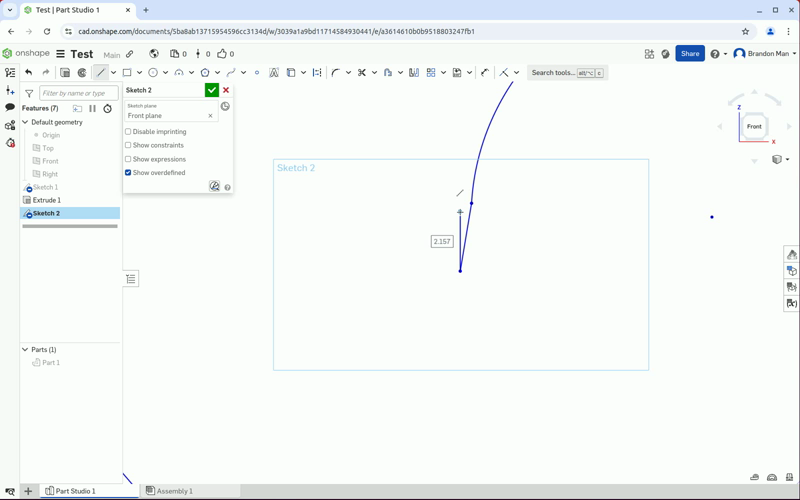
scroll(-6)
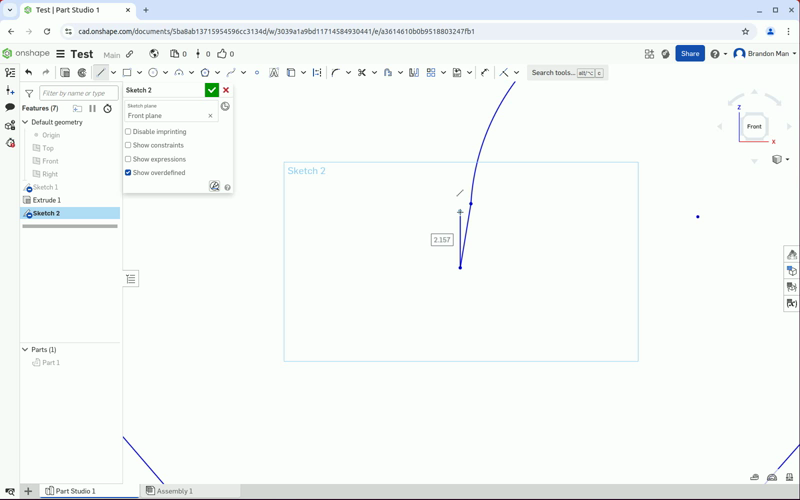
scroll(-6)
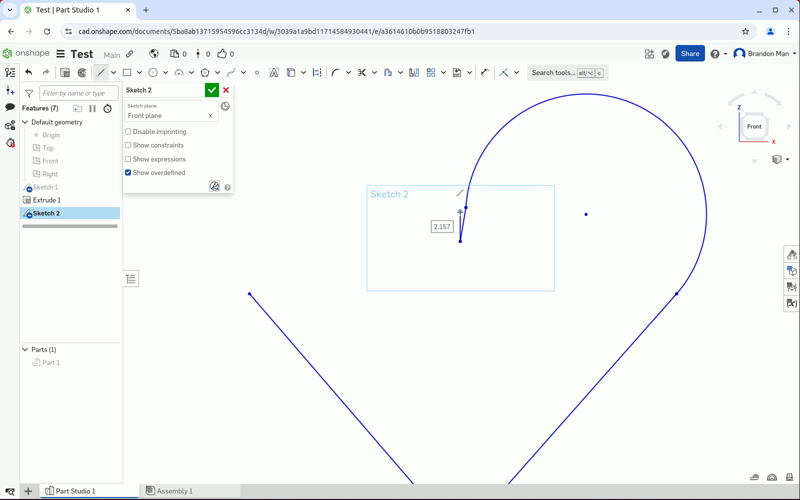
scroll(-6)
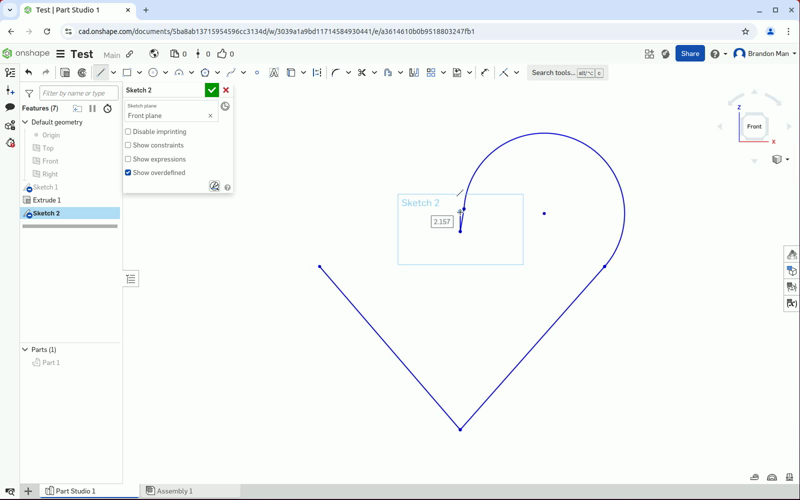
scroll(-6)
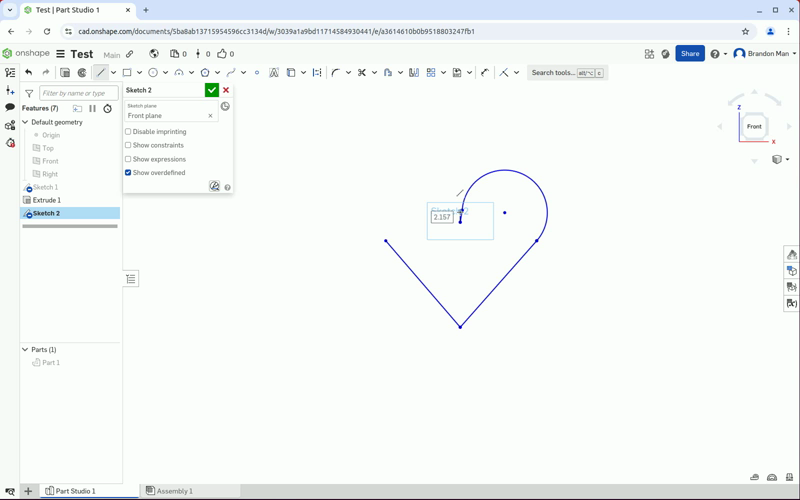
key_up(shift)
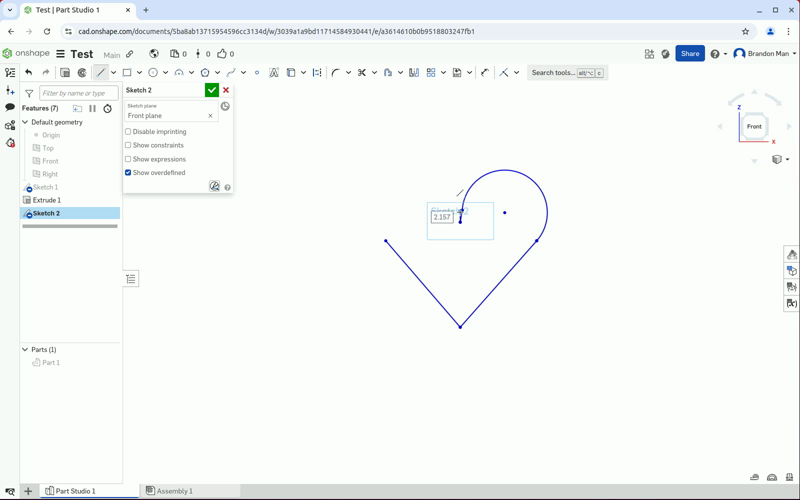
key(esc)
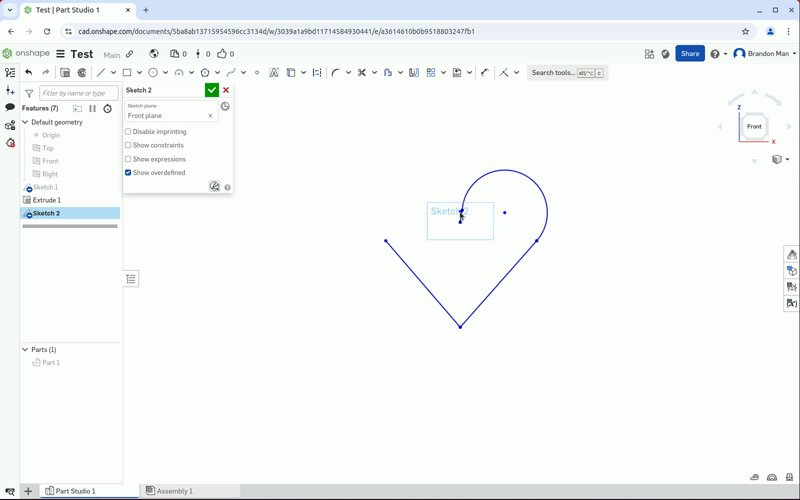
key(a)
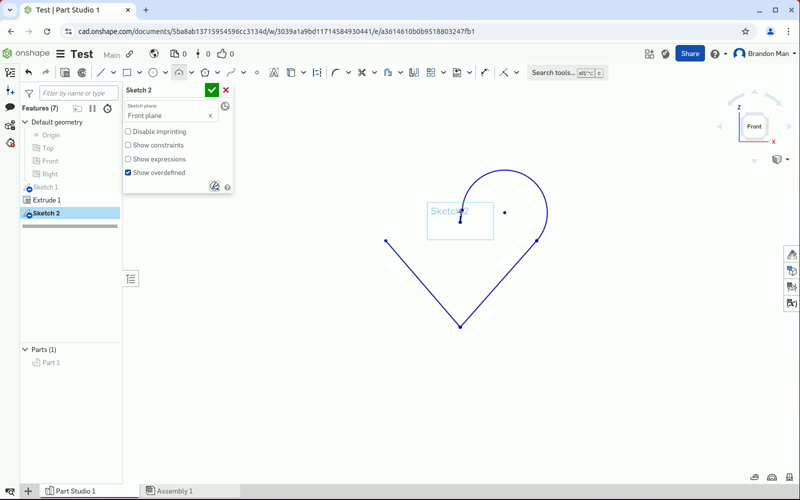
mouse_move(460, 211)
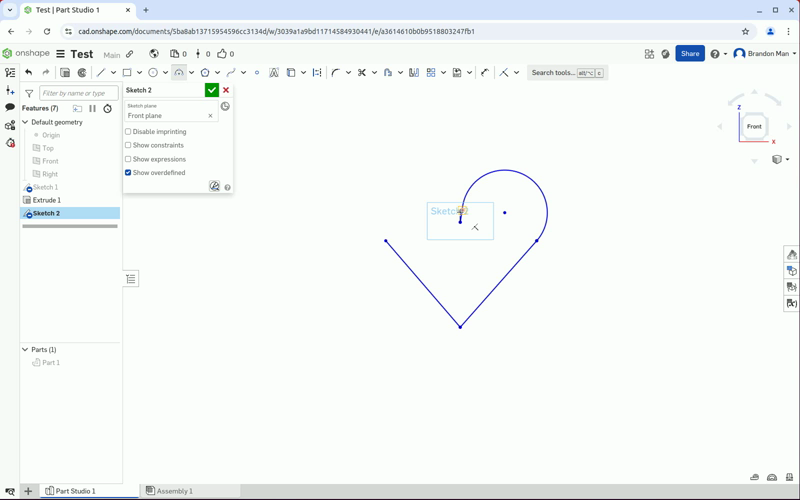
scroll(6)
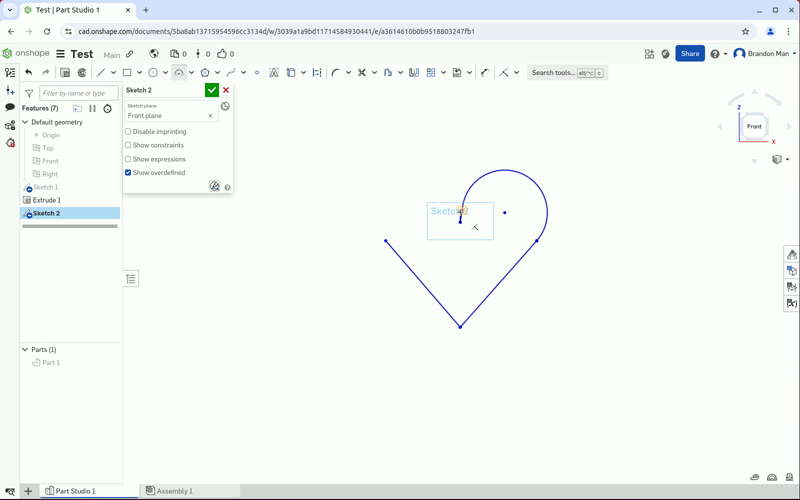
scroll(6)
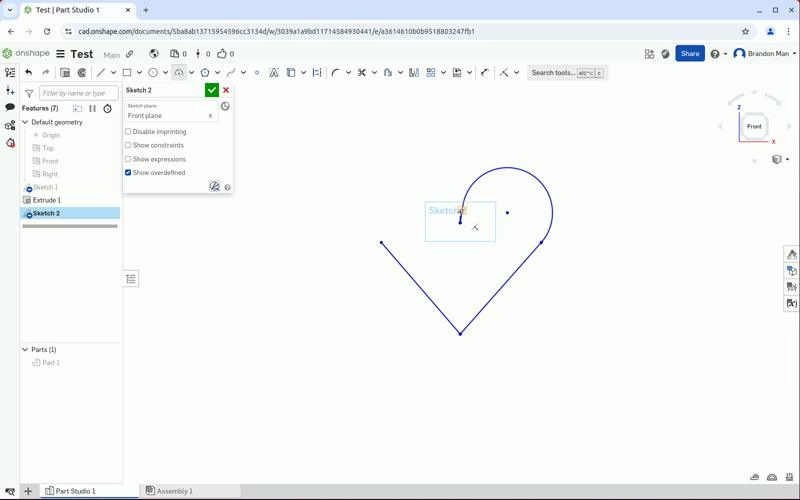
scroll(6)
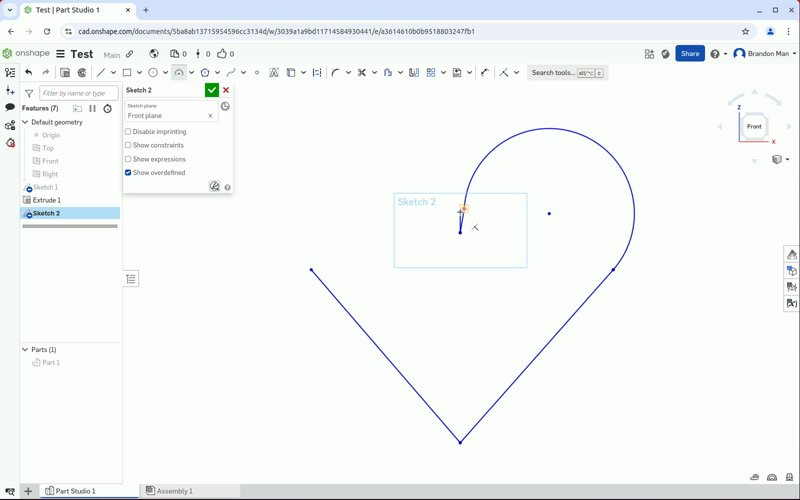
scroll(6)
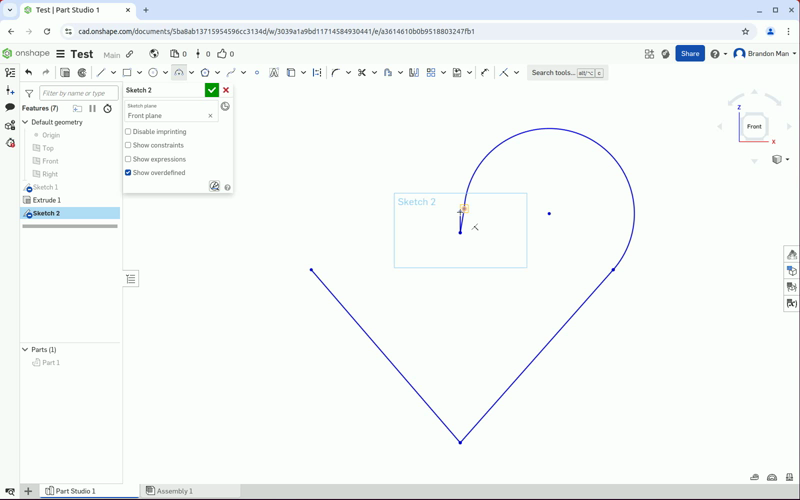
scroll(6)
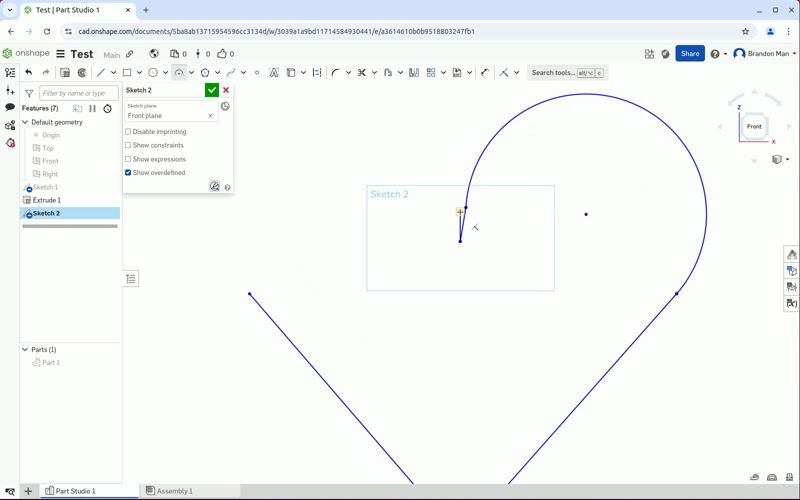
scroll(6)
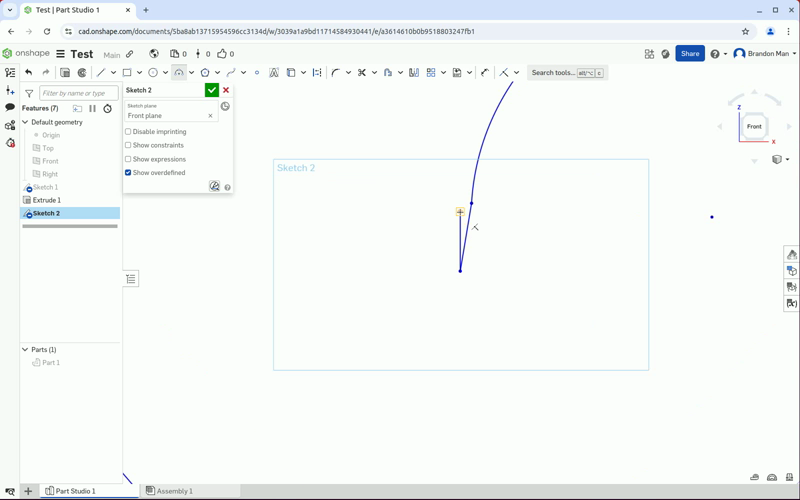
scroll(6)
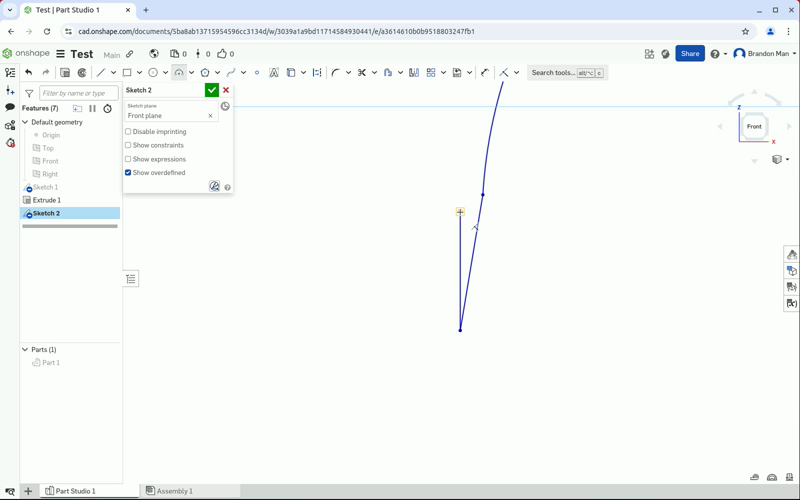
click(460, 211)
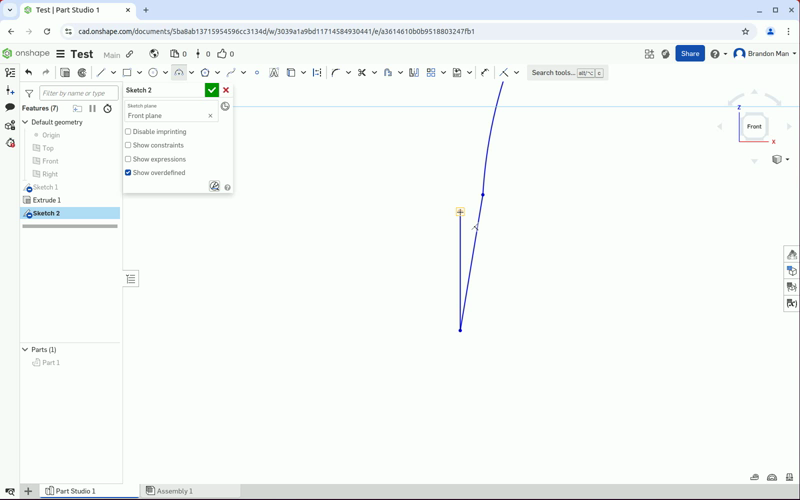
scroll(-6)
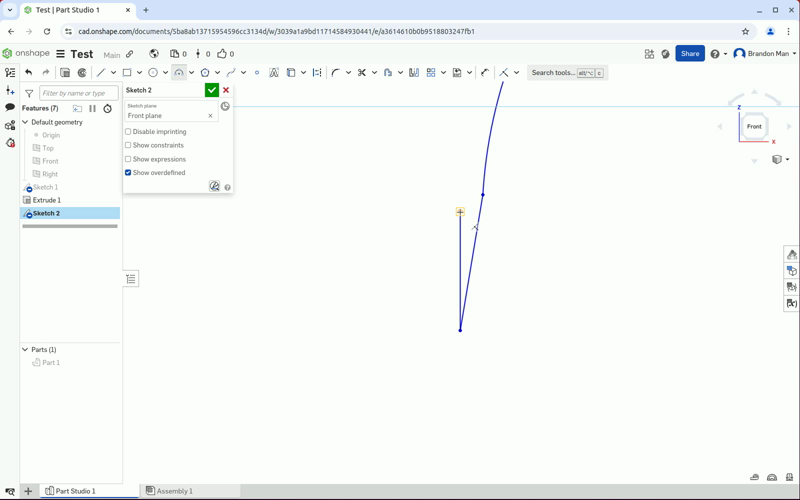
scroll(-6)
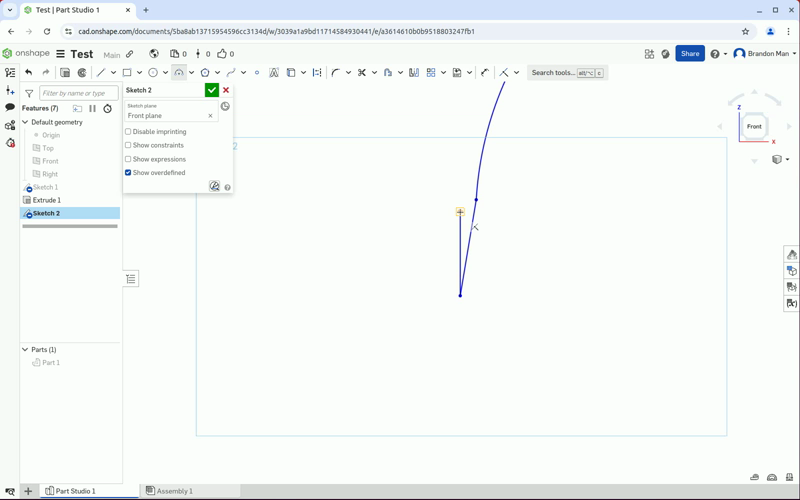
scroll(-6)
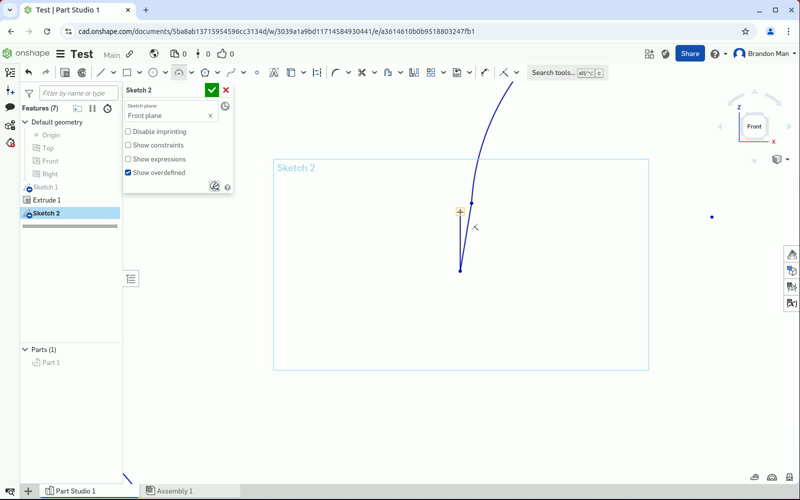
scroll(-6)
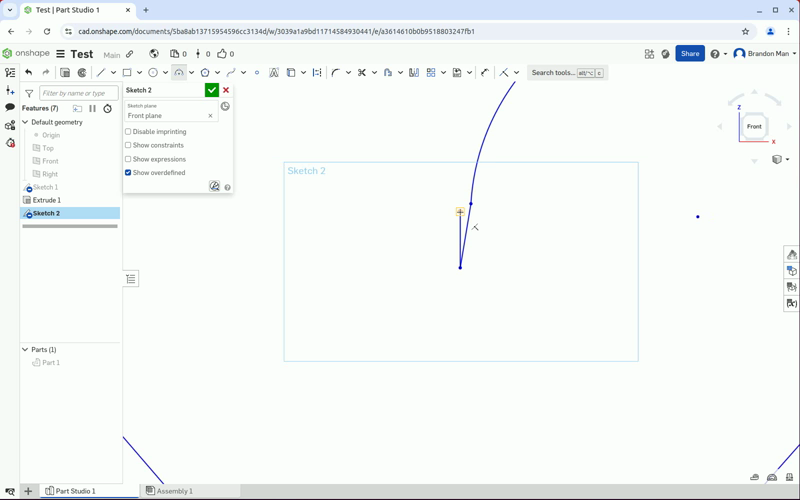
scroll(-6)
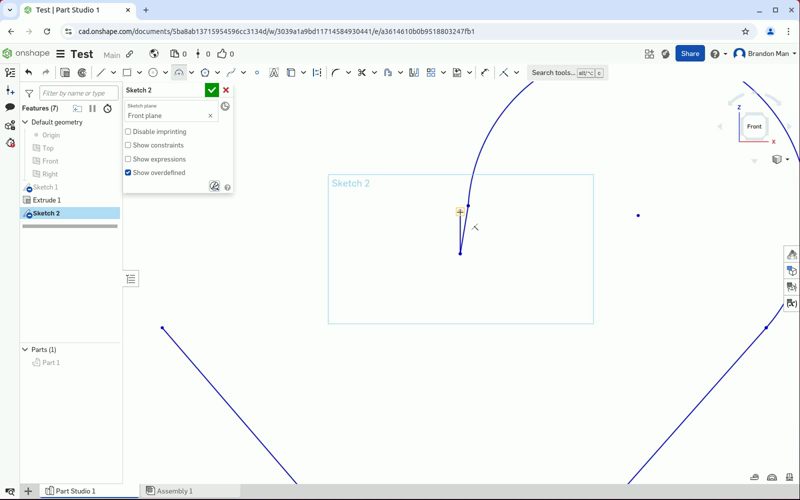
scroll(-6)
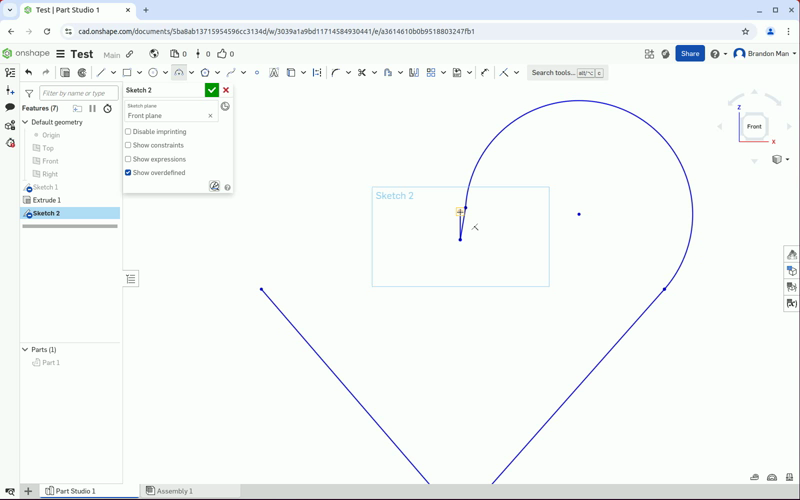
scroll(-6)
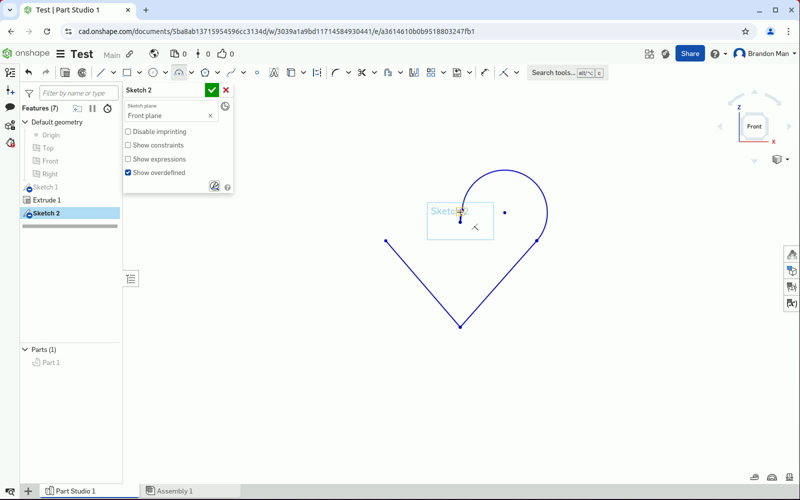
mouse_move(385, 240)
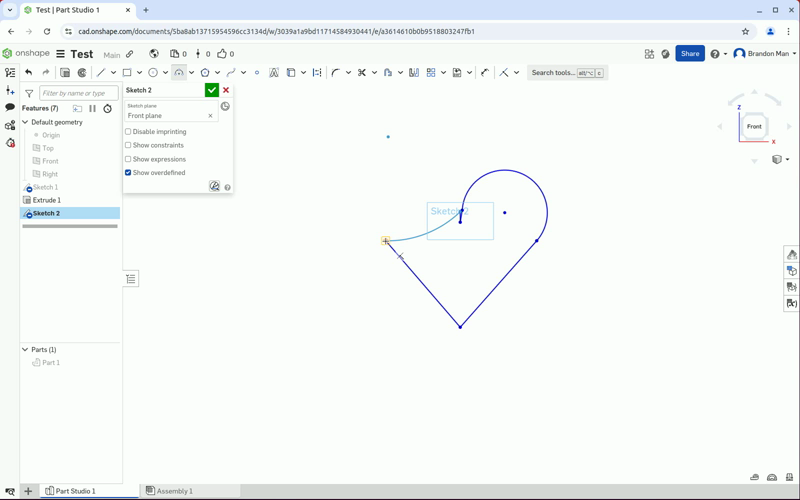
click(385, 240)
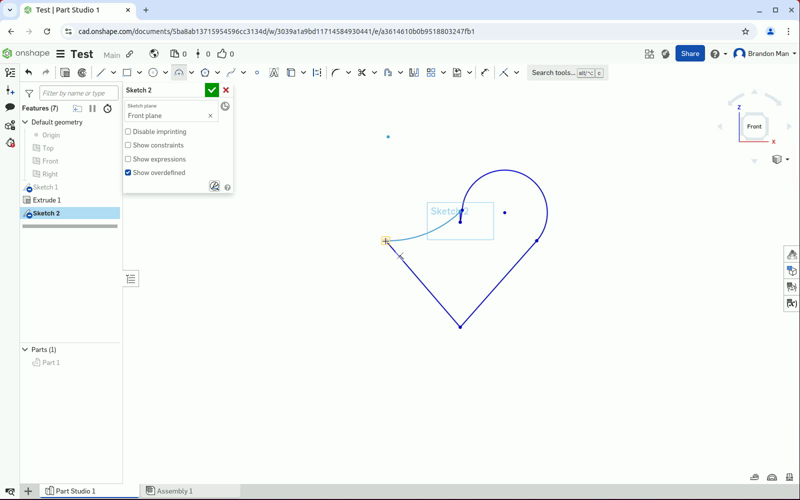
key_down(shift)
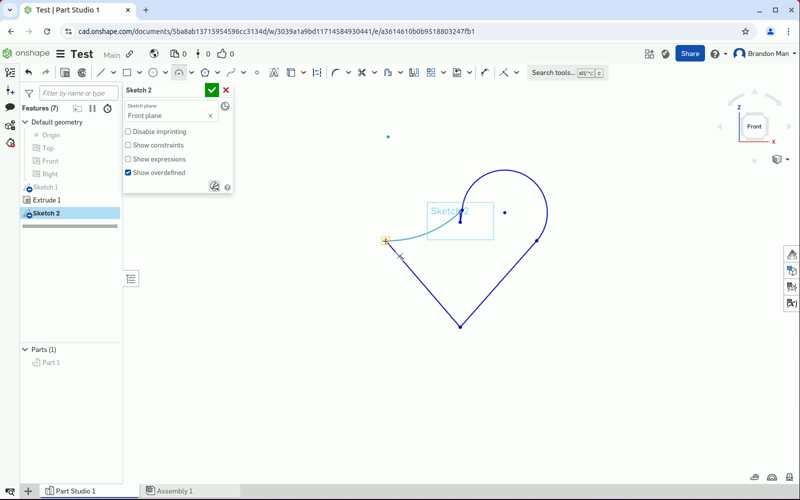
mouse_move(402, 174)
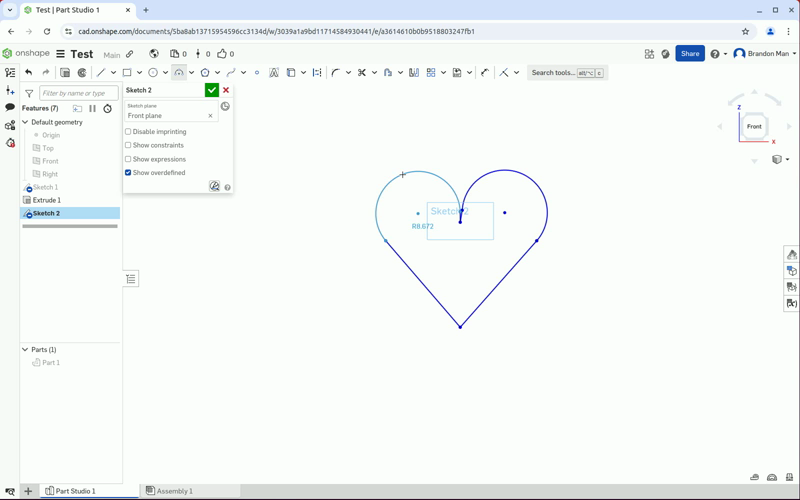
click(402, 174)
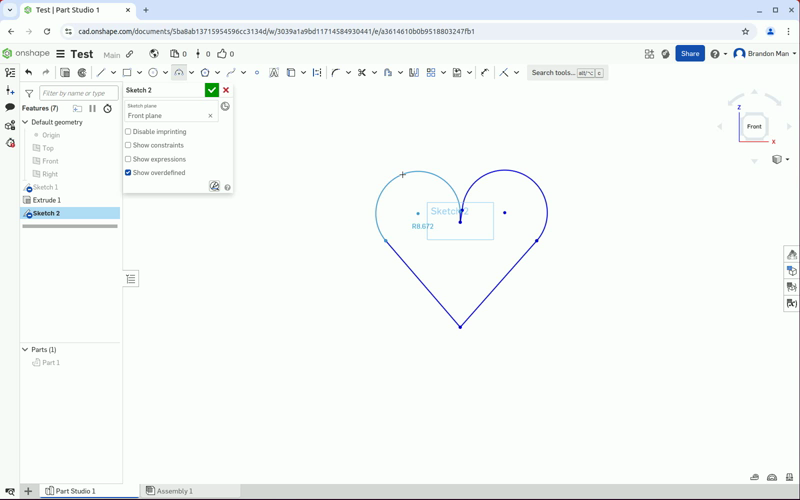
key_up(shift)
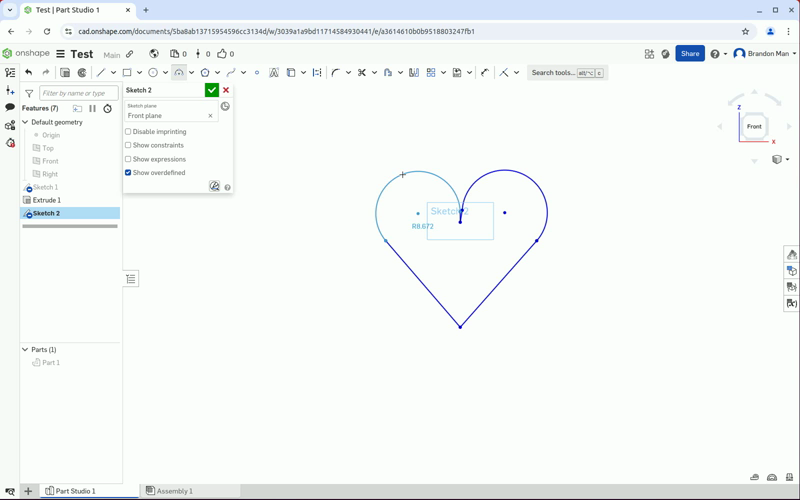
key(esc)
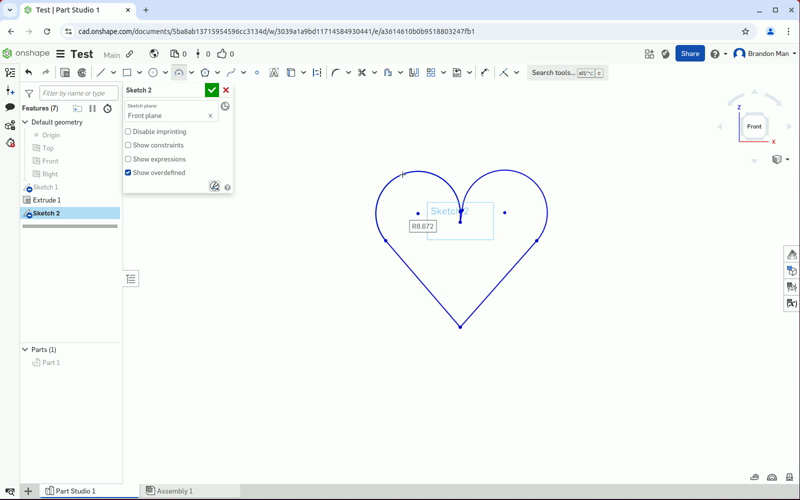
mouse_move(532, 221)
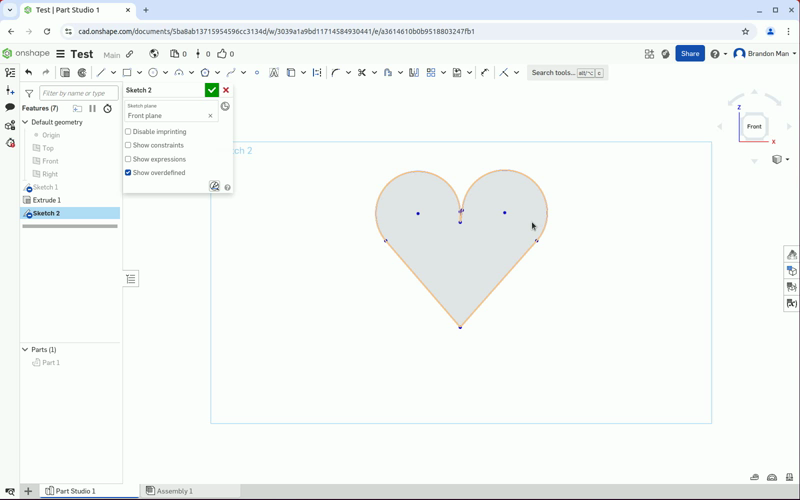
click(532, 221)
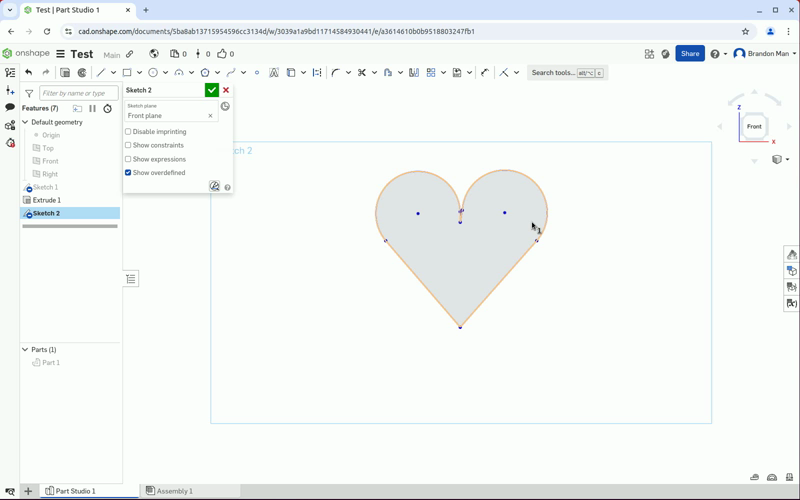
mouse_move(73, 352)
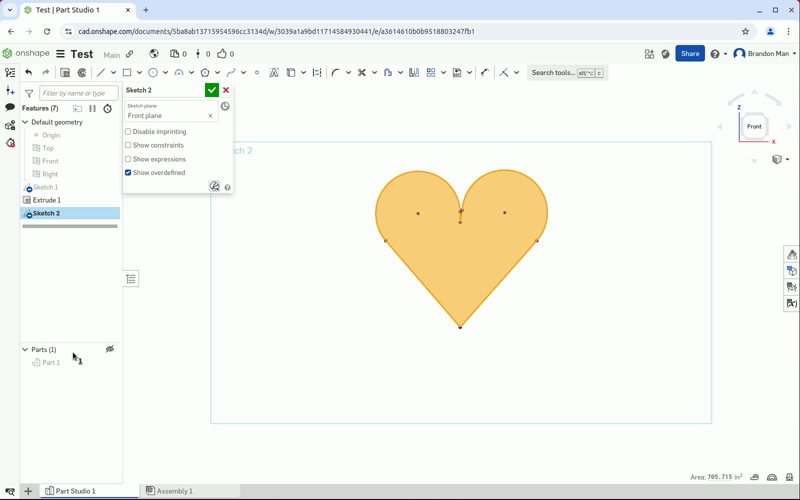
key(shift+y)
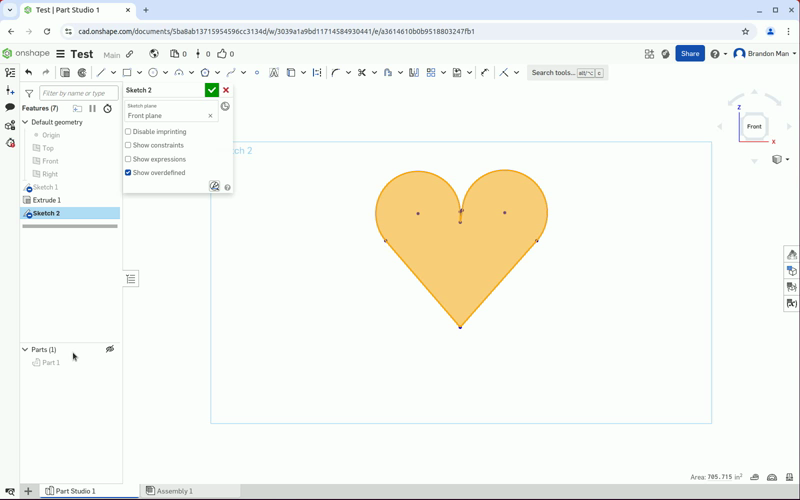
key(shift+e)
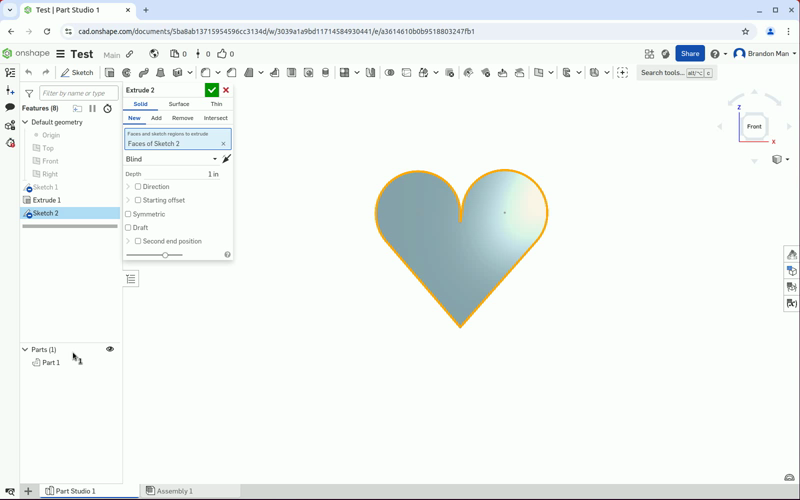
mouse_move(143, 106)
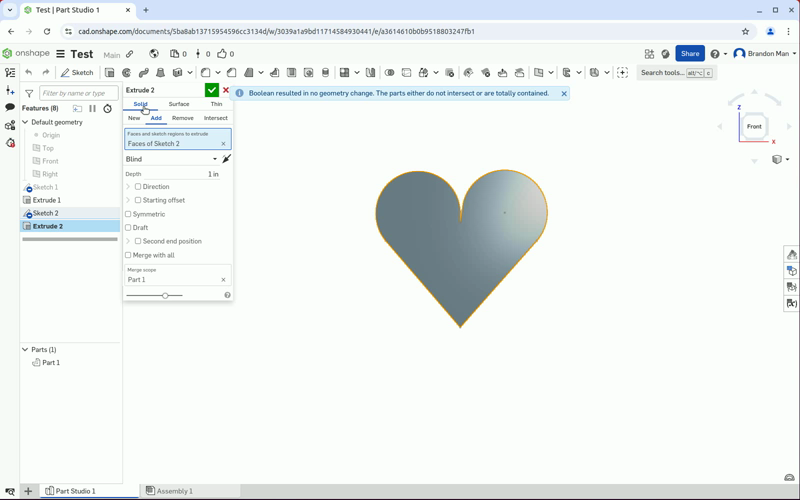
click(143, 106)
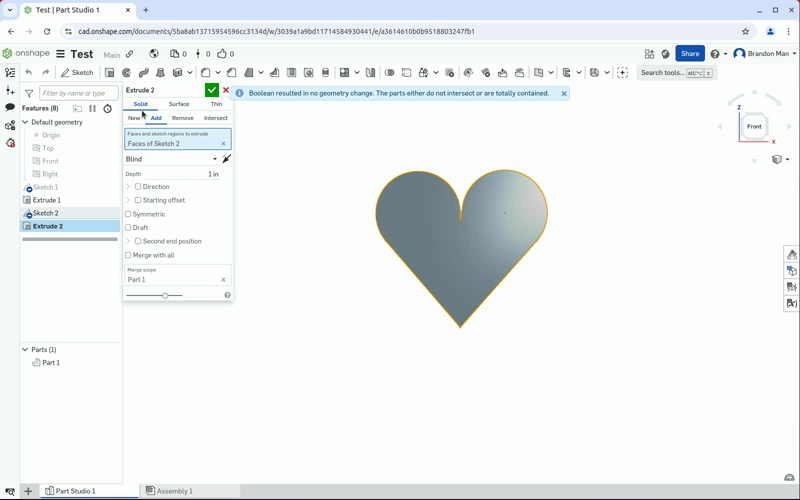
mouse_move(137, 120)
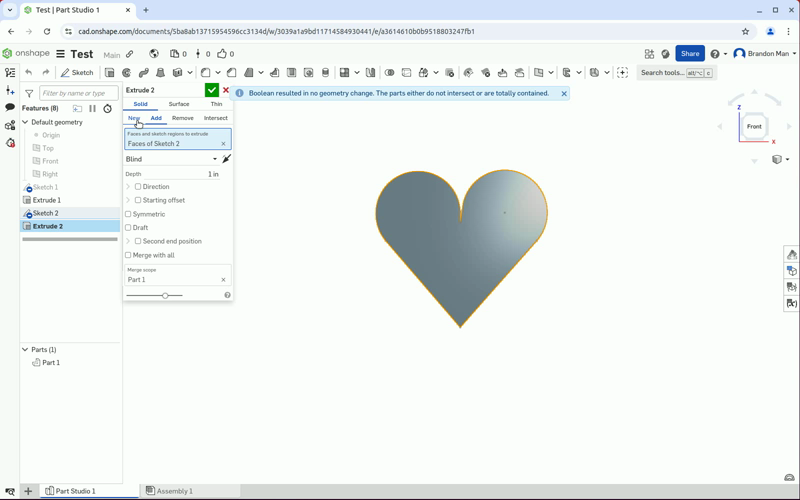
click(137, 120)
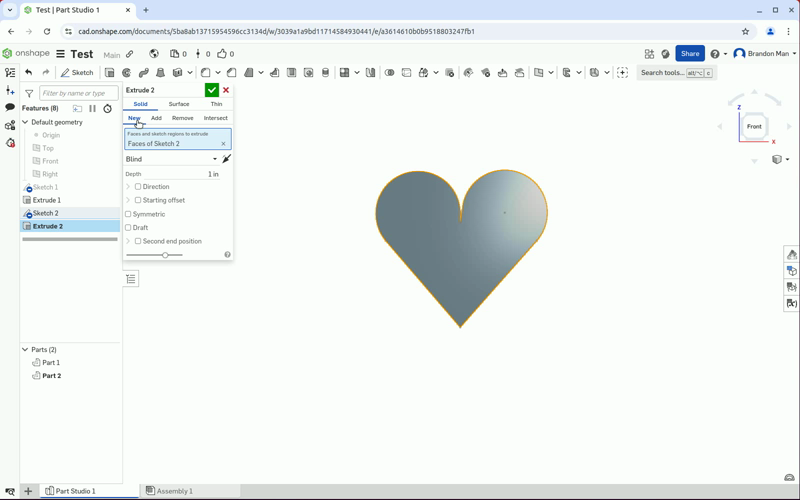
key(tab, 4)
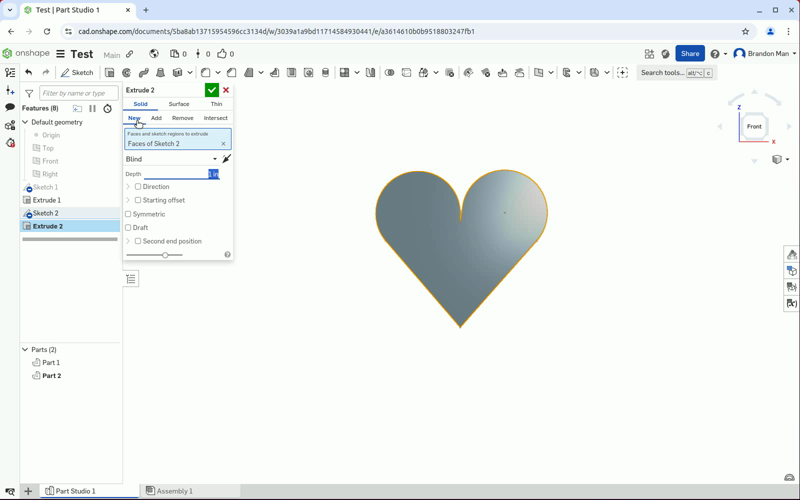
text(13.961)
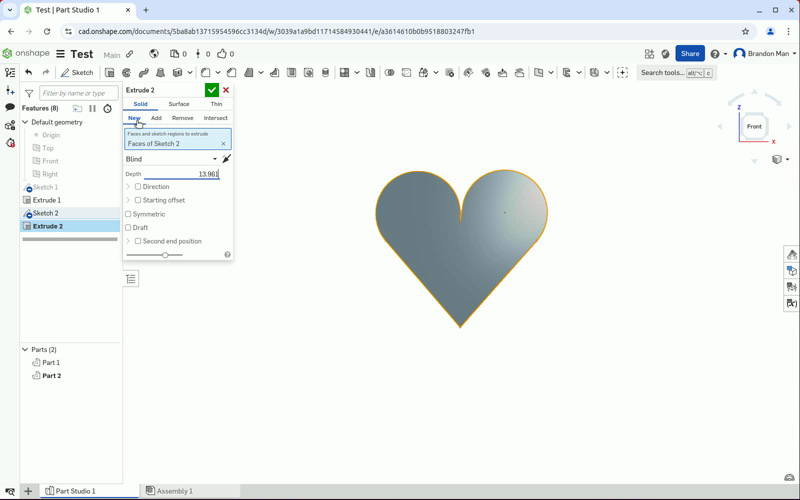
key(enter)
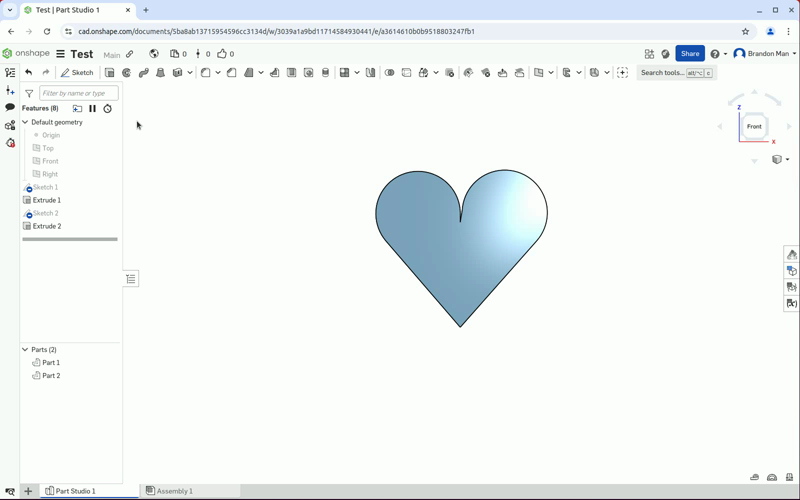
key(shift+h)
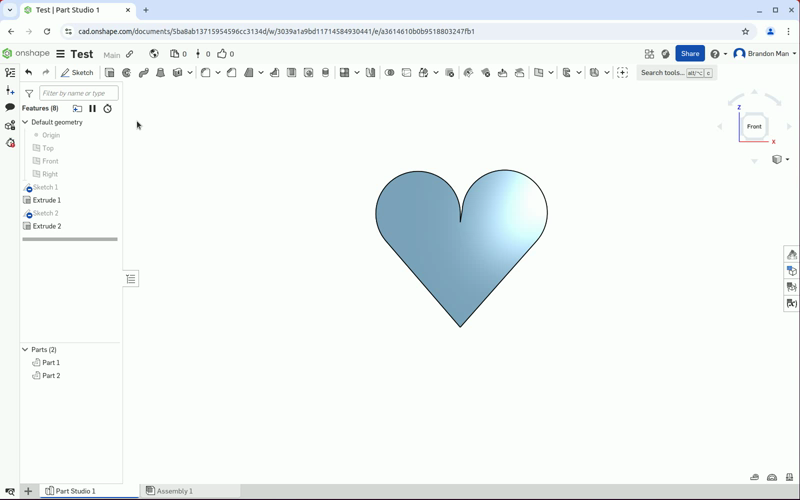
key(shift+h)
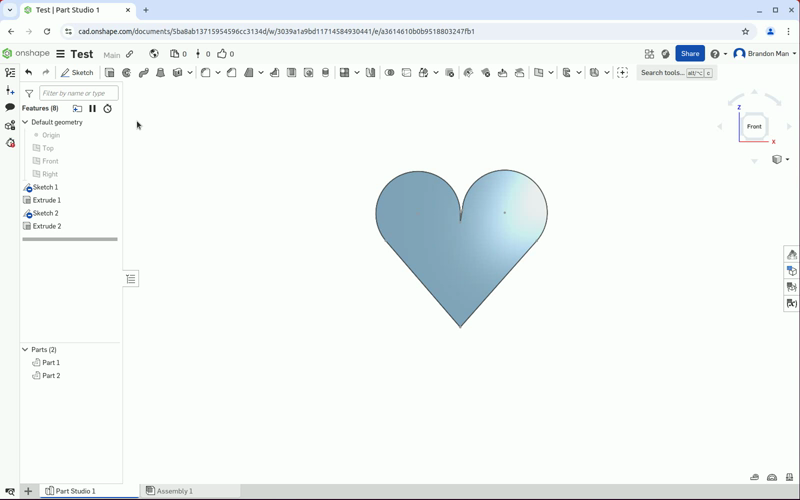
key(shift+7)
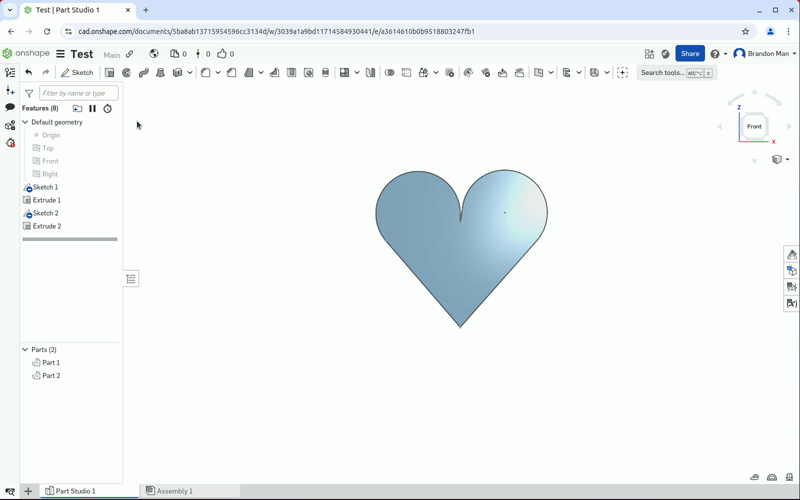
key(left, 2)
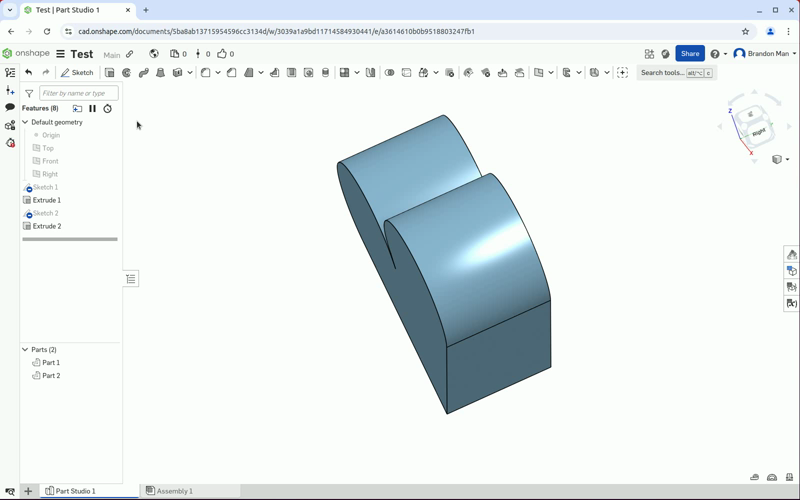
key(down, 2)
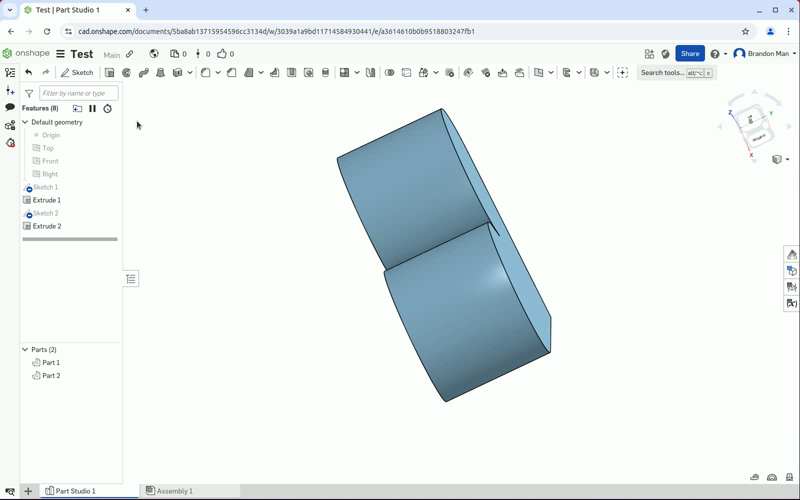
key(up, 2)
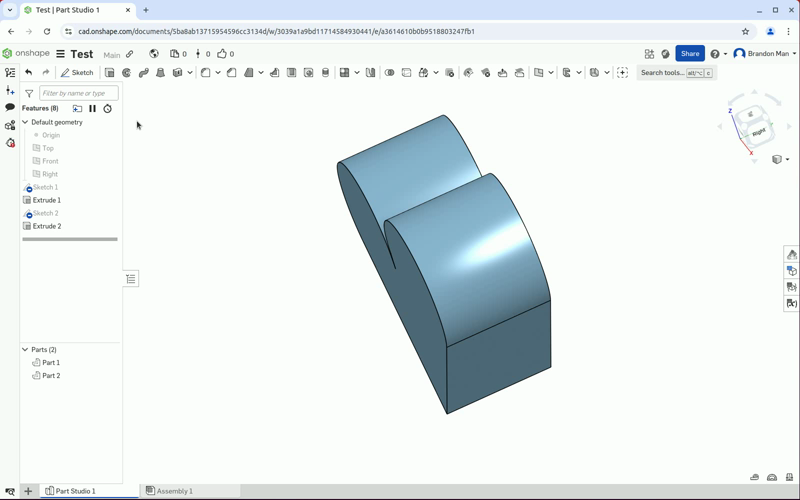
key(right, 2)
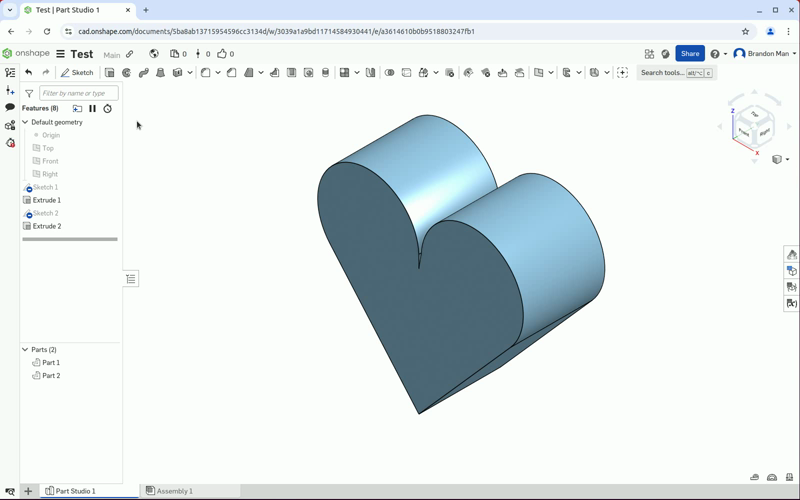
mouse_move(73, 189)
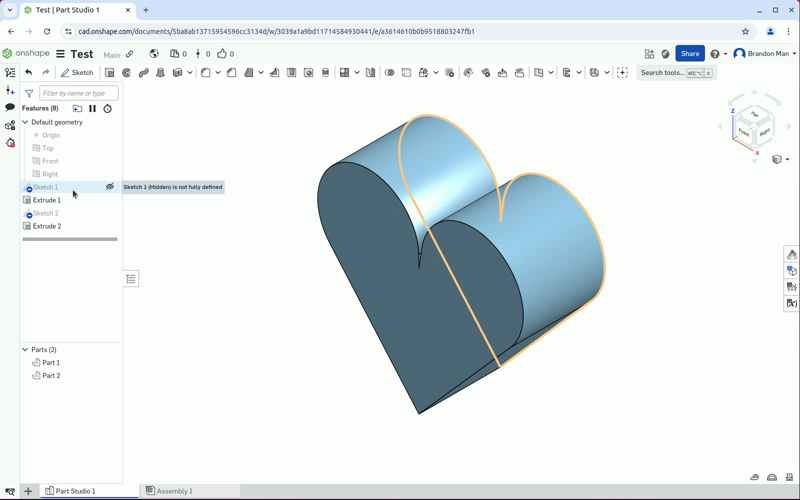
click(73, 189)